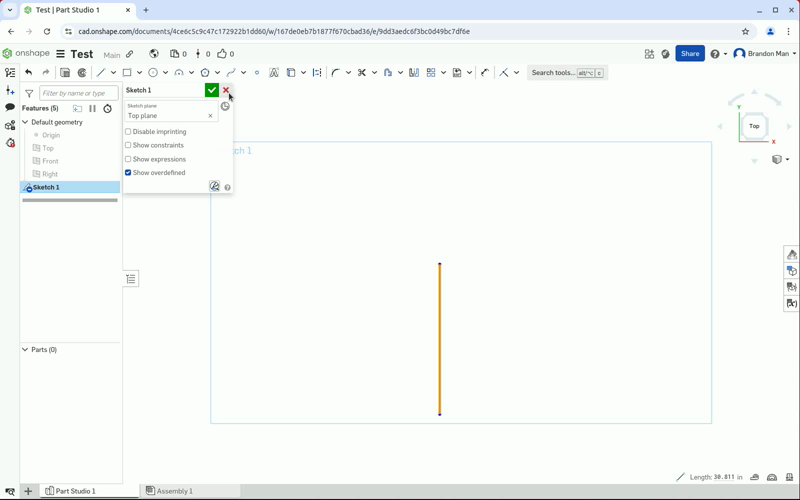
key(shift+h)
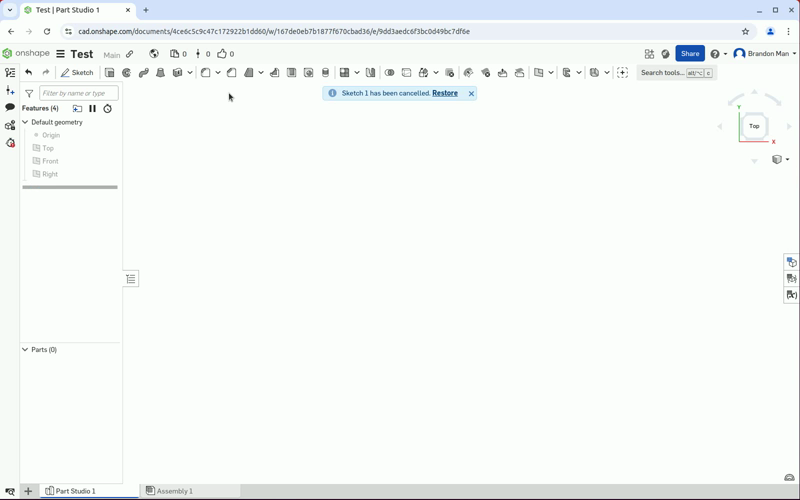
mouse_move(73, 352)
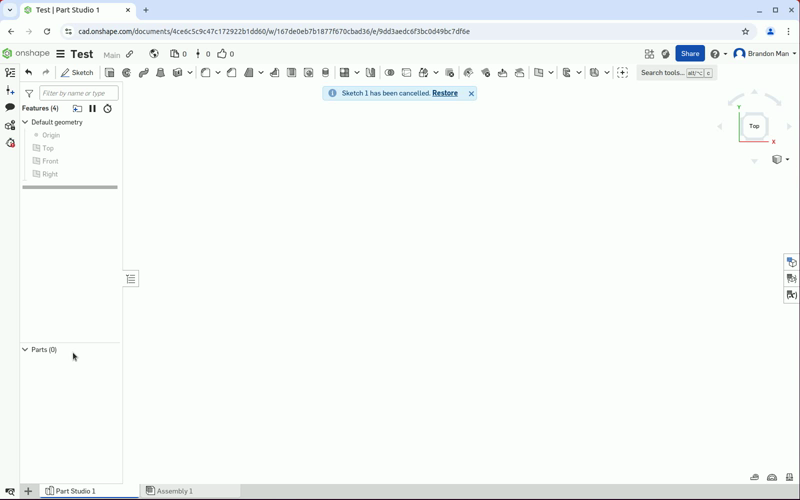
key(y)
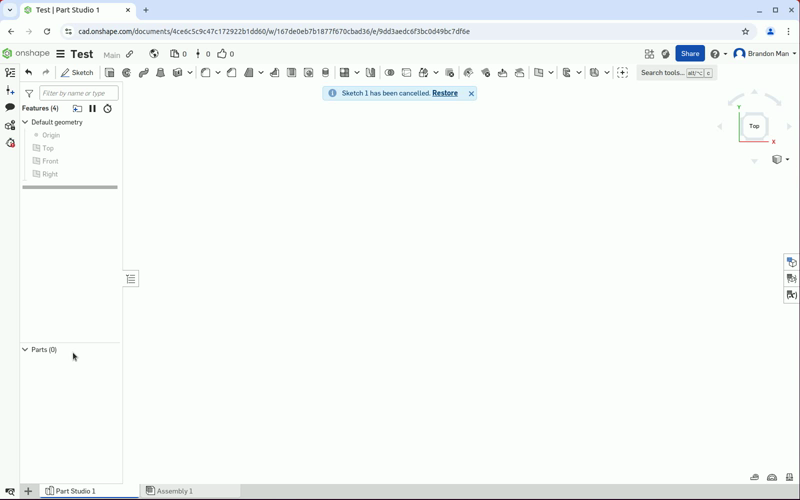
key(shift+p)
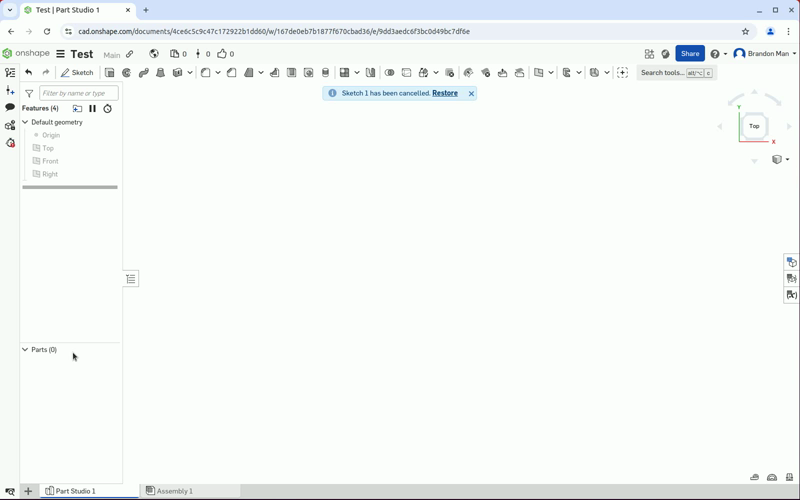
key(space)
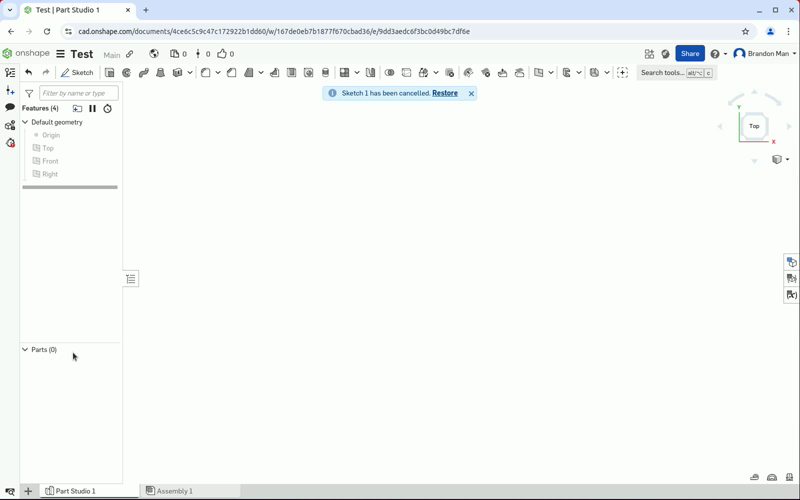
key_down(shift)
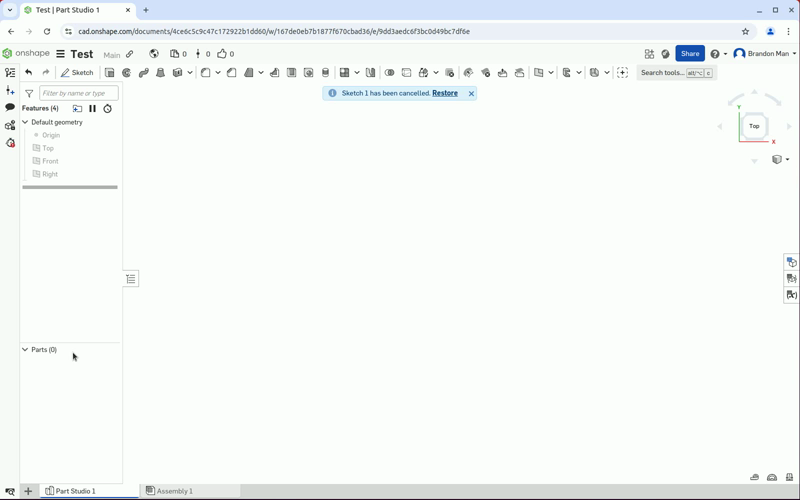
key(up)
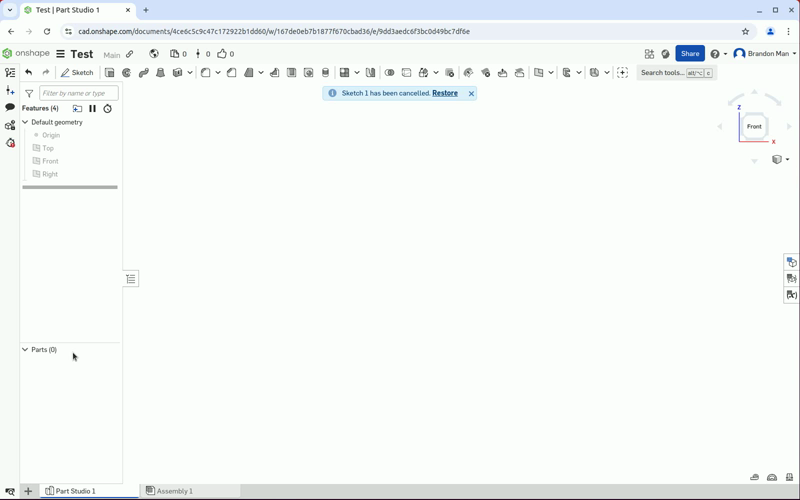
key_up(shift)
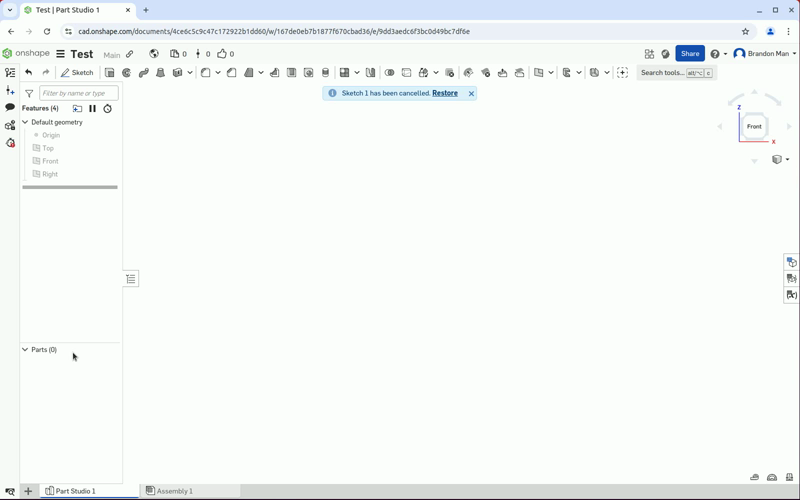
mouse_move(73, 352)
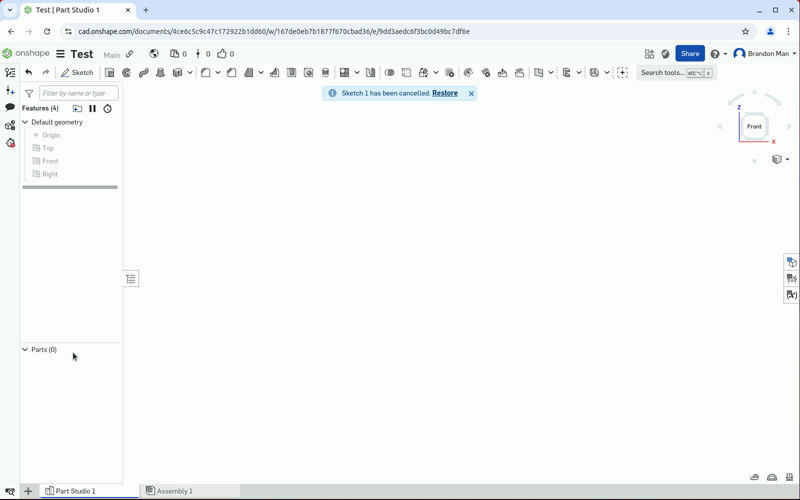
key(shift+y)
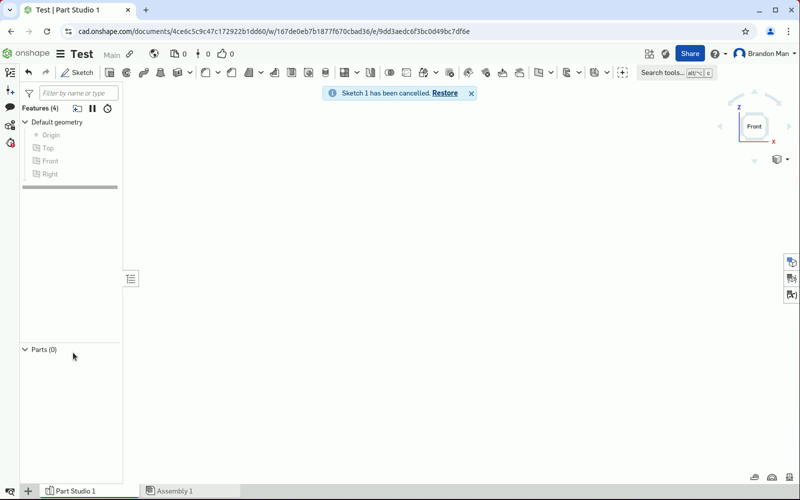
key(shift+s)
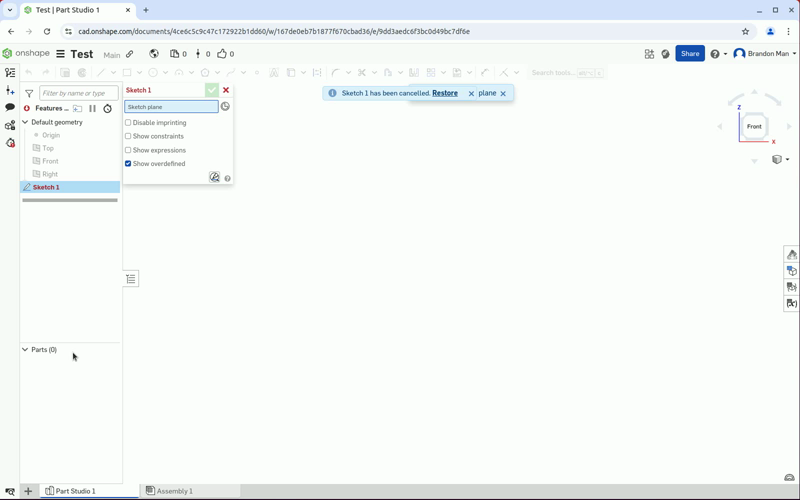
mouse_move(73, 163)
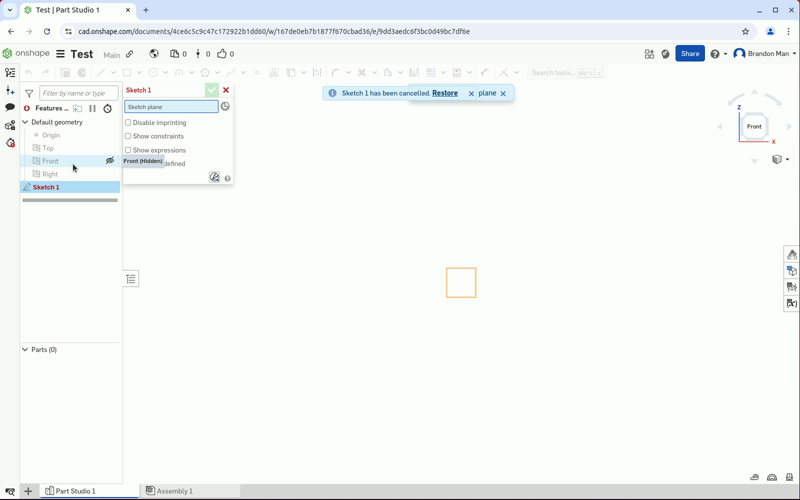
click(73, 163)
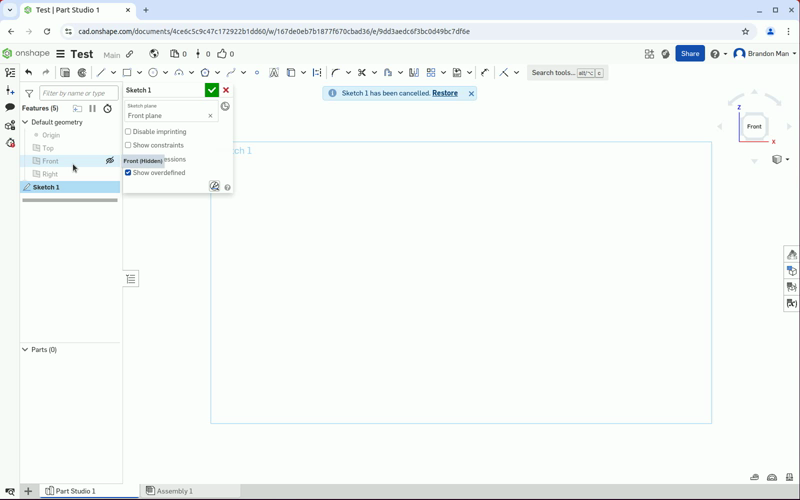
mouse_move(73, 352)
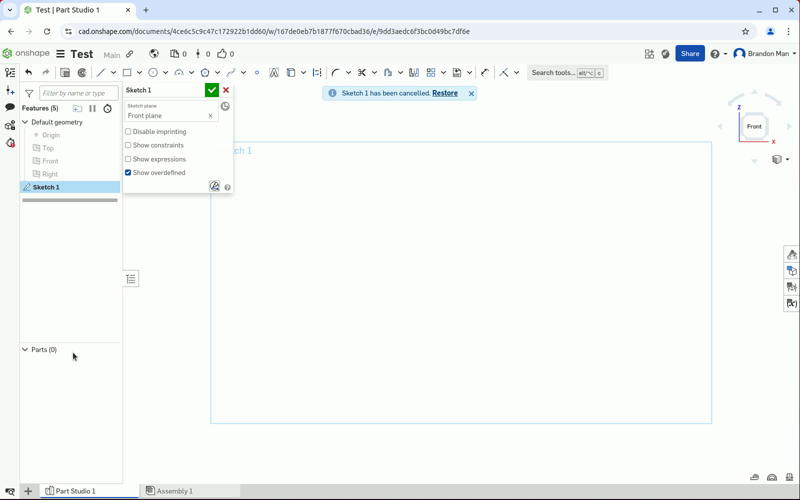
key(y)
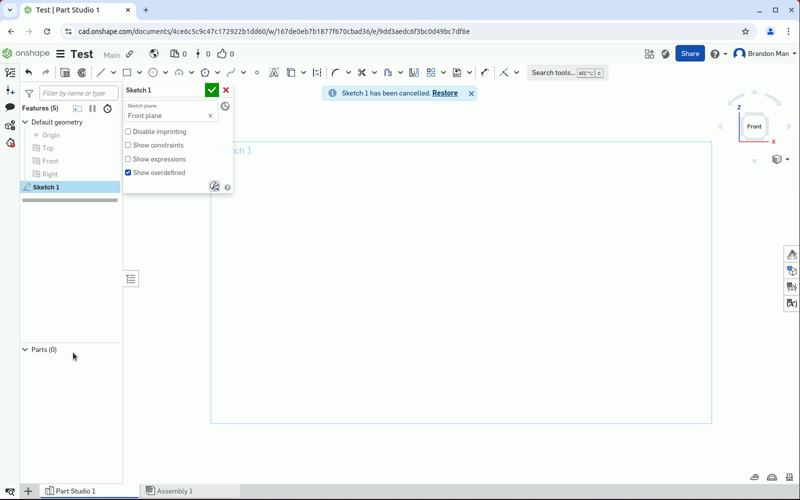
key(l)
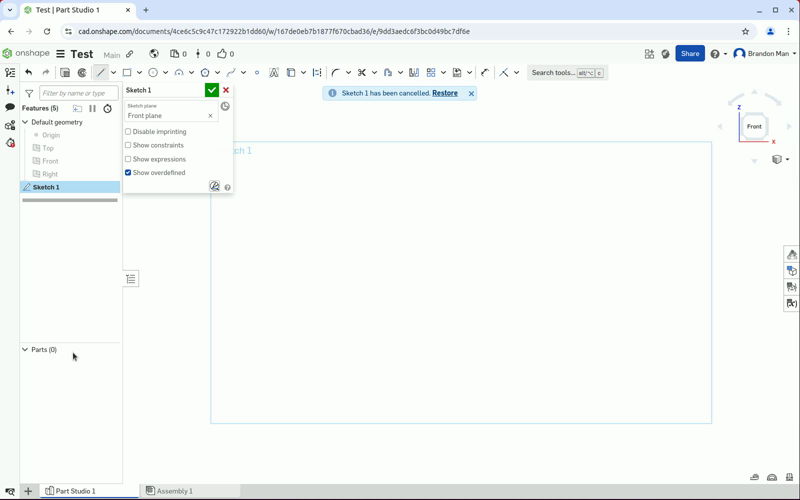
key_down(shift)
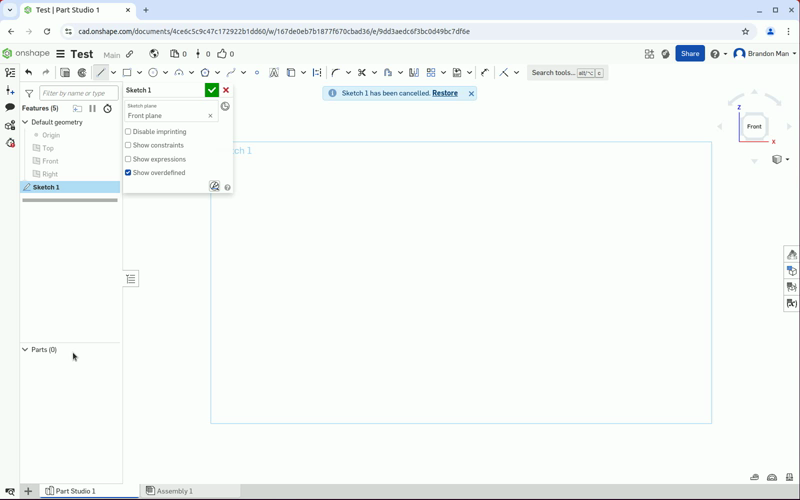
mouse_move(460, 373)
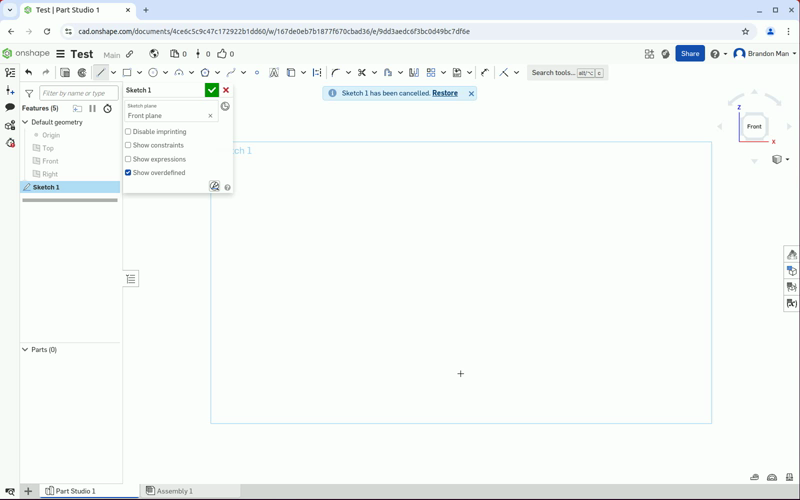
click(460, 373)
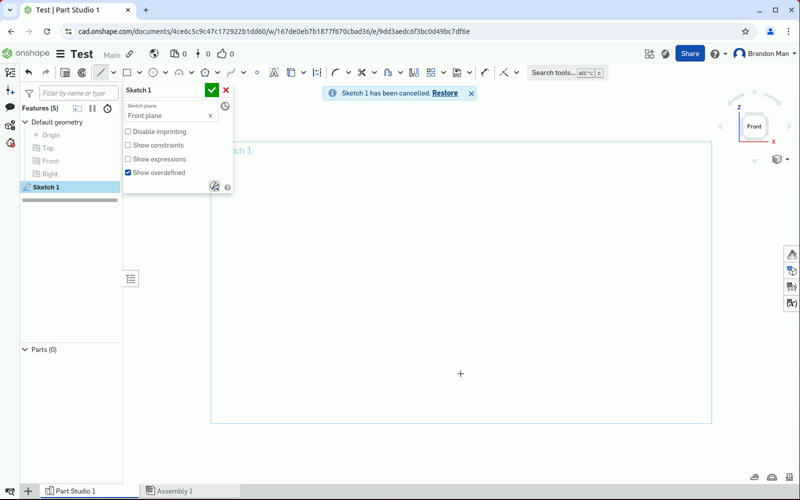
key_up(shift)
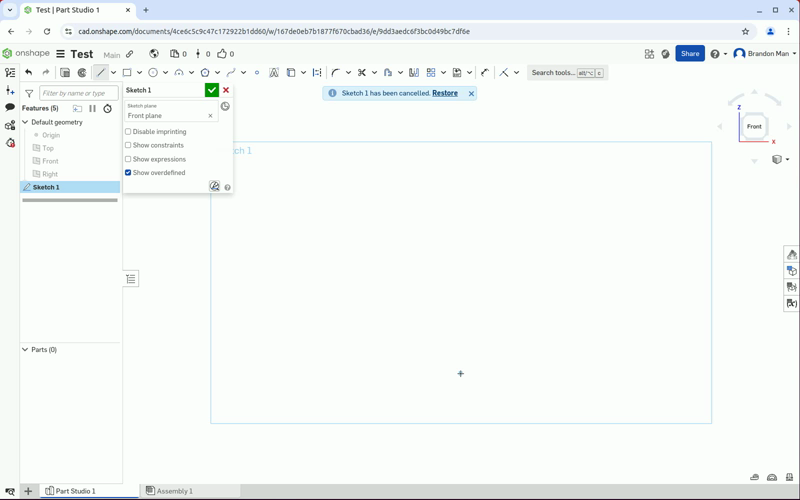
key_down(shift)
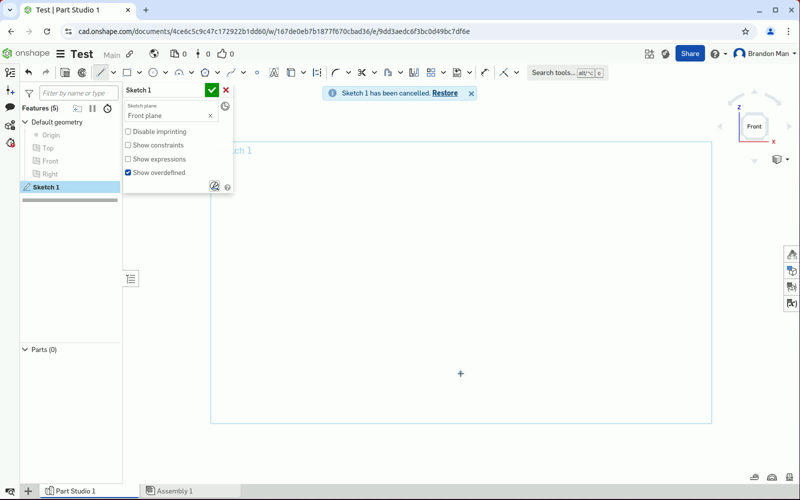
mouse_move(490, 373)
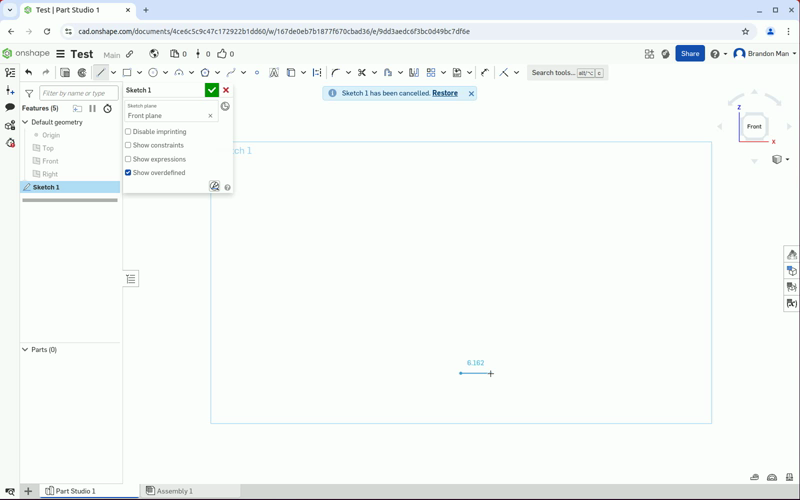
mouse_move(460, 344)
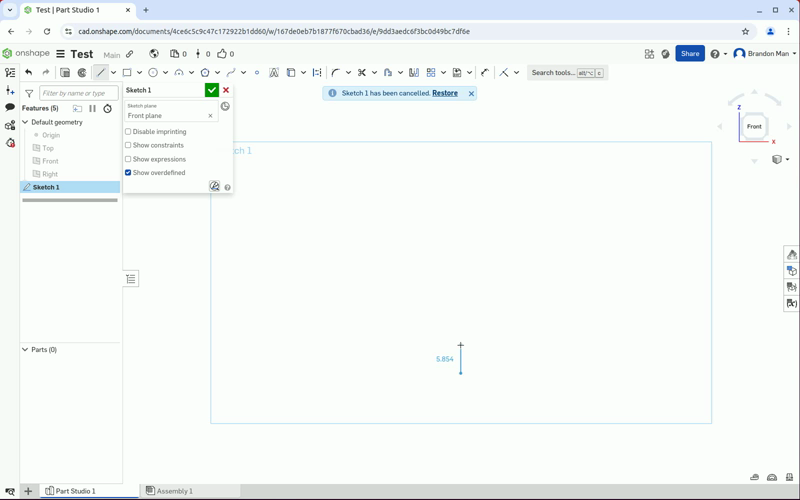
click(460, 344)
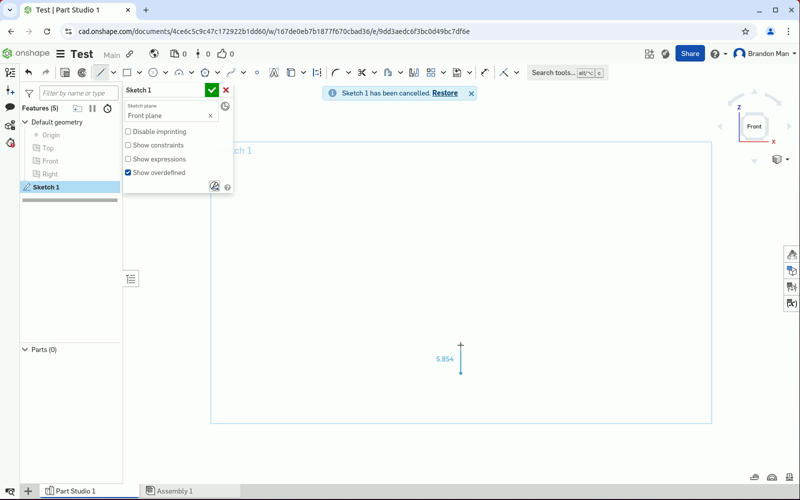
key_up(shift)
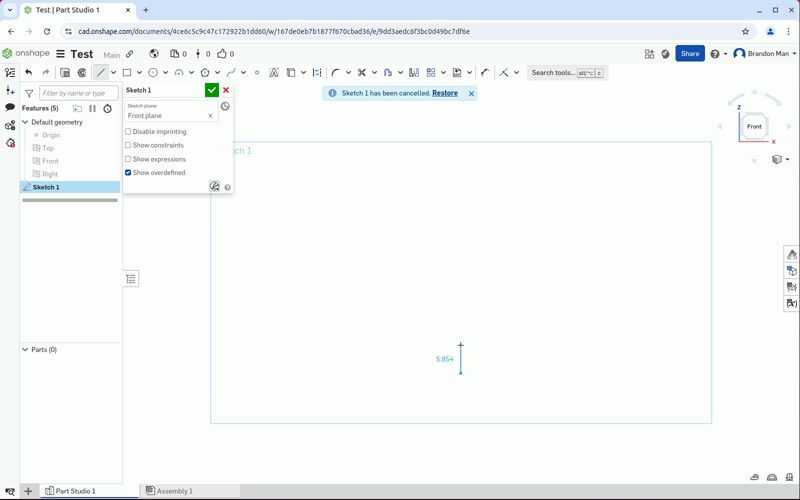
key(esc)
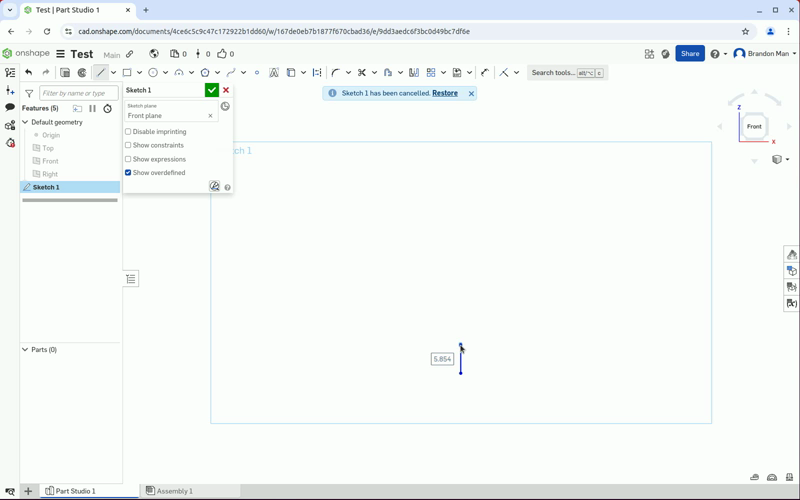
key(a)
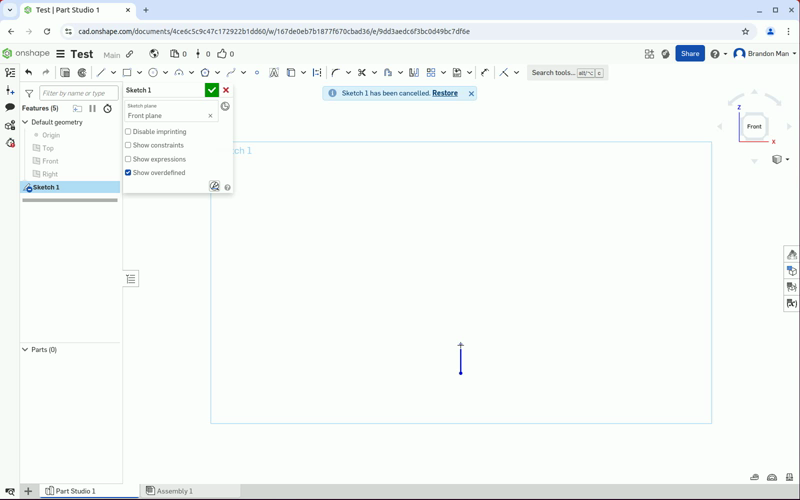
mouse_move(460, 344)
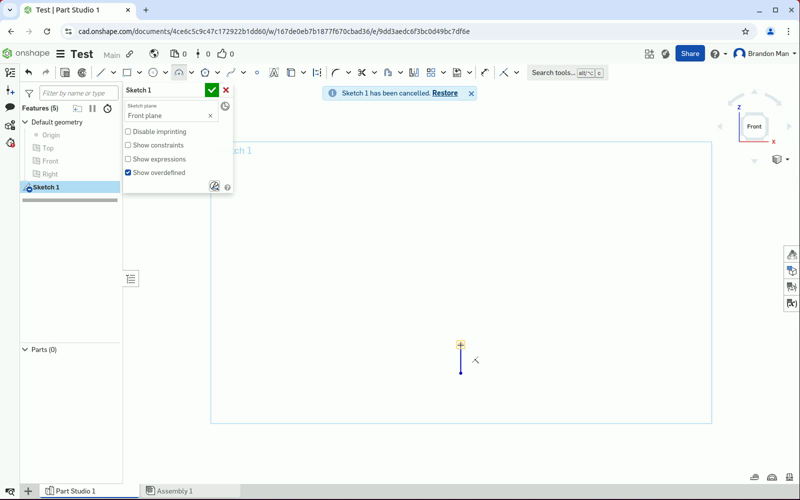
click(460, 344)
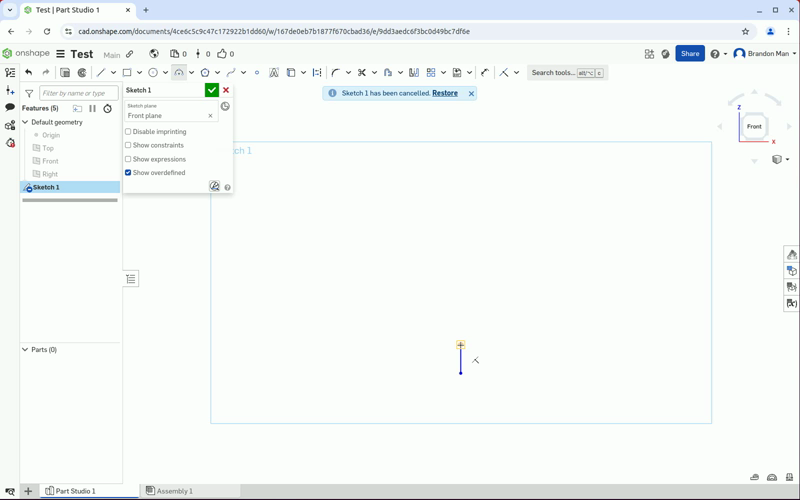
key_down(shift)
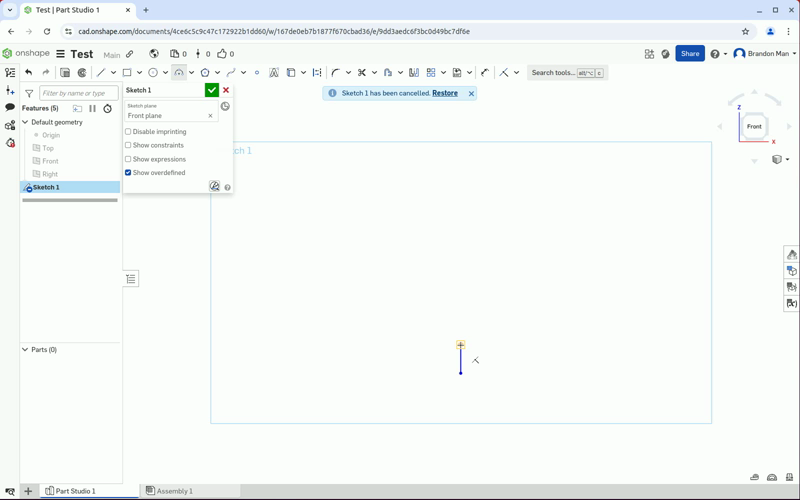
mouse_move(460, 221)
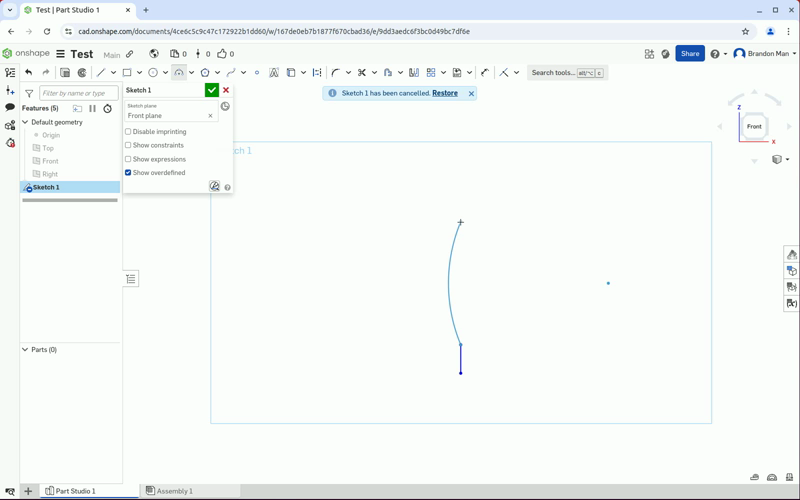
click(460, 221)
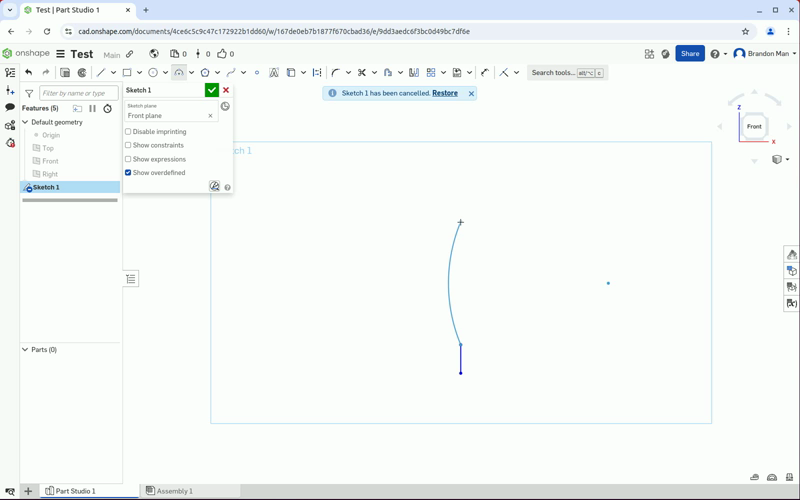
mouse_move(399, 283)
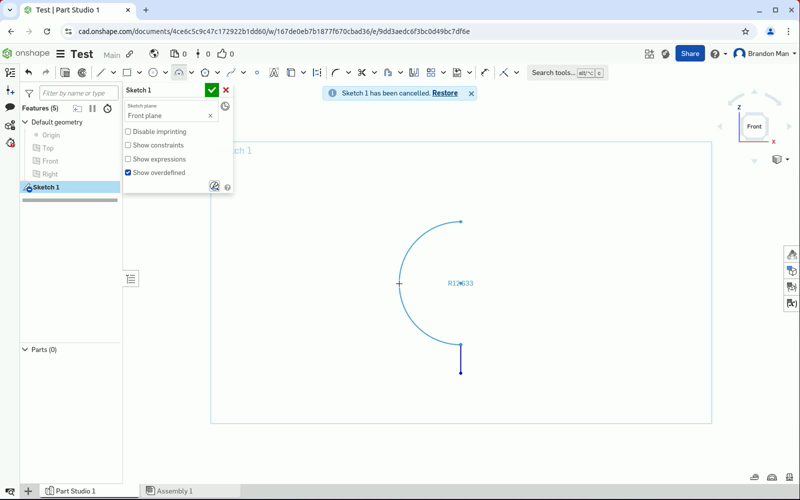
click(399, 283)
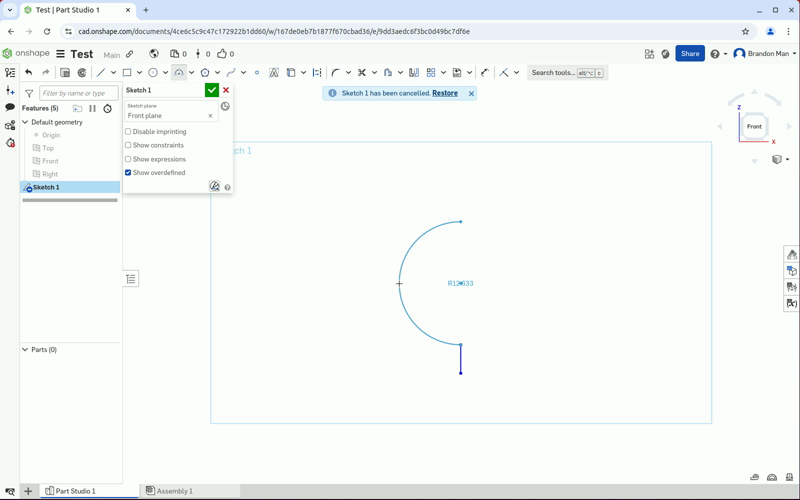
key_up(shift)
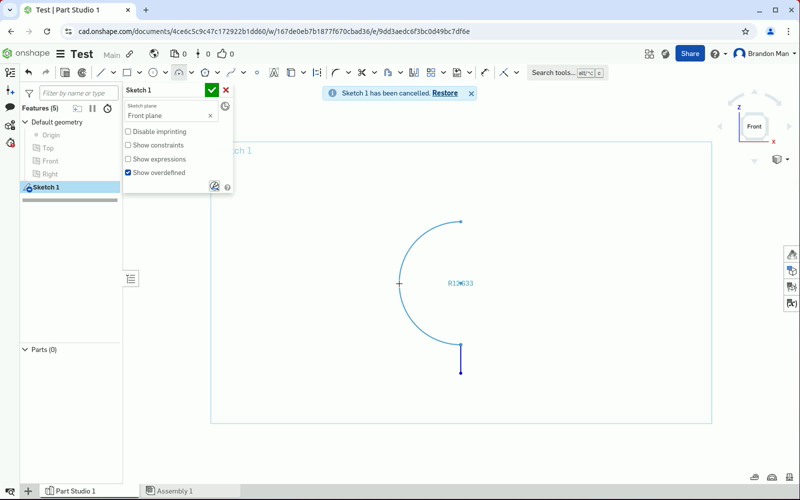
key(esc)
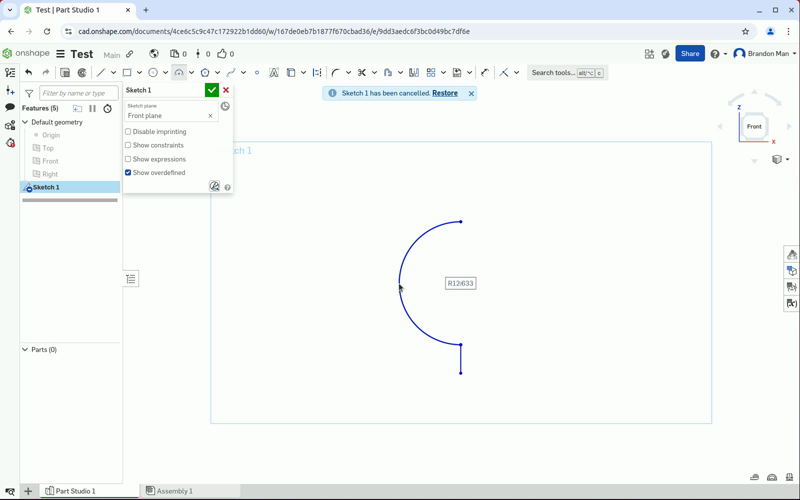
key(l)
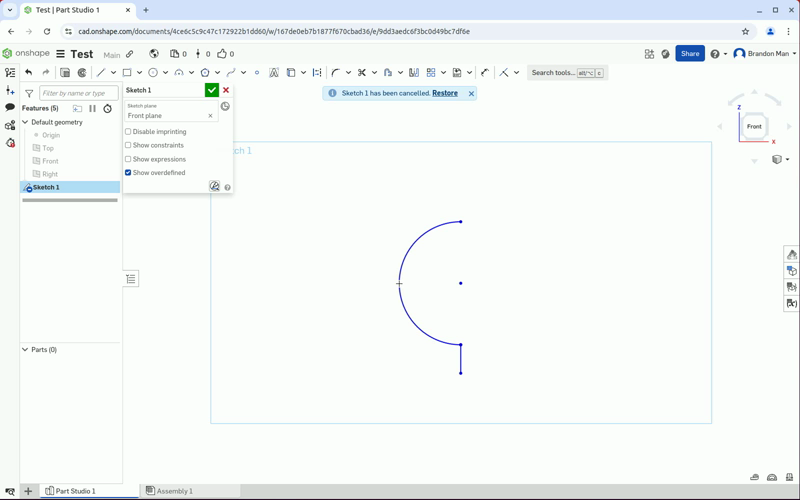
mouse_move(460, 221)
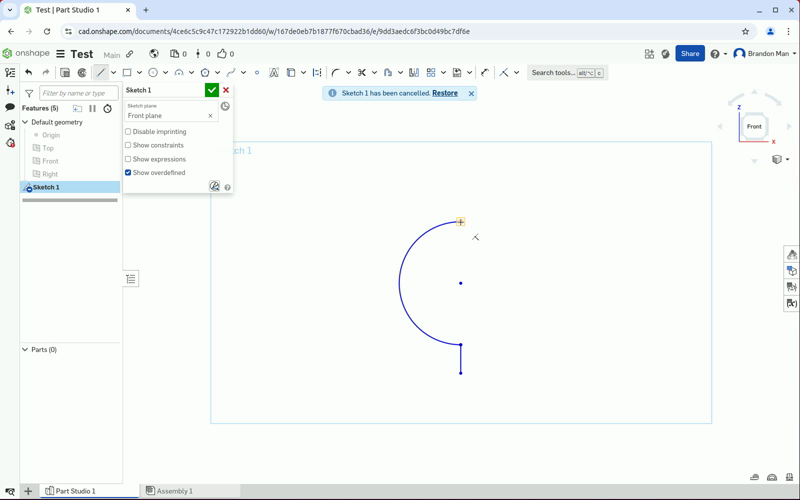
click(460, 221)
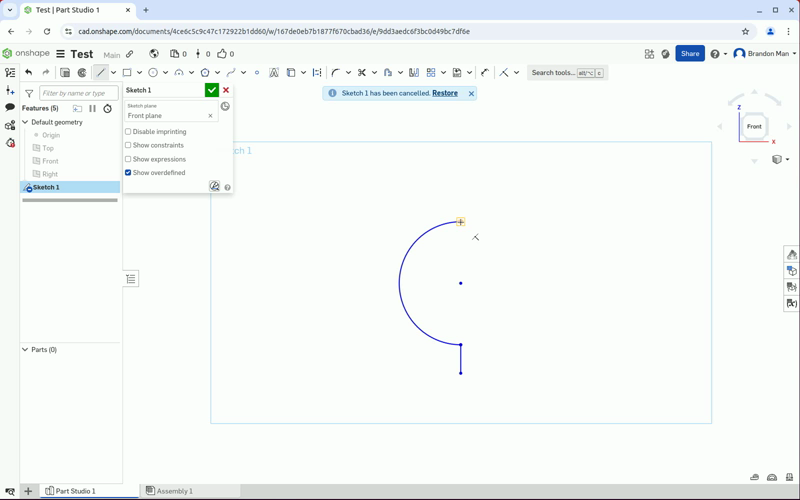
key_down(shift)
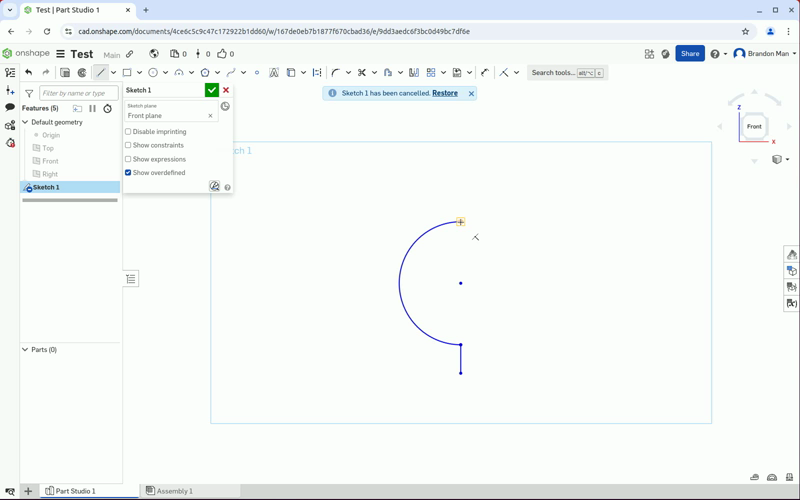
mouse_move(490, 221)
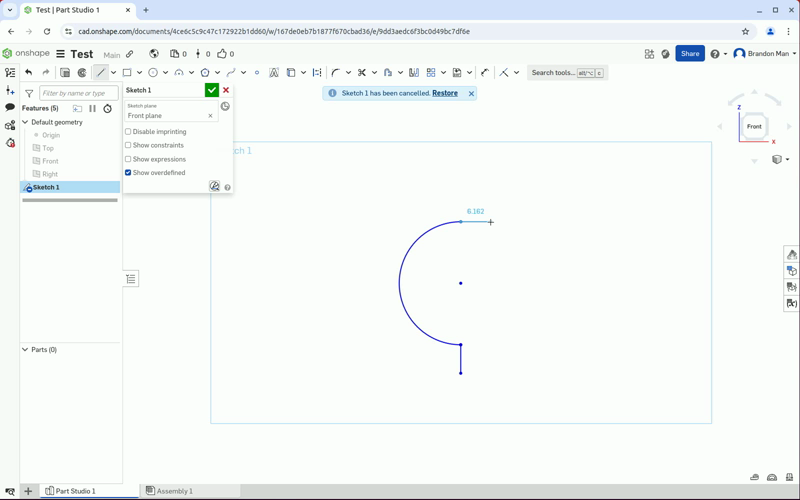
mouse_move(460, 193)
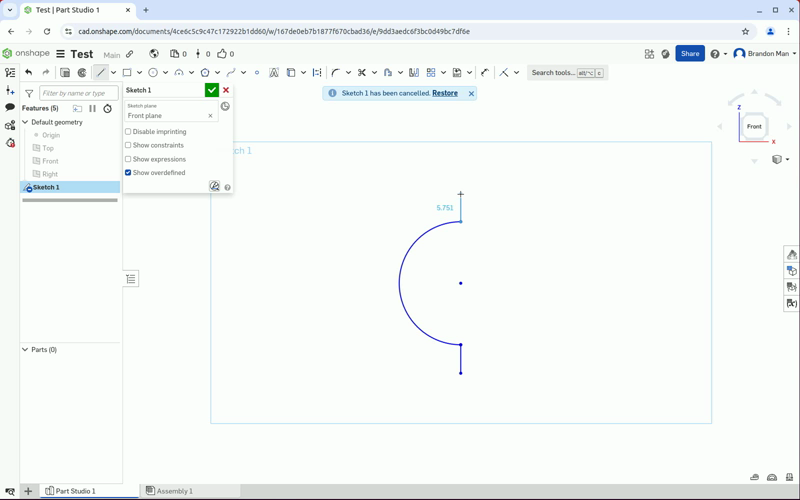
click(460, 193)
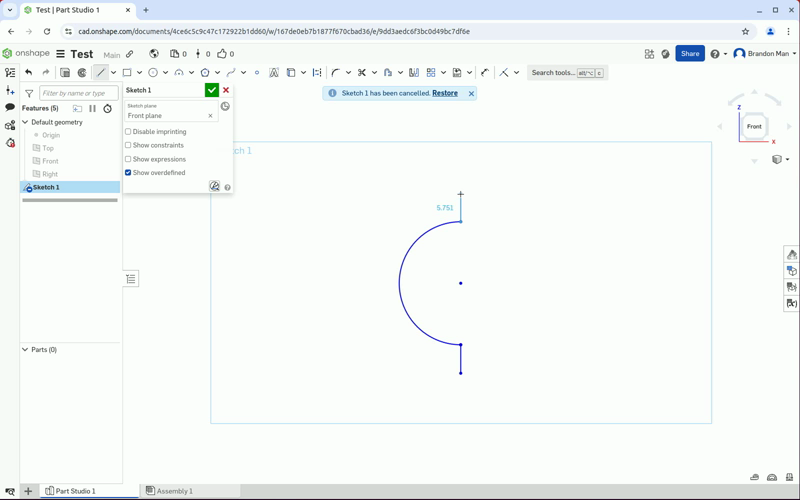
key_up(shift)
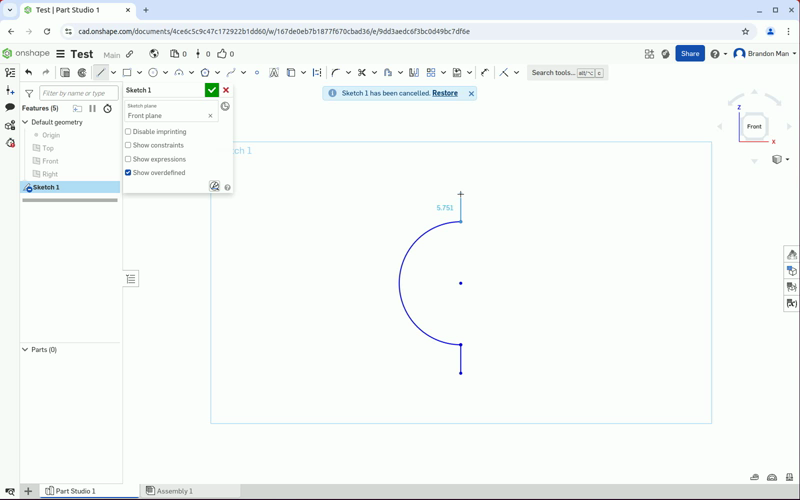
key(esc)
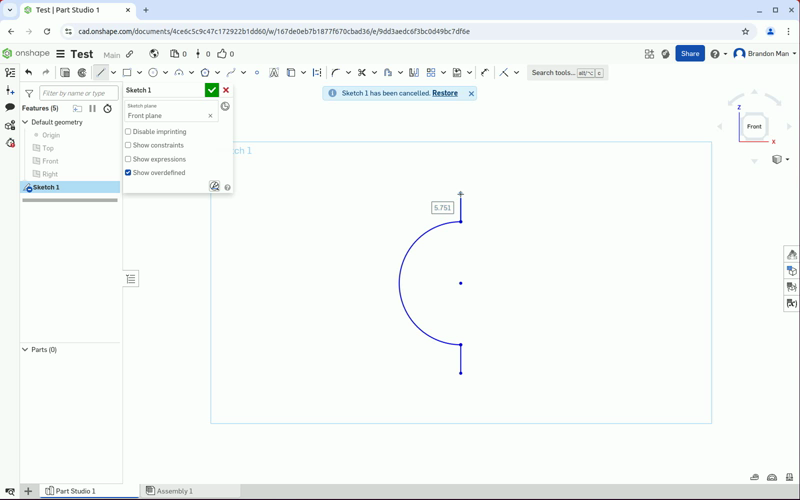
key(a)
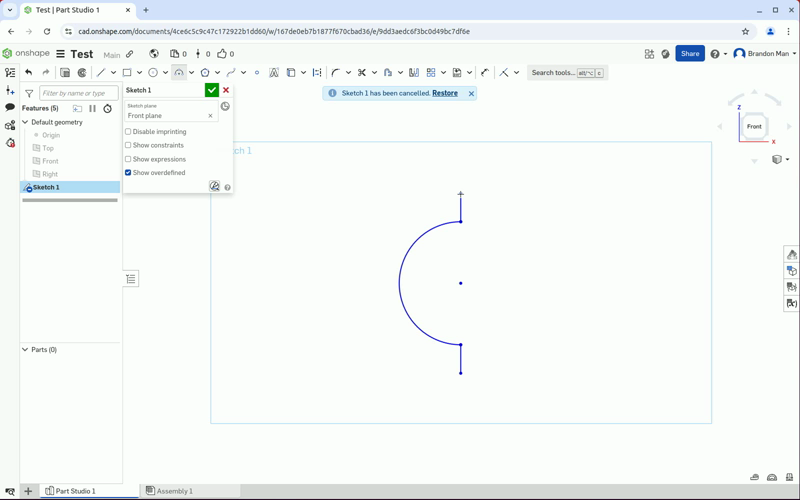
mouse_move(460, 193)
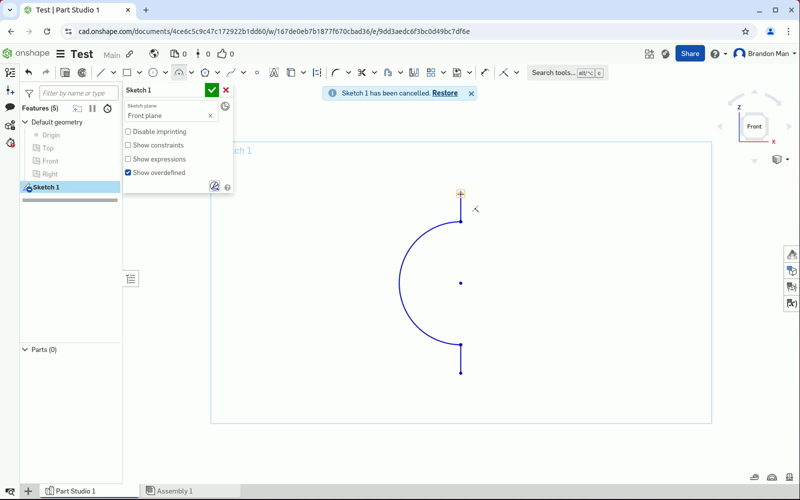
click(460, 193)
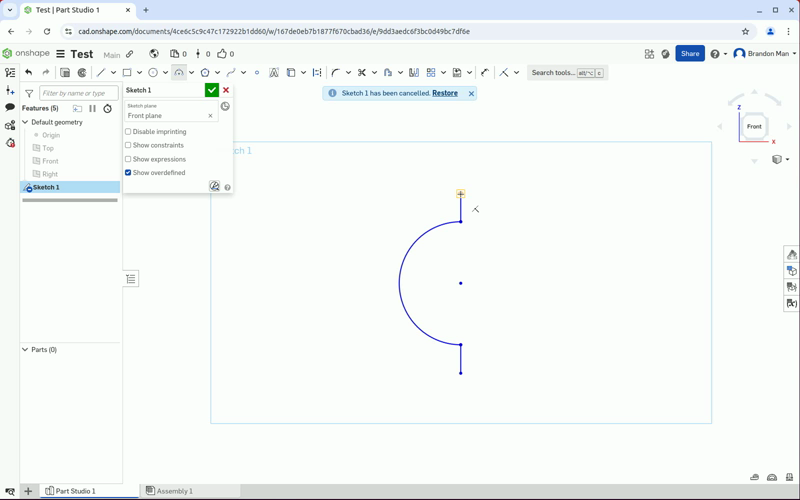
mouse_move(460, 373)
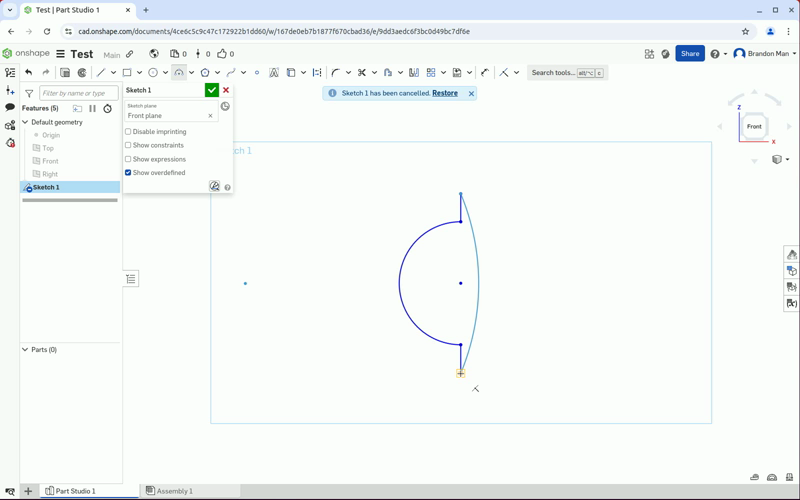
click(460, 373)
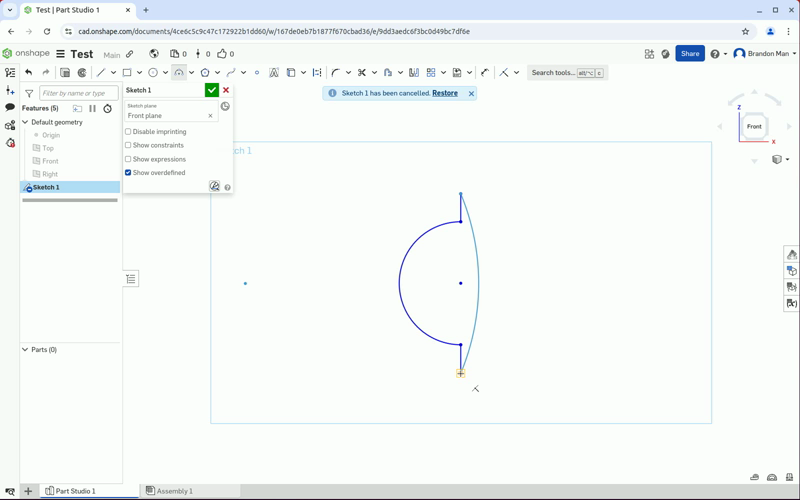
key_down(shift)
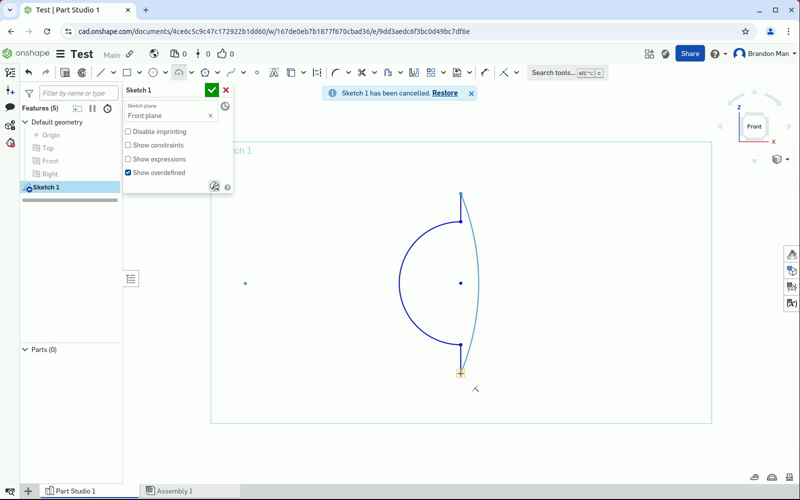
mouse_move(370, 283)
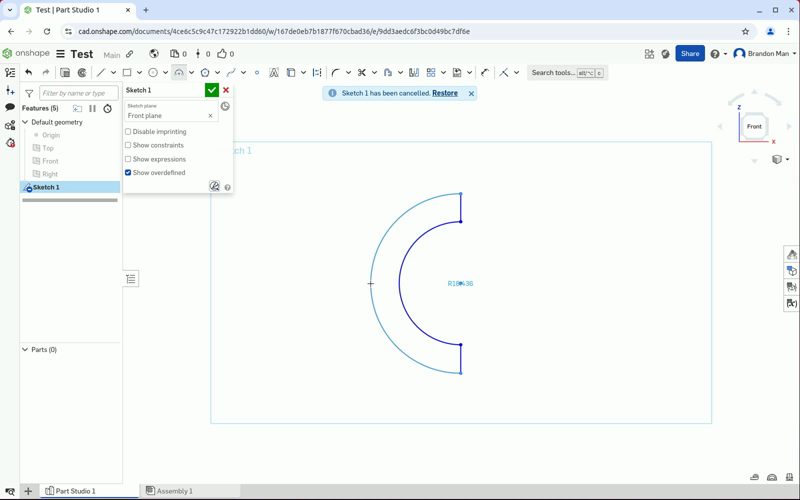
click(370, 283)
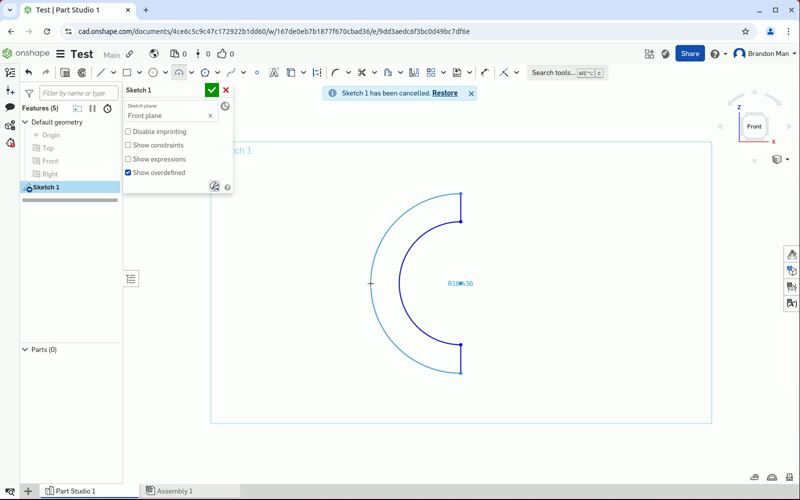
key_up(shift)
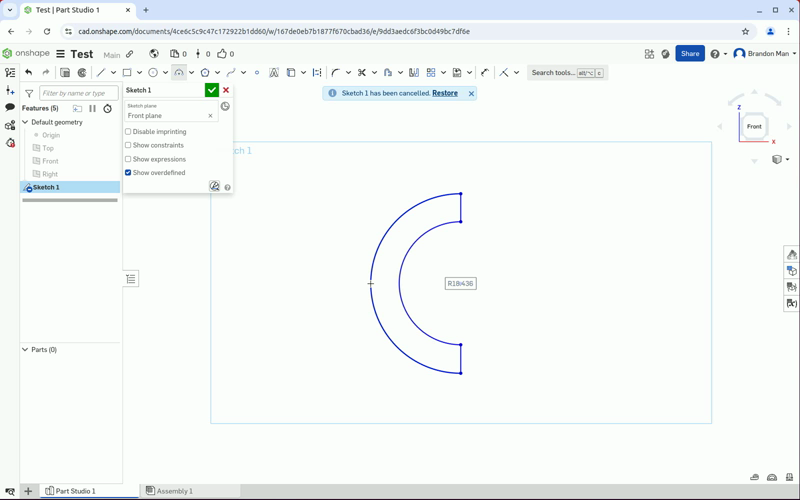
key(esc)
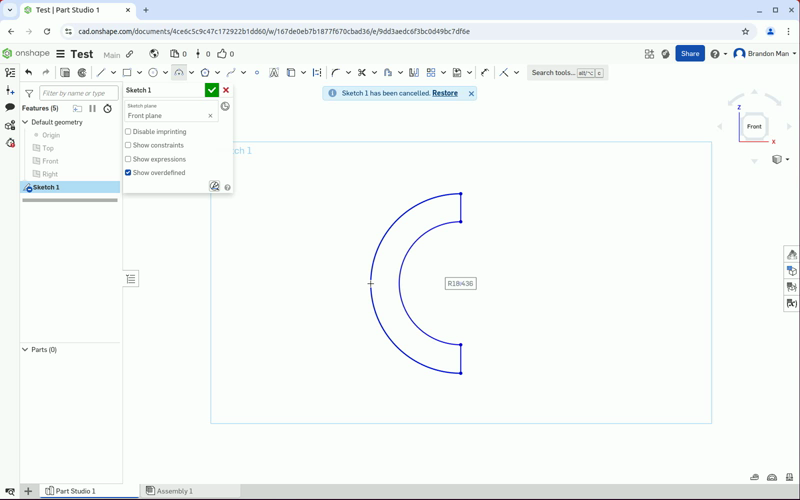
mouse_move(406, 327)
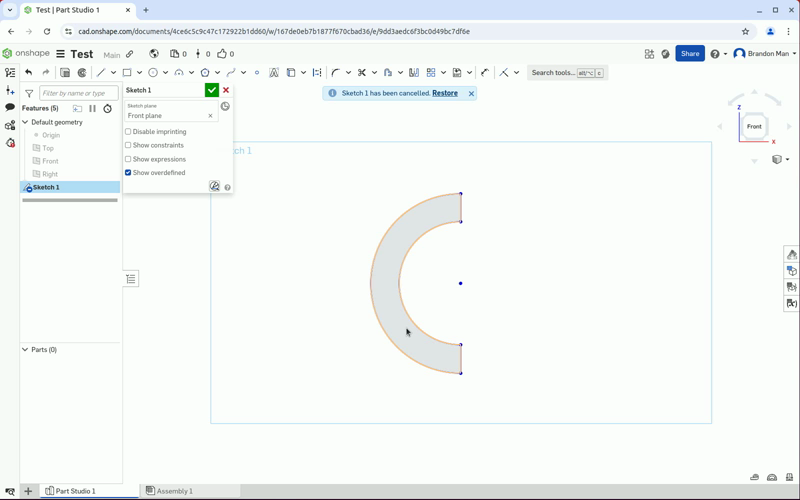
scroll(6)
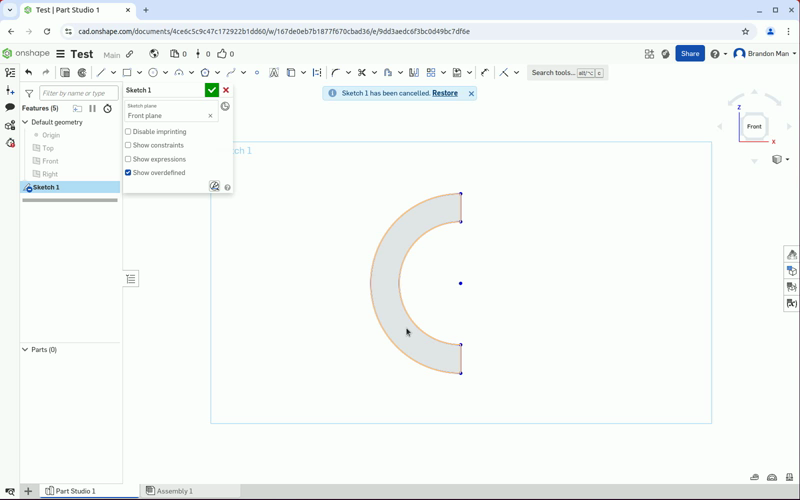
scroll(6)
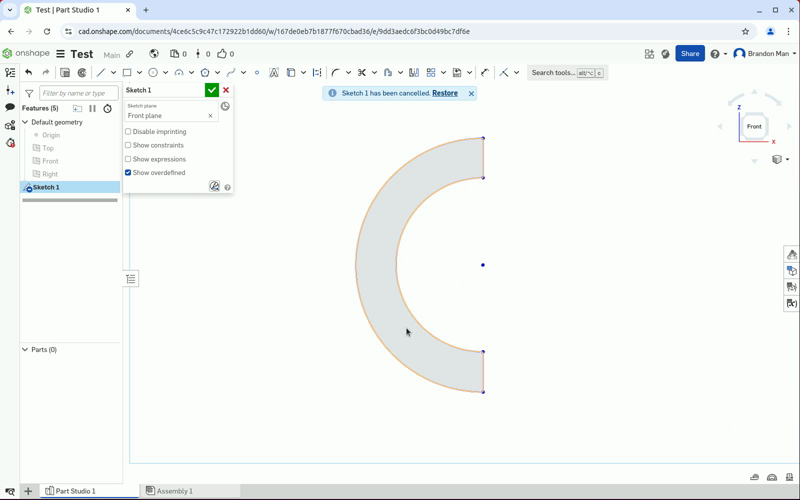
scroll(6)
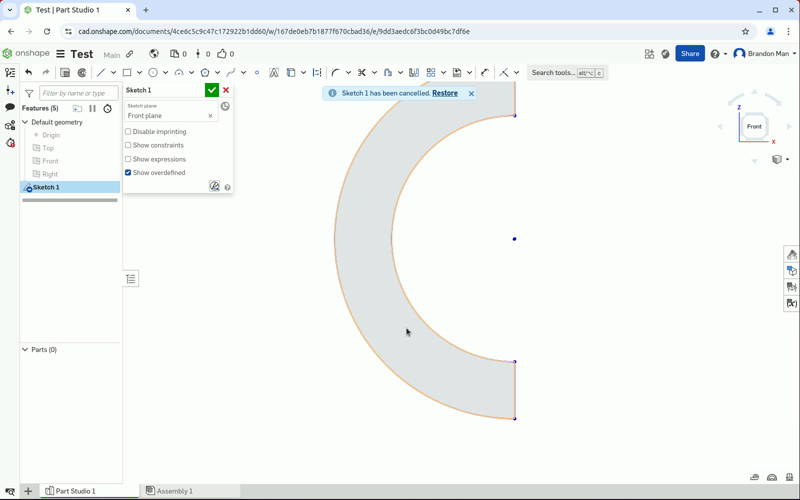
scroll(6)
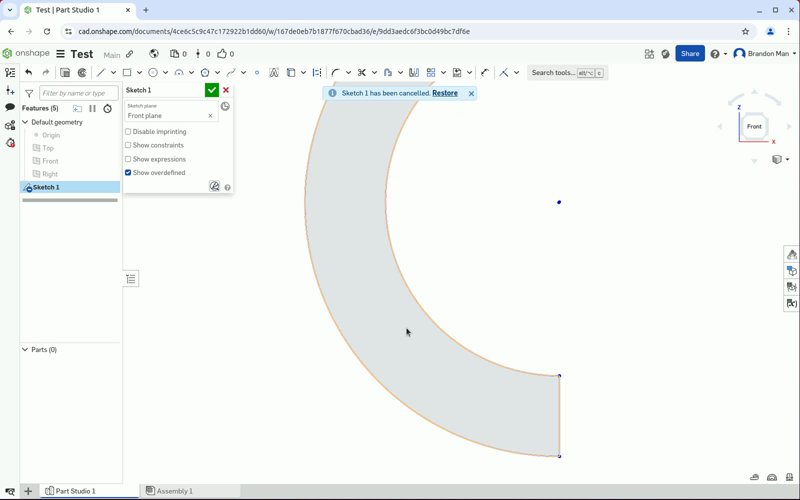
scroll(6)
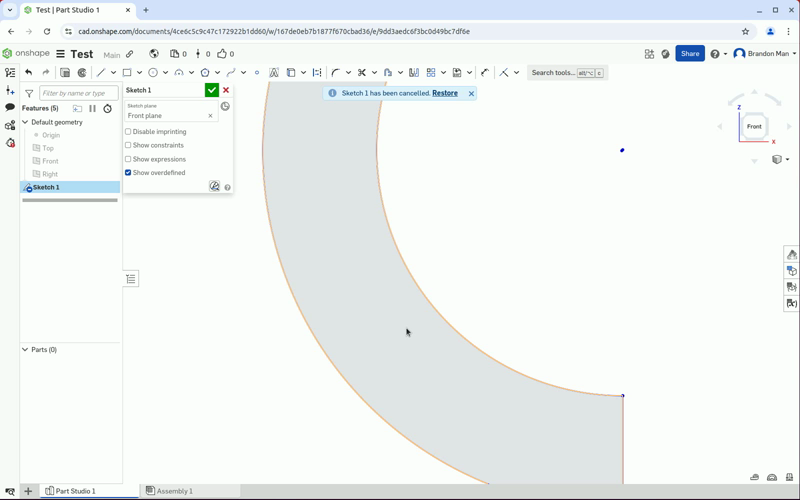
scroll(6)
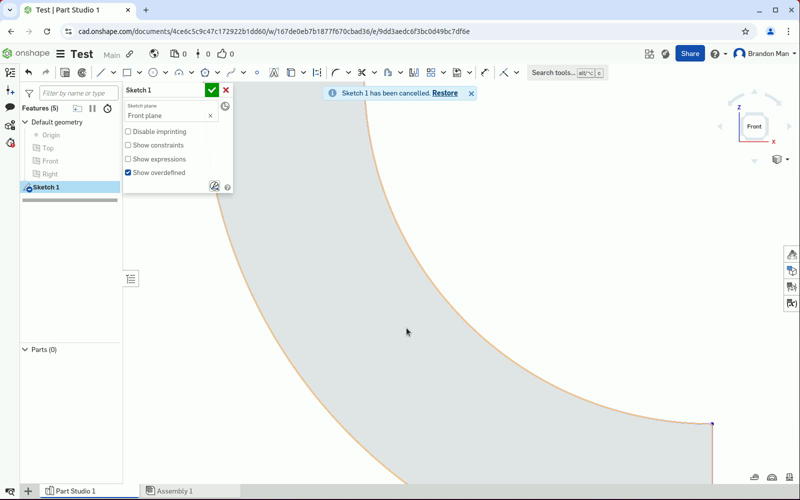
scroll(6)
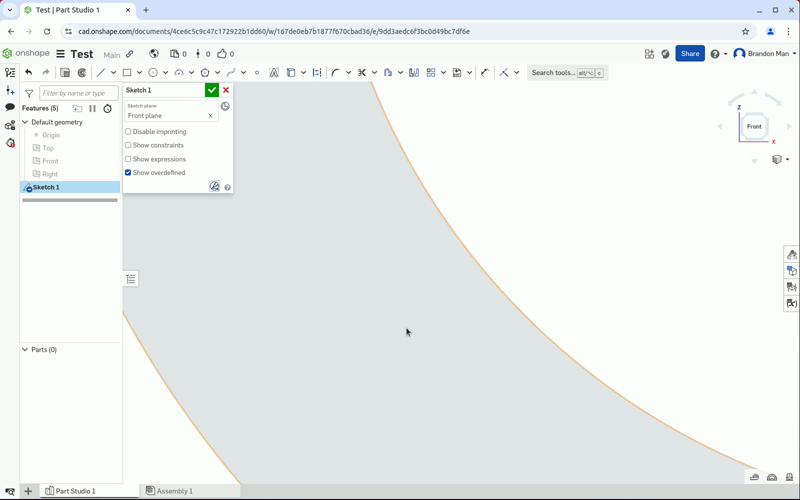
click(406, 327)
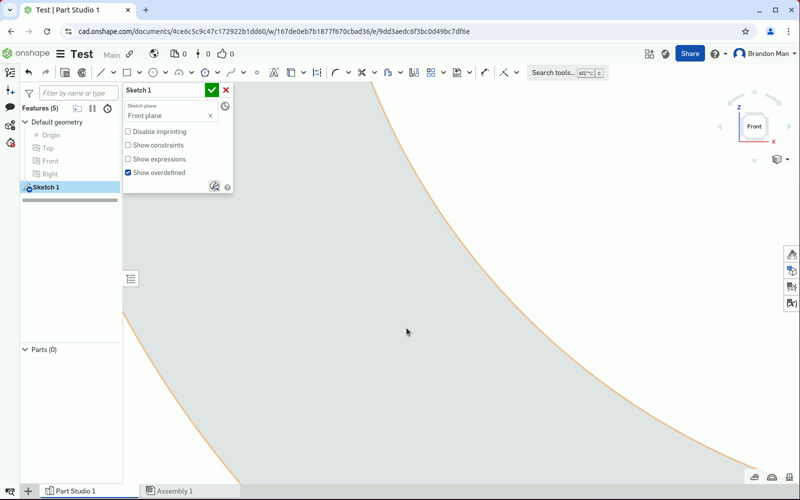
scroll(-6)
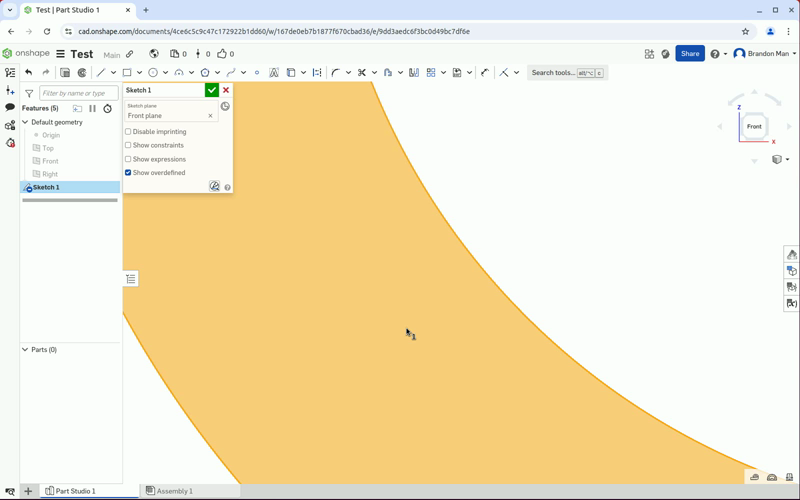
scroll(-6)
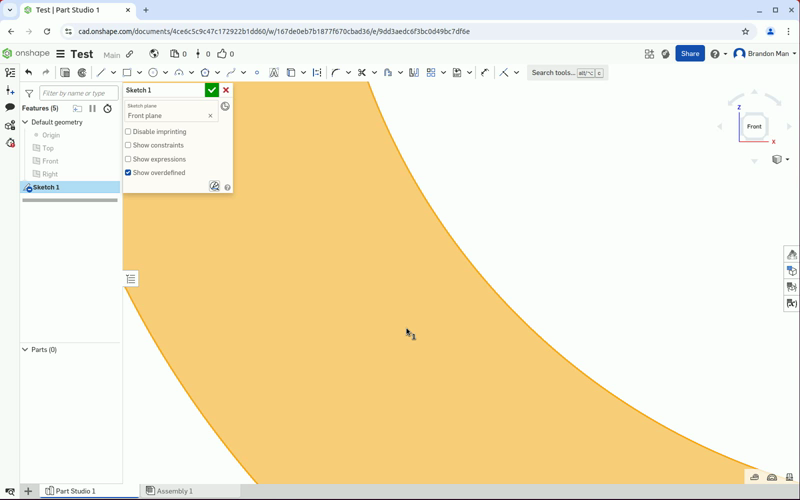
scroll(-6)
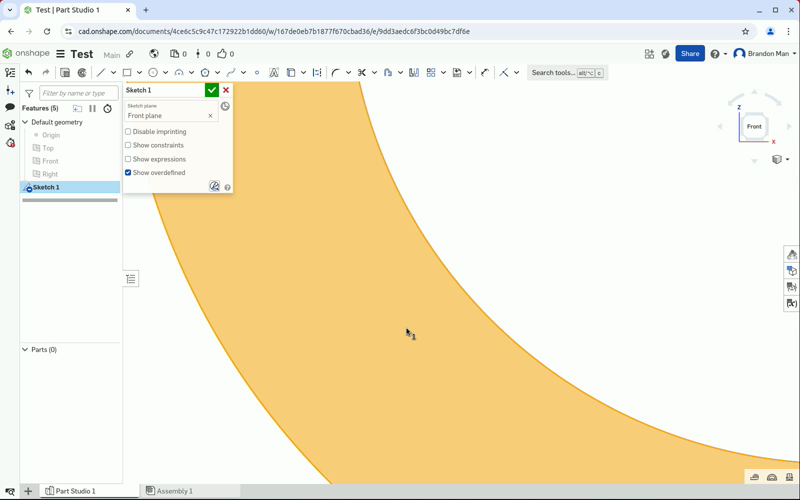
scroll(-6)
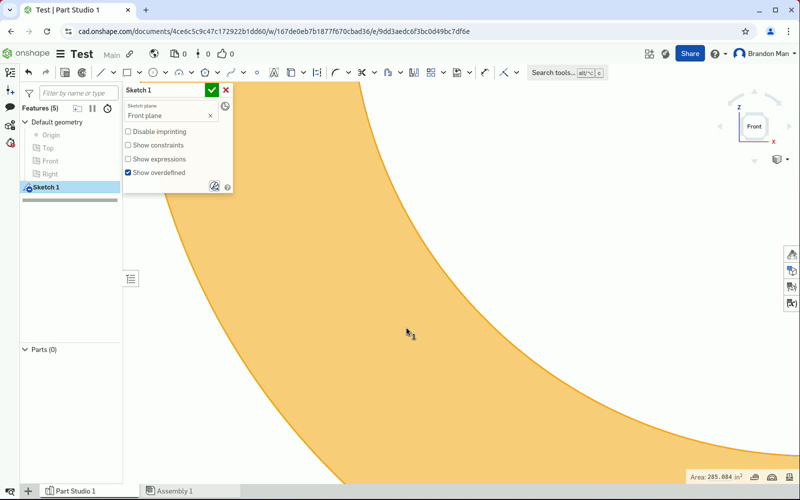
scroll(-6)
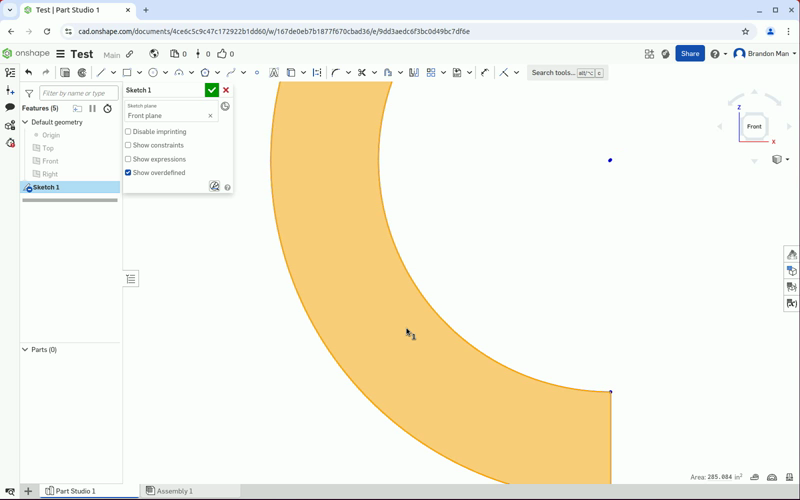
scroll(-6)
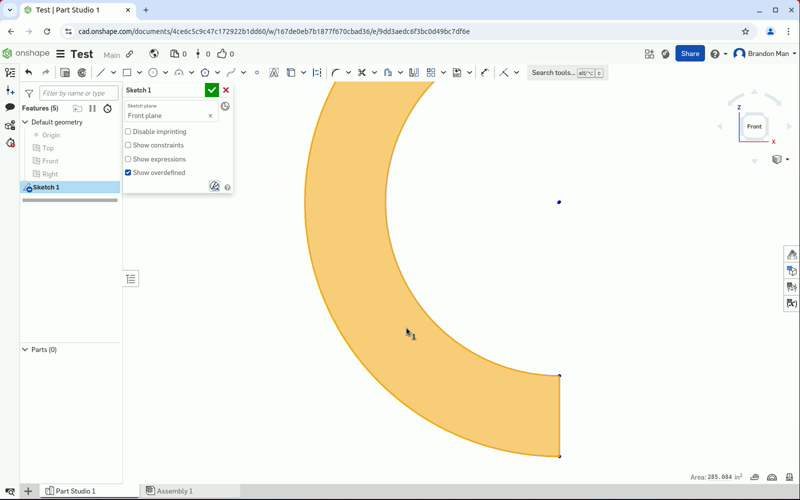
scroll(-6)
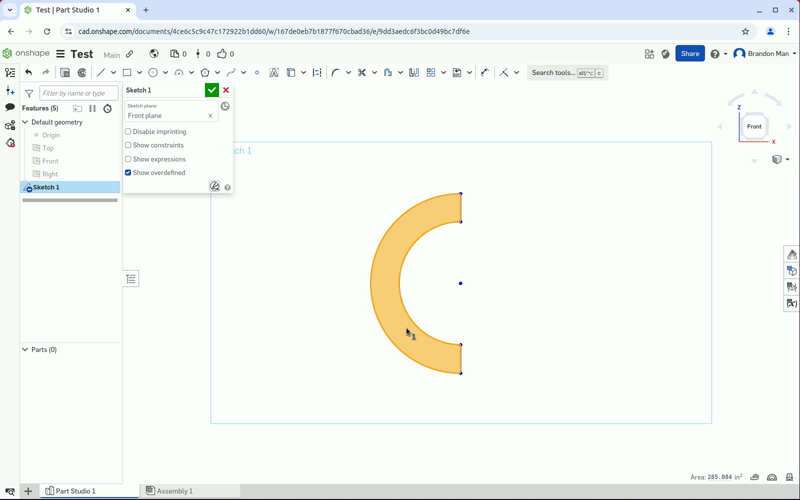
mouse_move(73, 352)
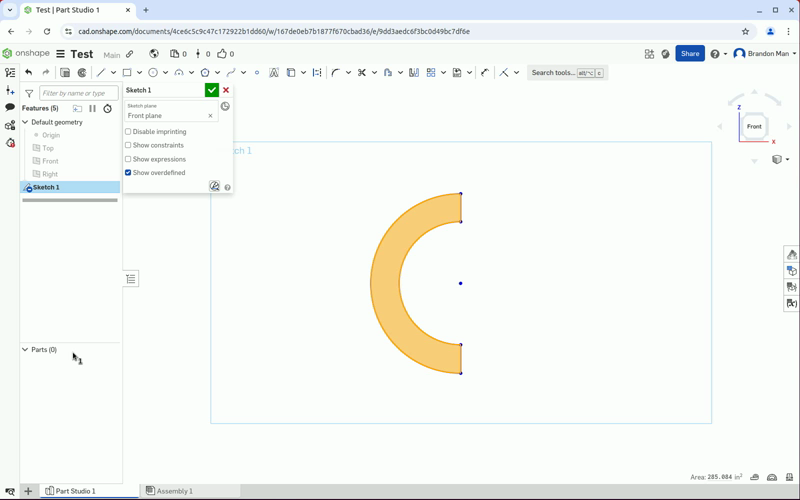
key(shift+y)
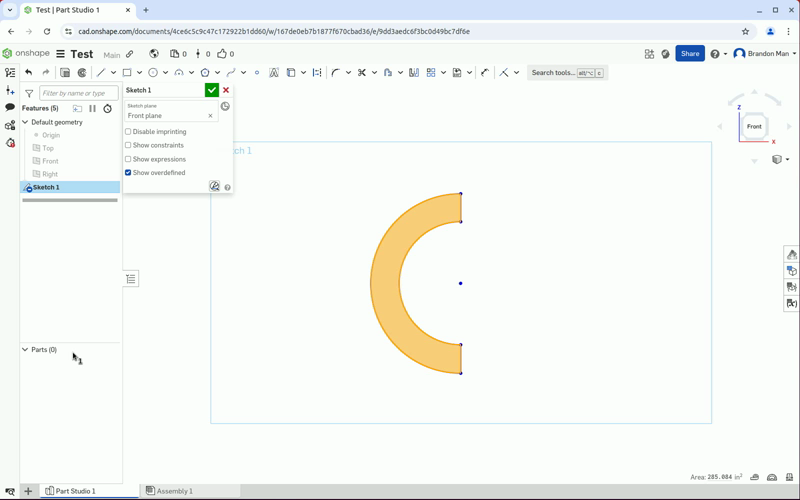
key(shift+e)
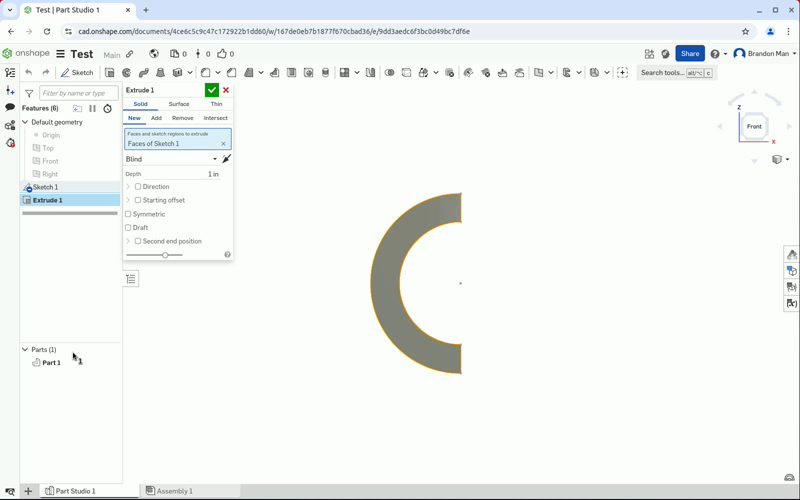
mouse_move(143, 106)
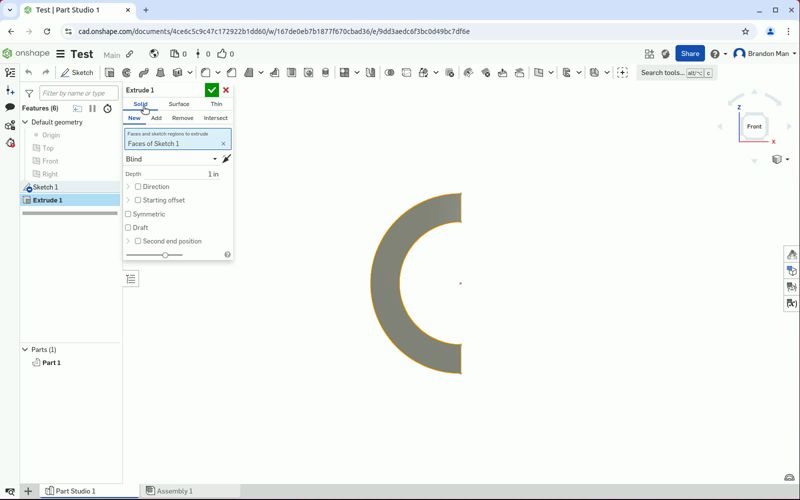
click(143, 106)
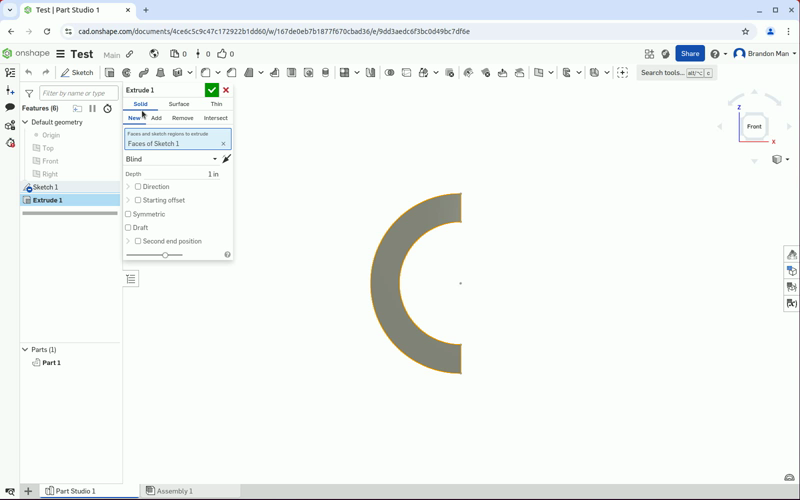
mouse_move(137, 120)
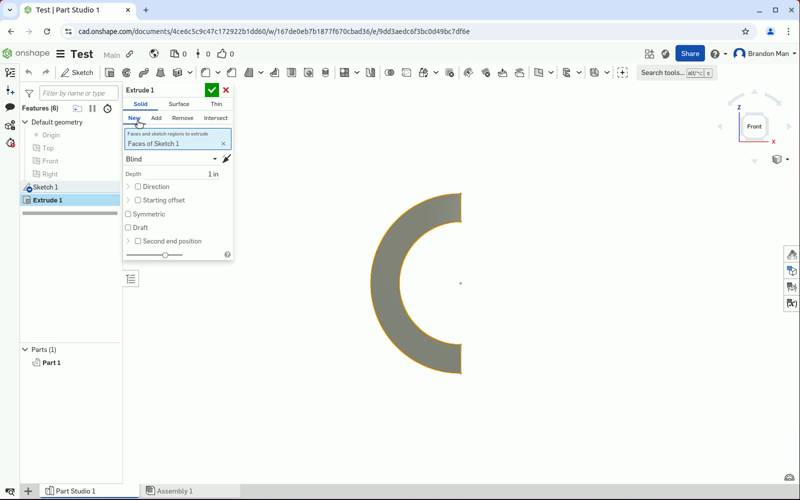
click(137, 120)
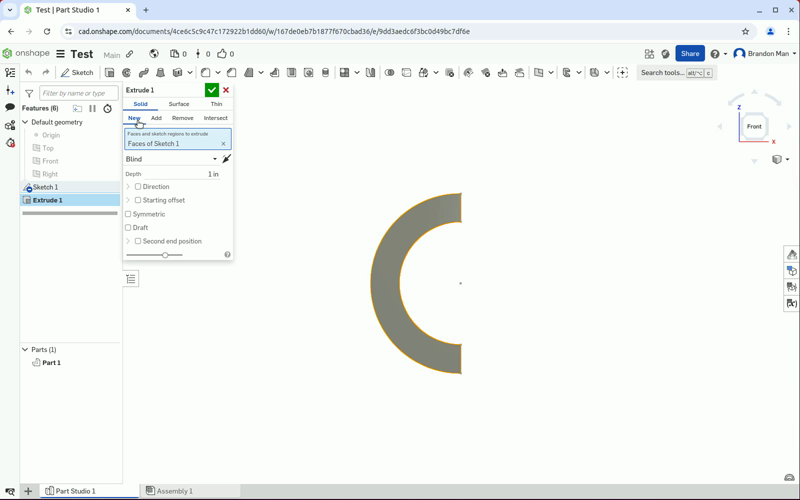
key(tab, 4)
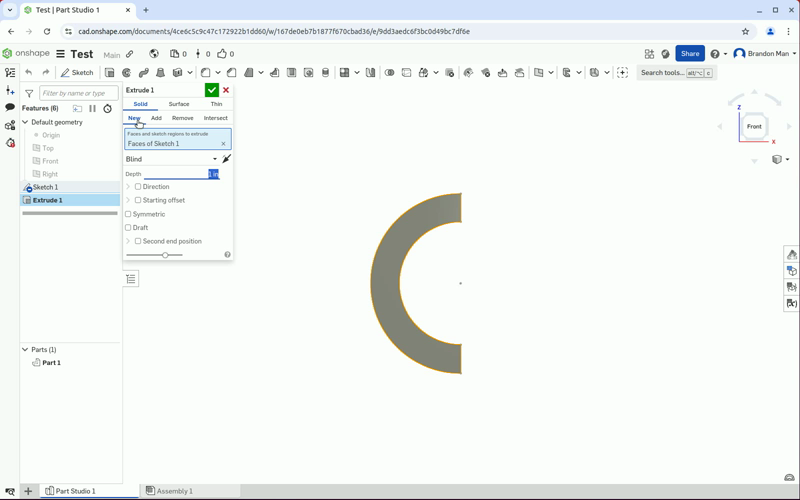
text(11.554)
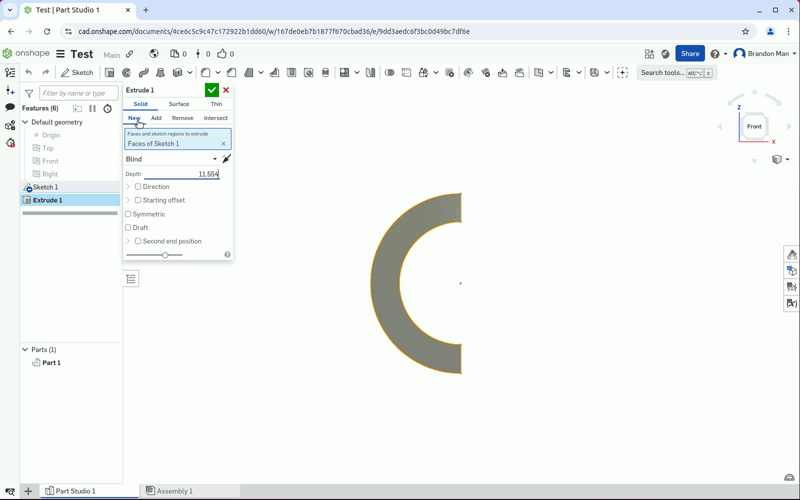
key(enter)
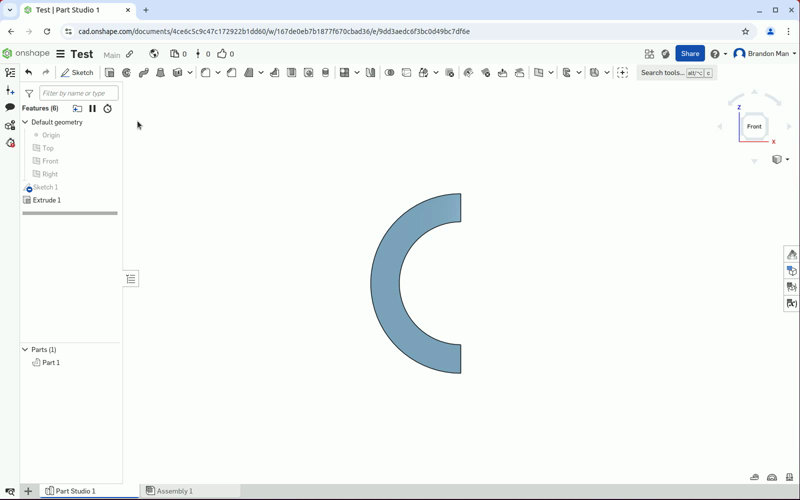
key(shift+h)
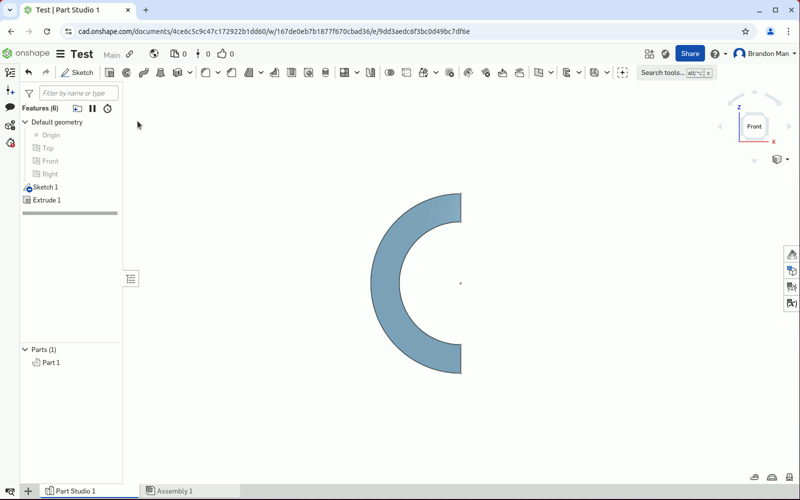
key(shift+h)
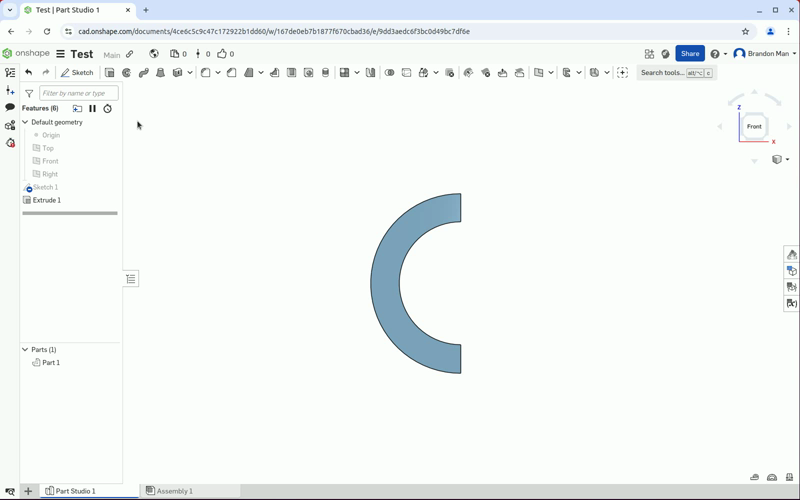
mouse_move(73, 189)
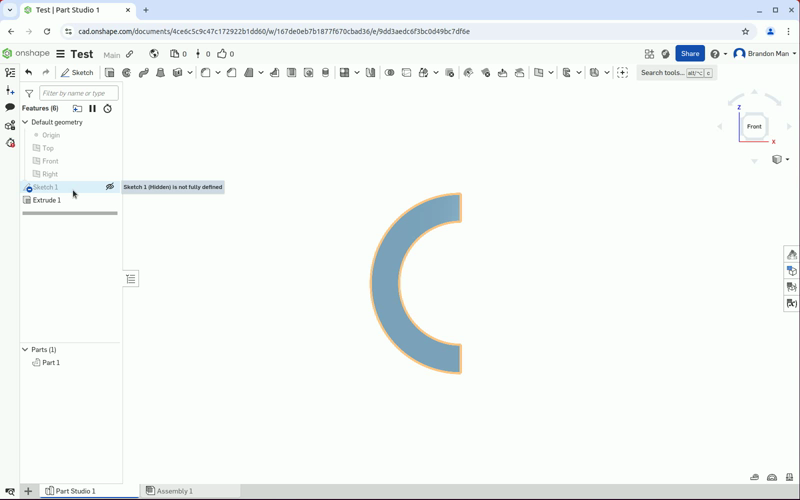
click(73, 189)
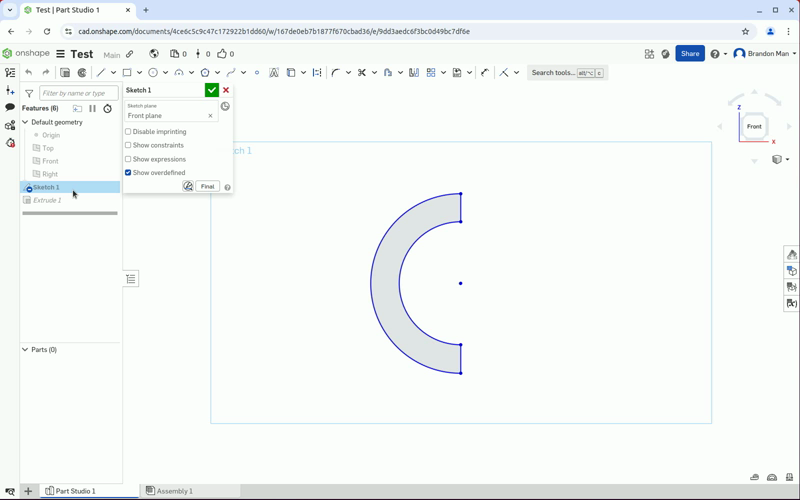
mouse_move(229, 92)
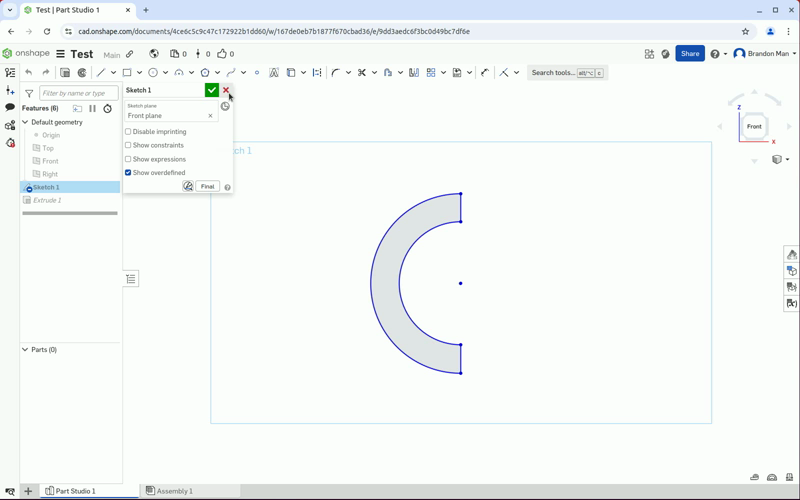
click(229, 92)
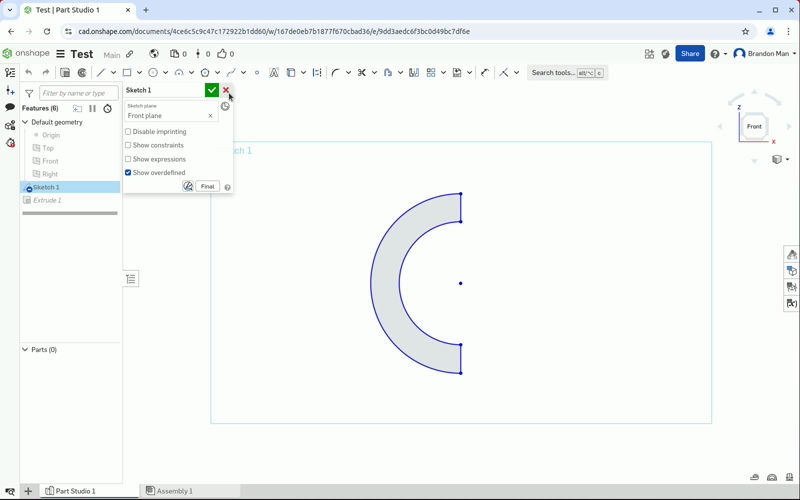
key(shift+s)
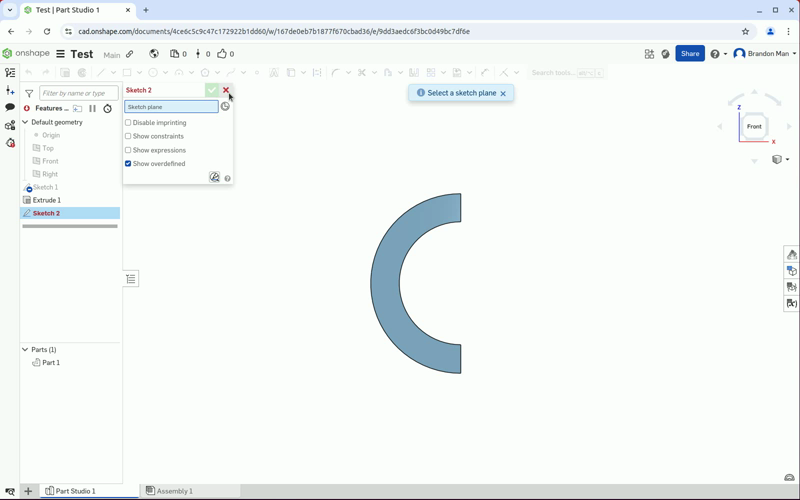
mouse_move(73, 163)
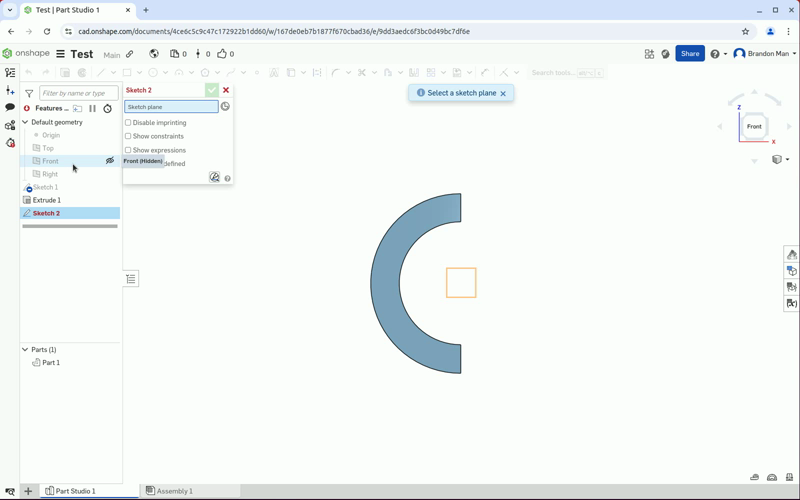
click(73, 163)
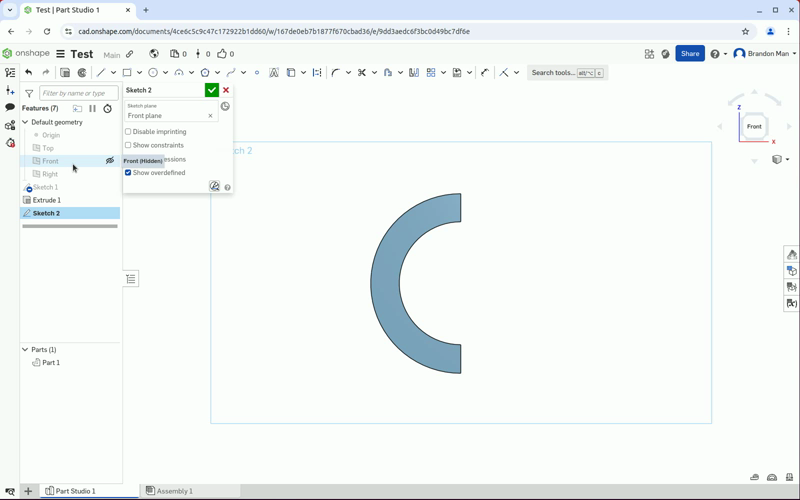
mouse_move(73, 352)
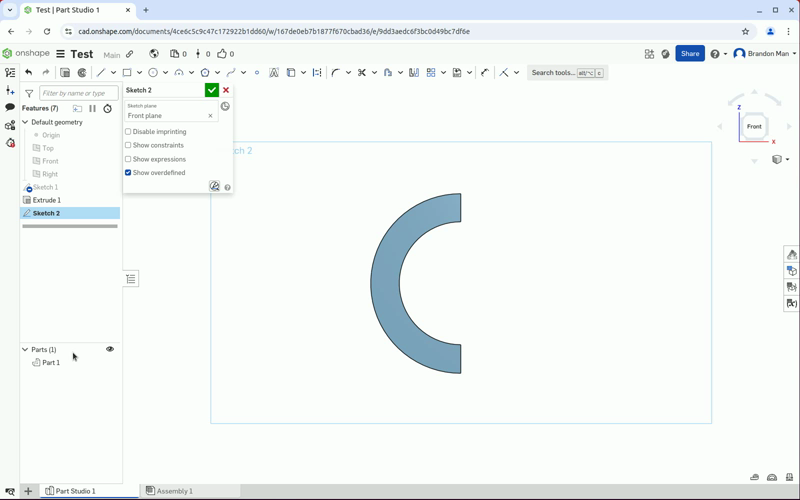
key(y)
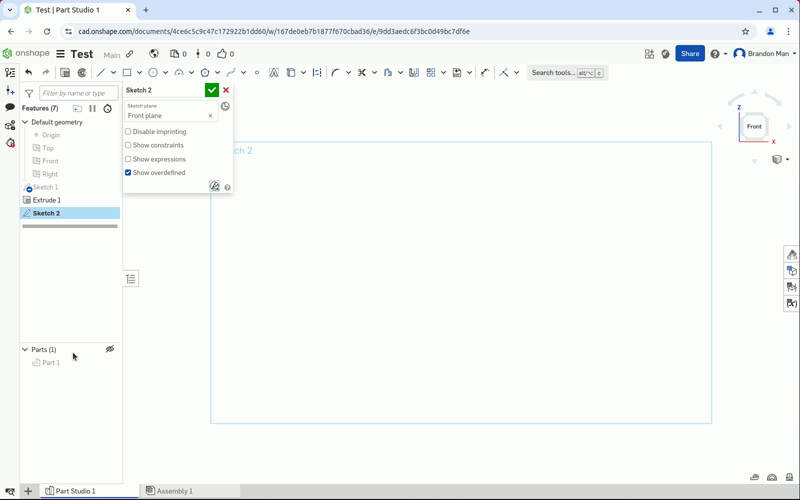
key(l)
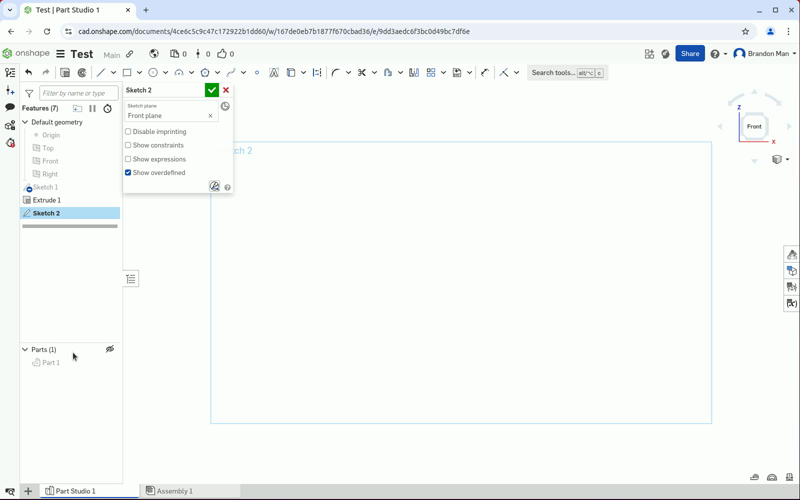
key_down(shift)
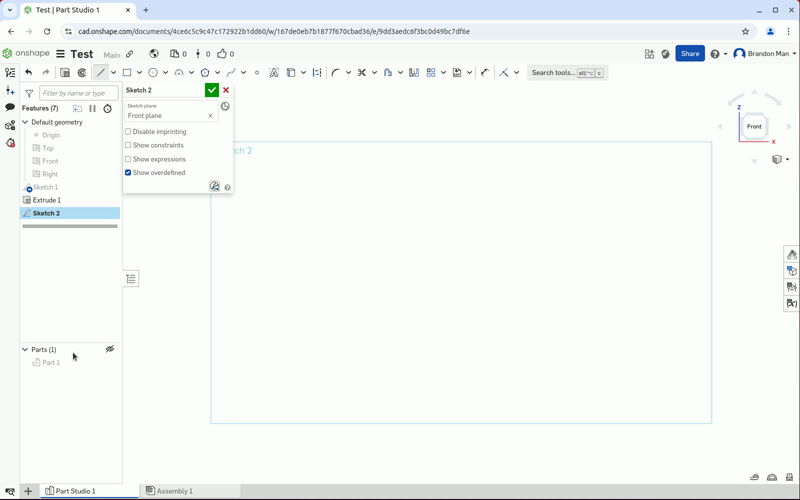
mouse_move(460, 345)
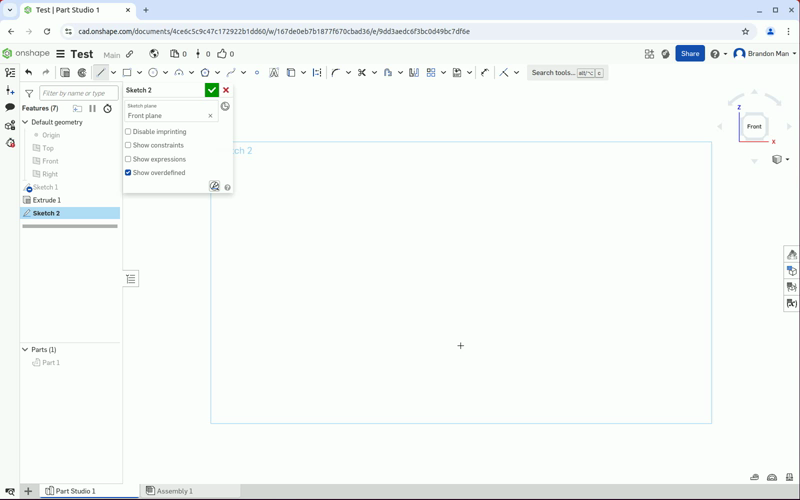
click(460, 345)
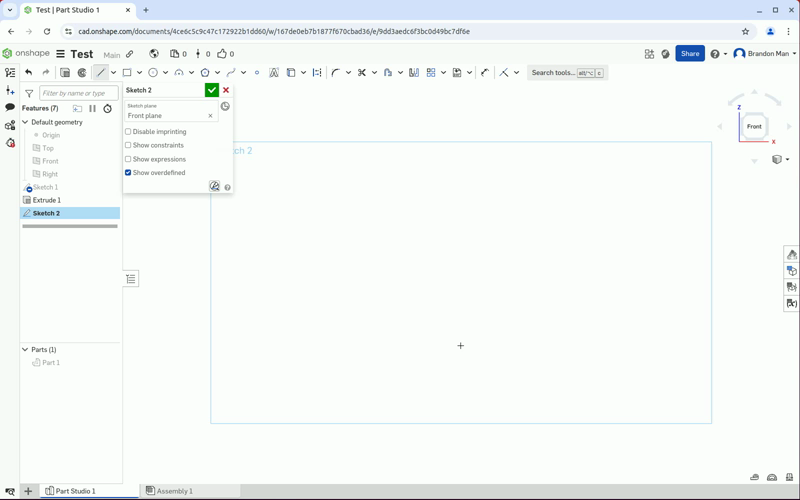
key_up(shift)
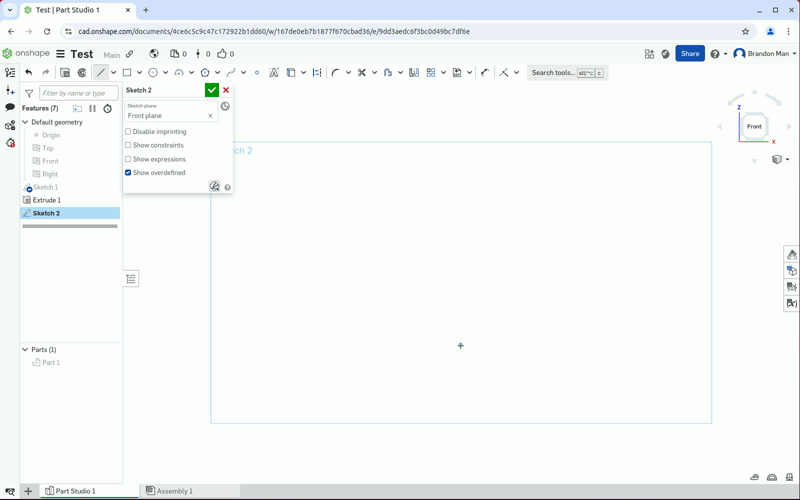
key_down(shift)
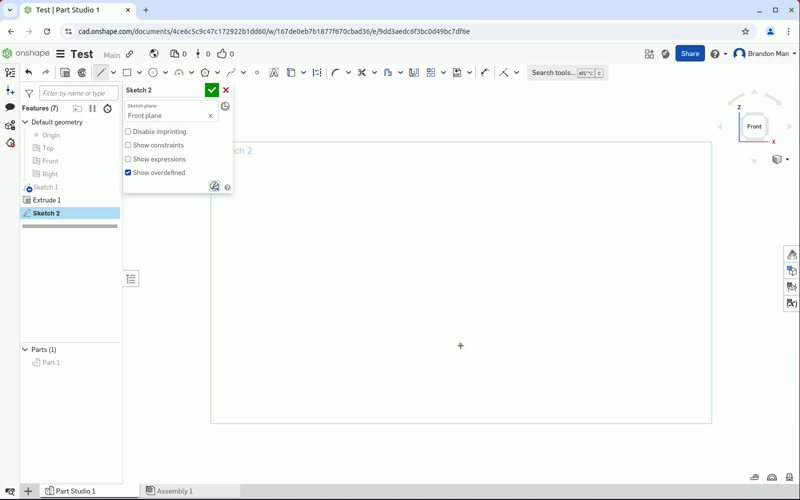
mouse_move(490, 345)
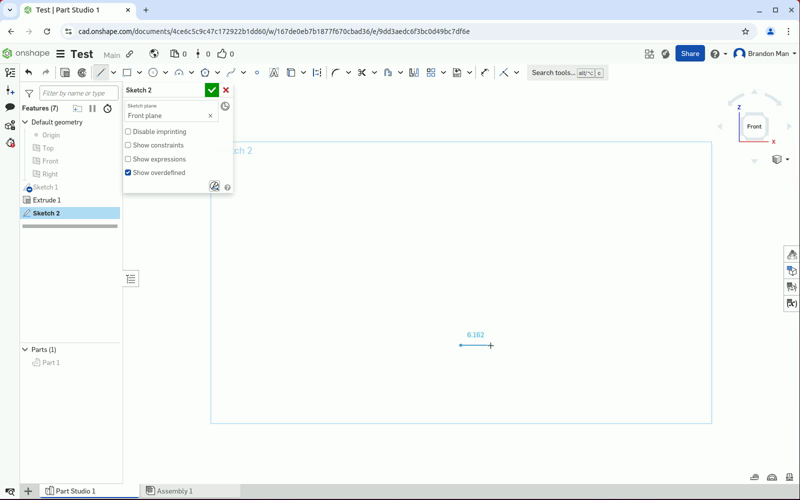
mouse_move(460, 311)
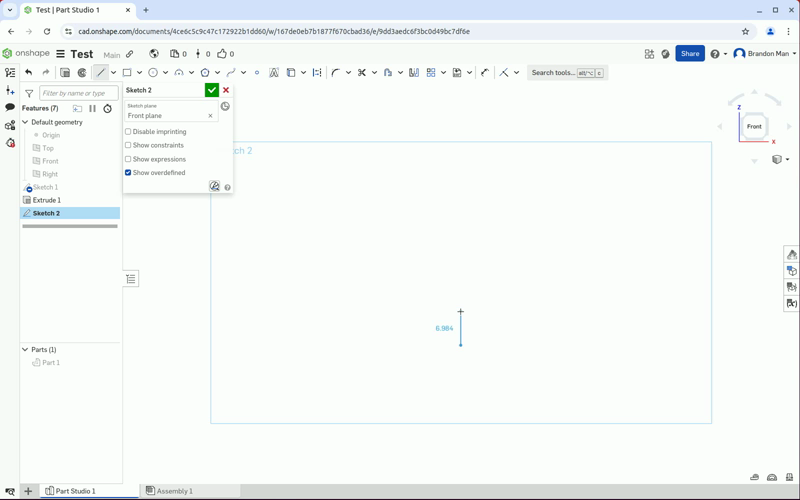
click(460, 311)
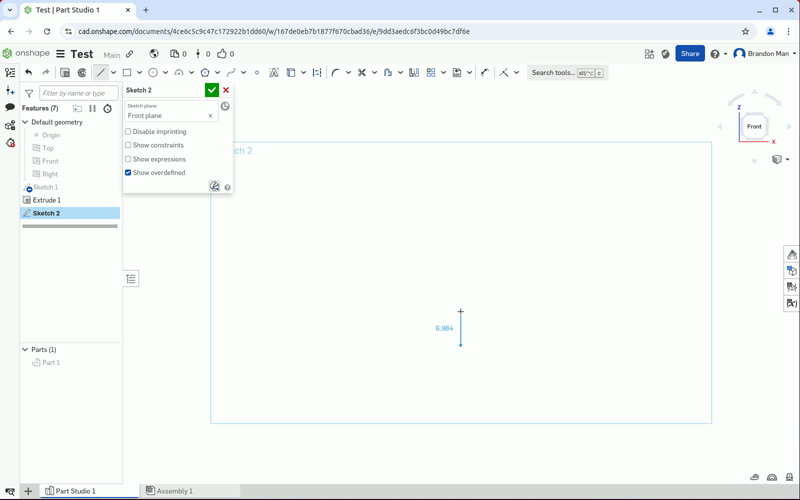
key_up(shift)
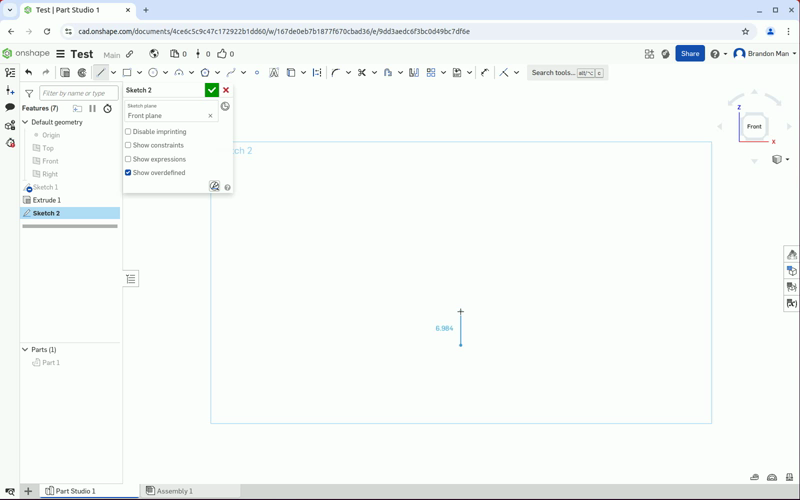
key(esc)
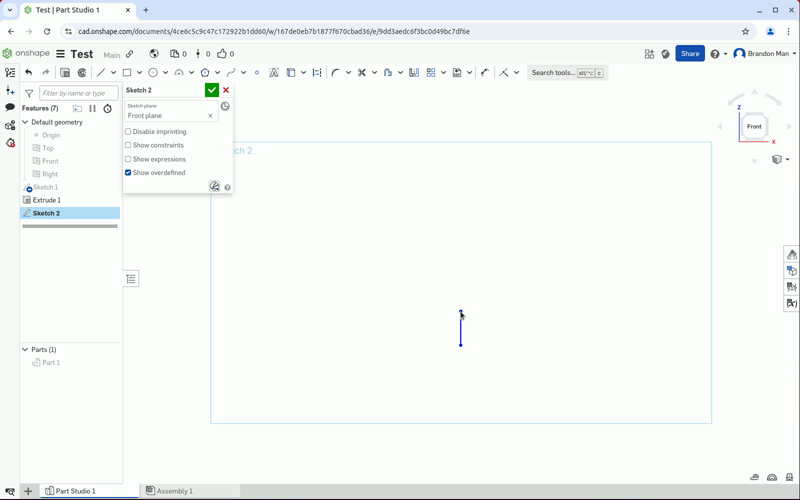
key(a)
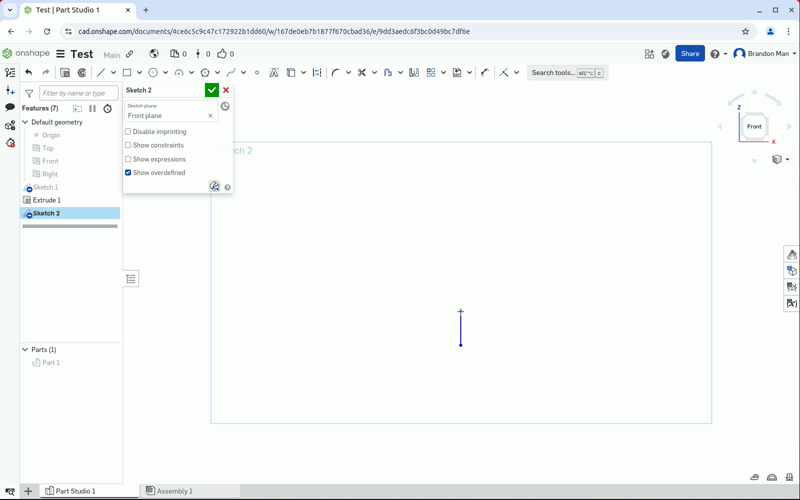
mouse_move(460, 311)
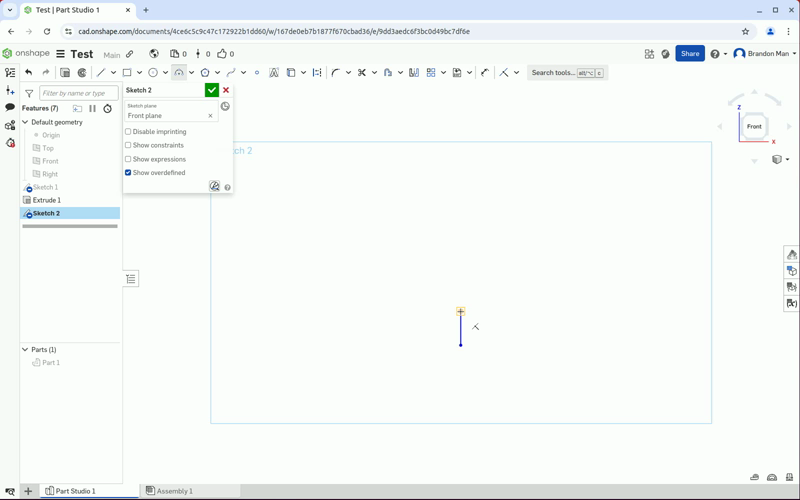
click(460, 311)
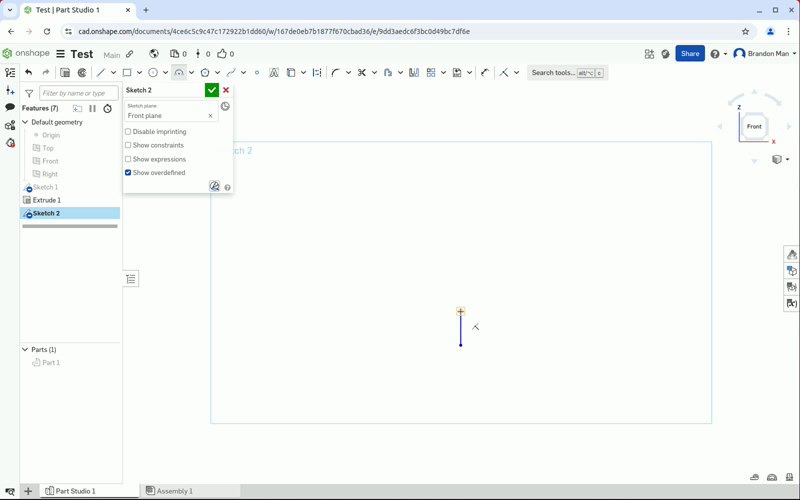
key_down(shift)
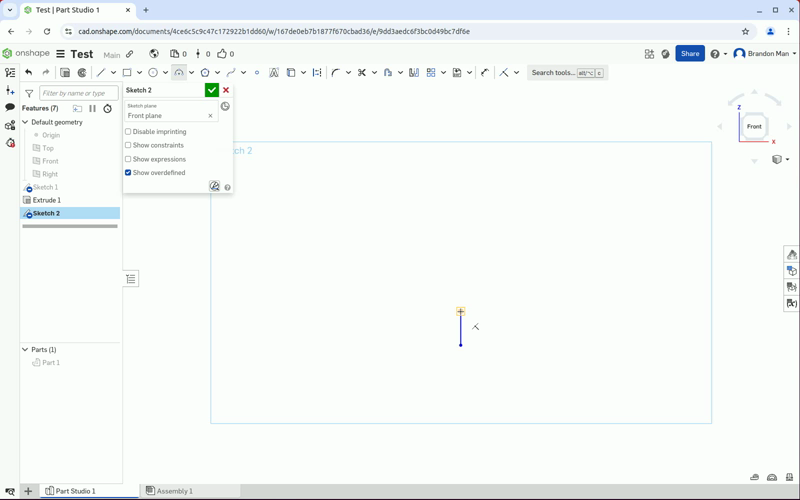
mouse_move(460, 255)
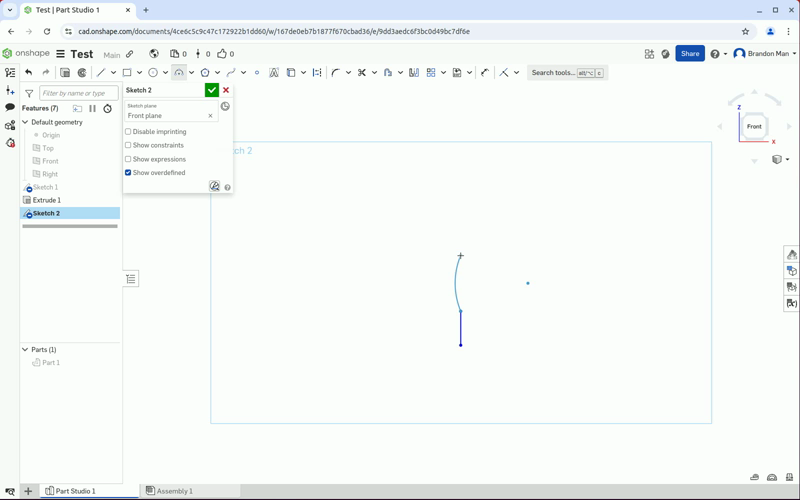
click(460, 255)
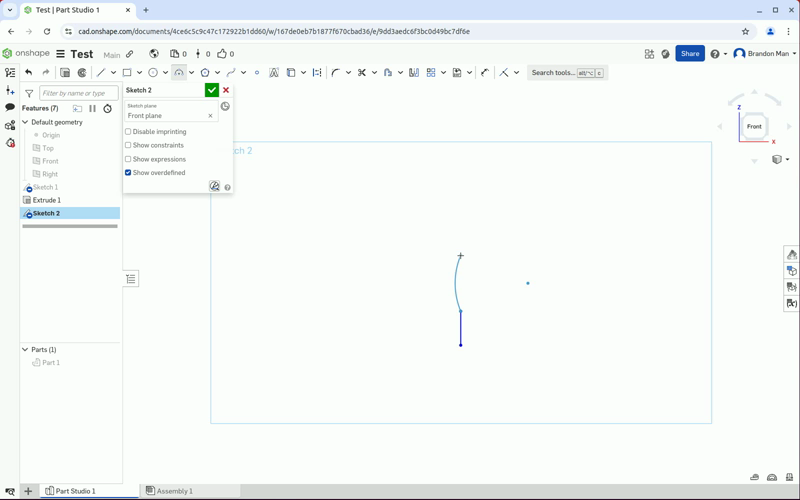
mouse_move(432, 282)
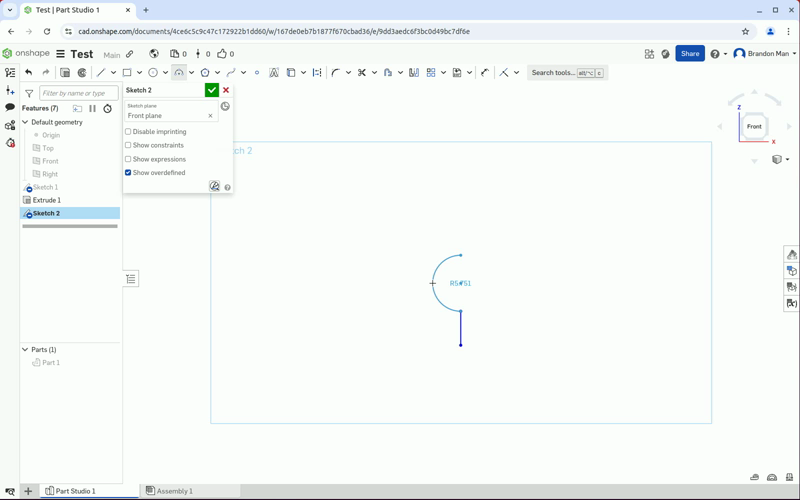
click(432, 282)
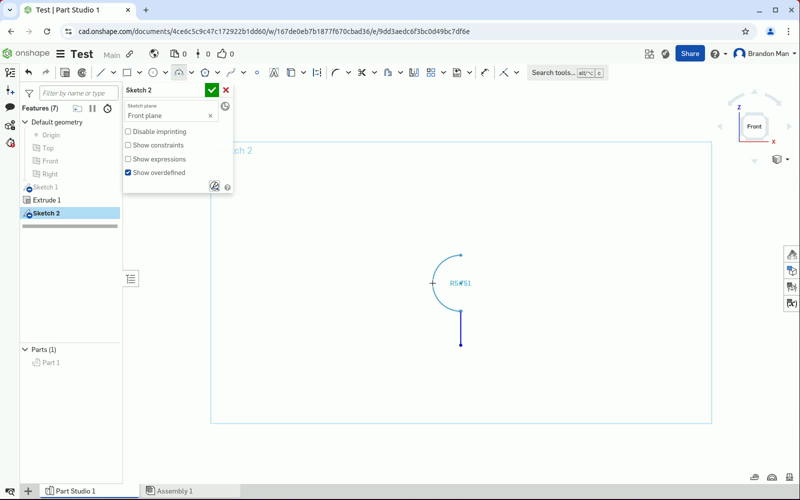
key_up(shift)
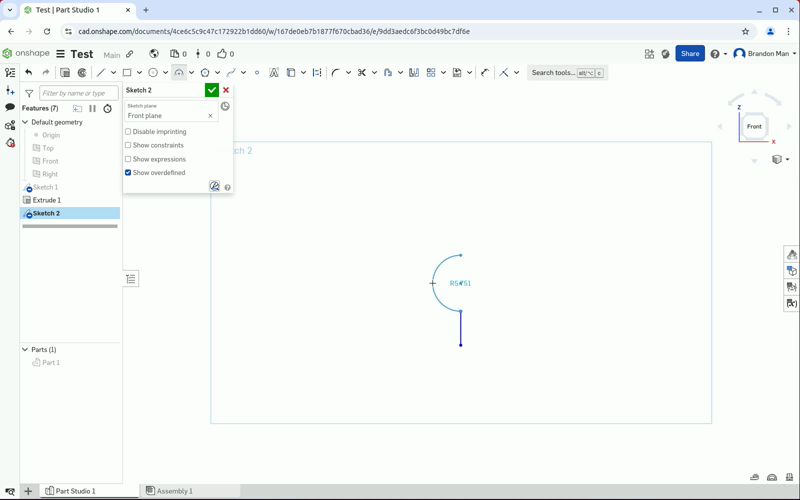
key(esc)
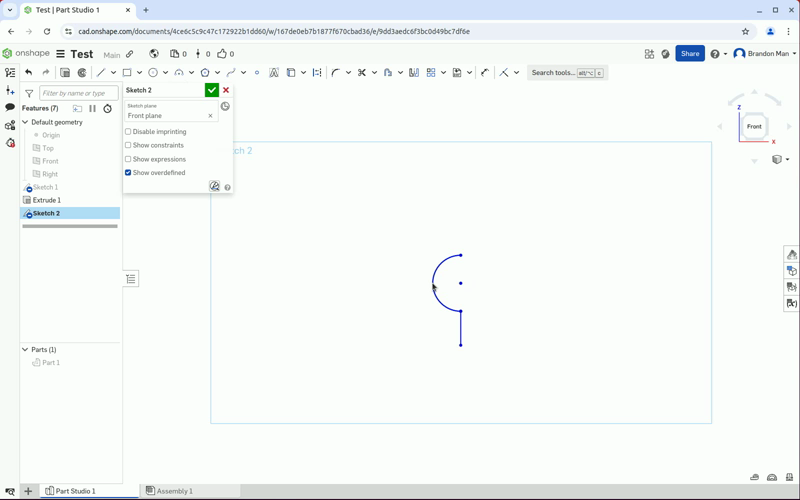
key(l)
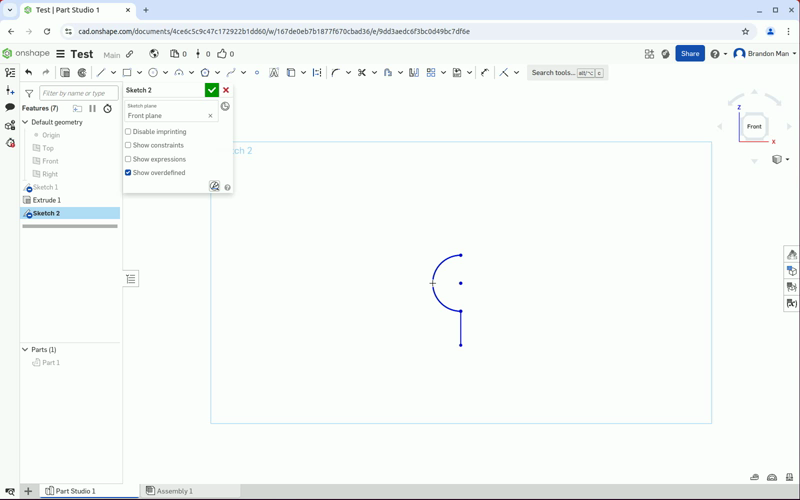
mouse_move(460, 255)
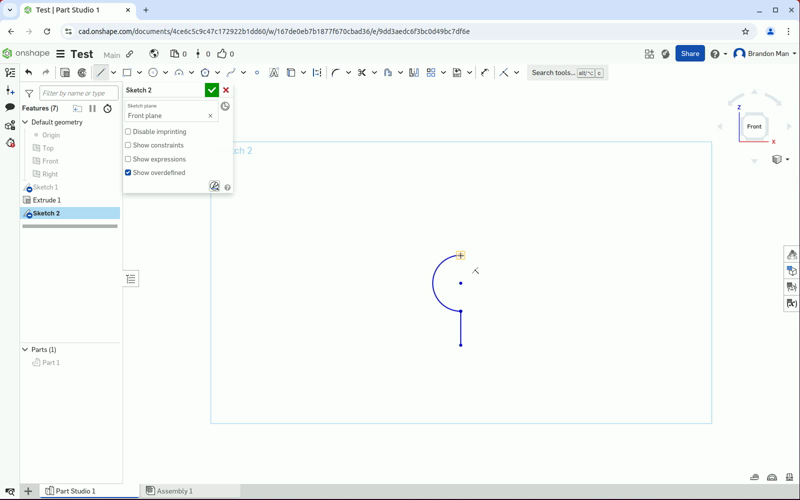
click(460, 255)
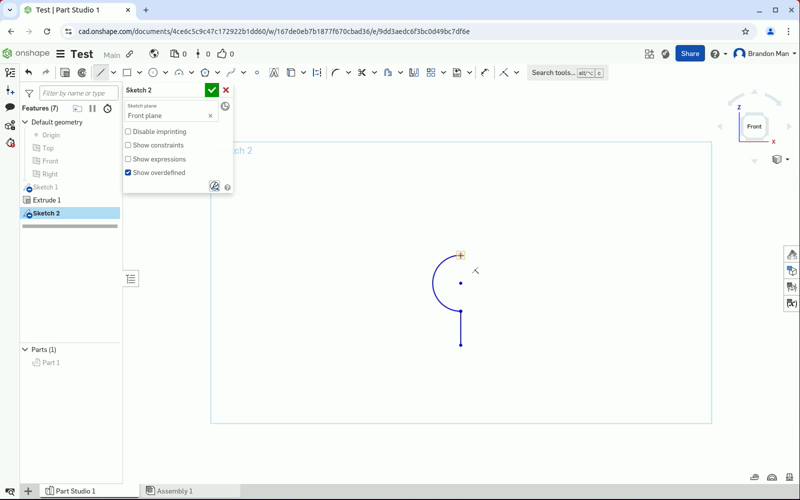
key_down(shift)
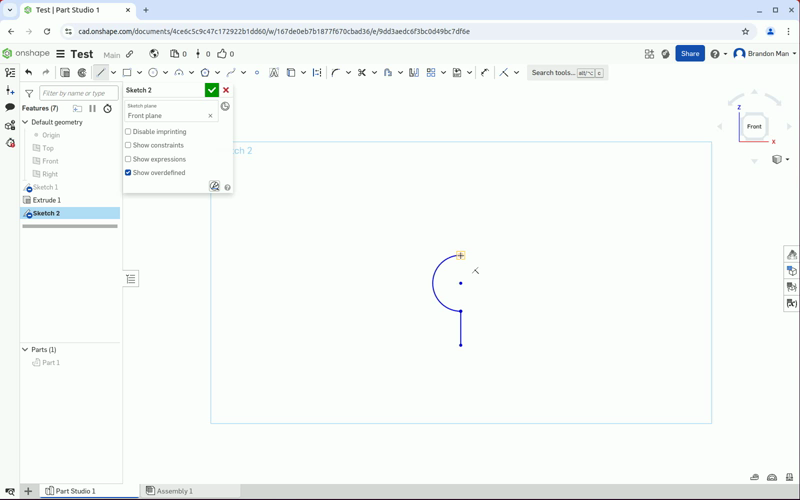
mouse_move(490, 255)
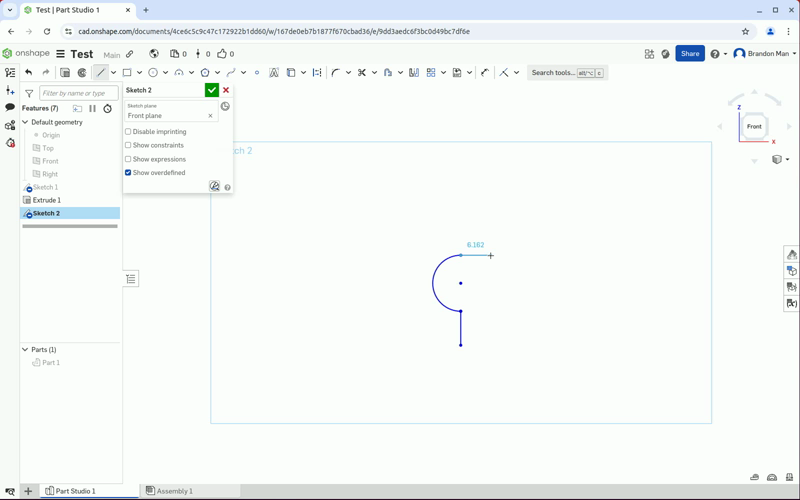
mouse_move(460, 220)
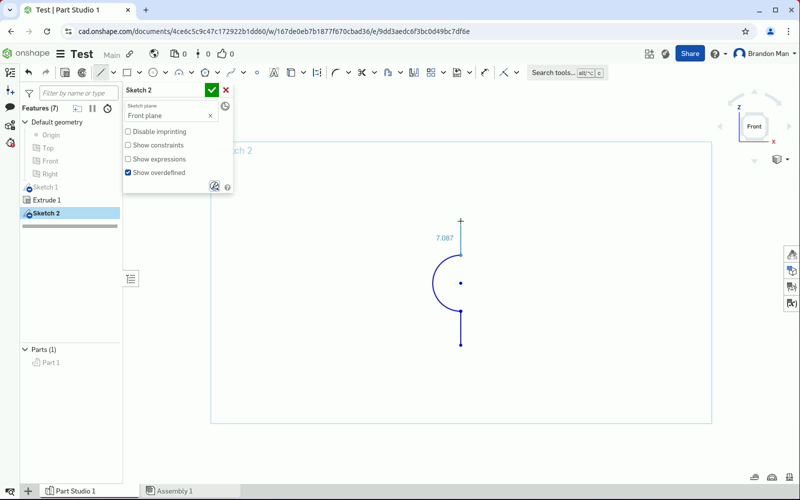
click(460, 220)
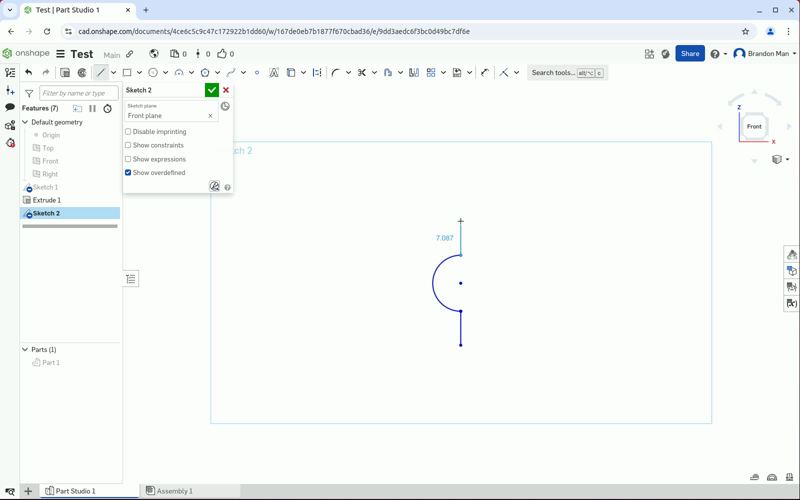
key_up(shift)
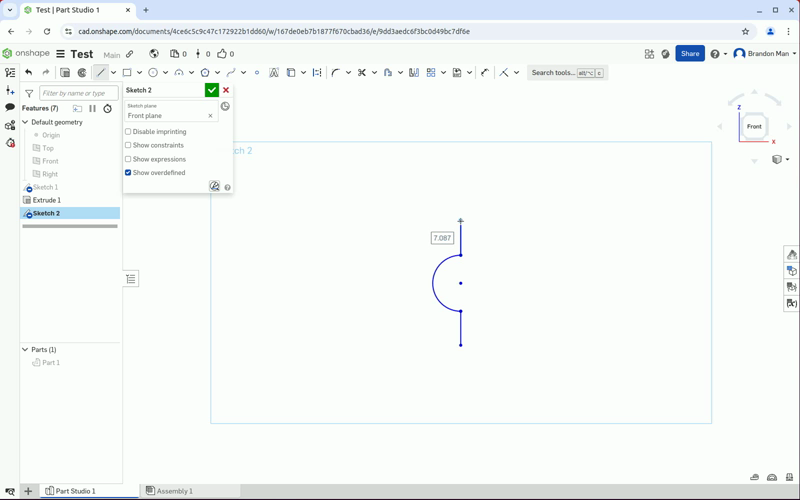
key(esc)
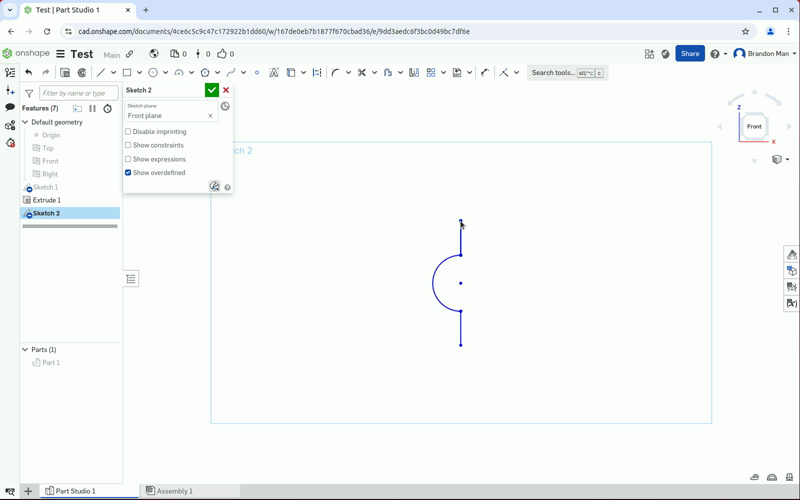
key(a)
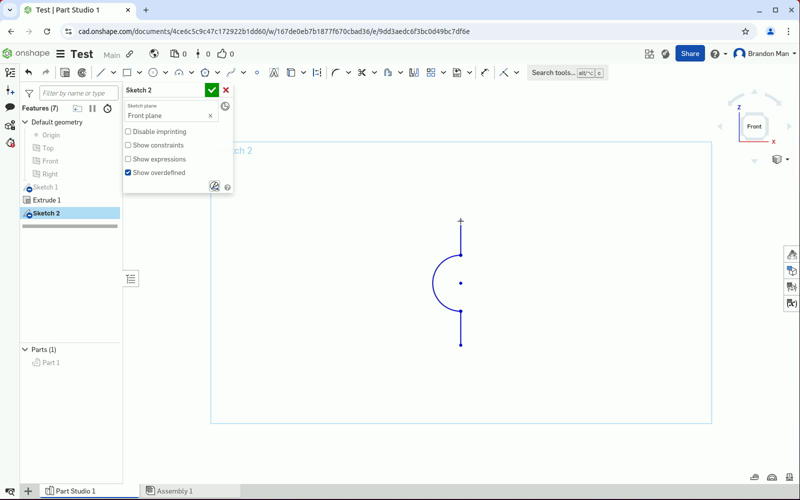
mouse_move(460, 220)
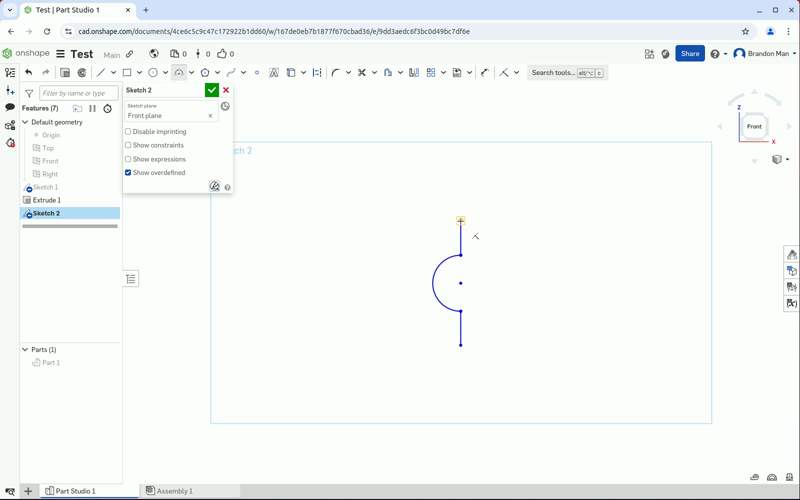
click(460, 220)
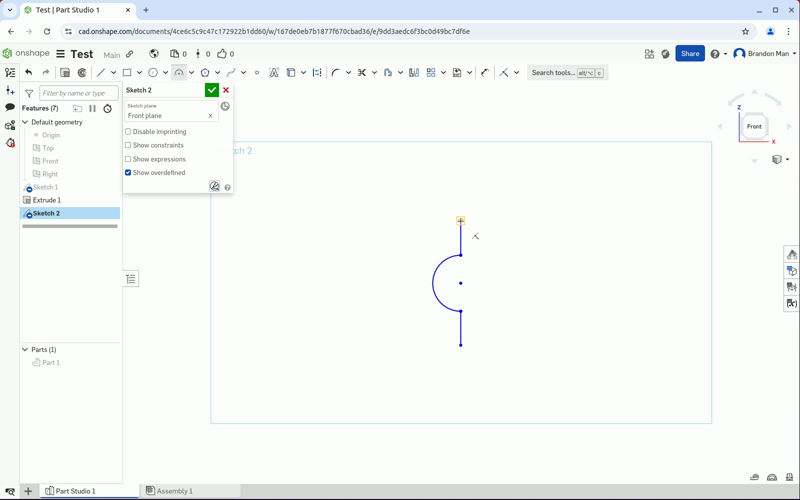
mouse_move(460, 345)
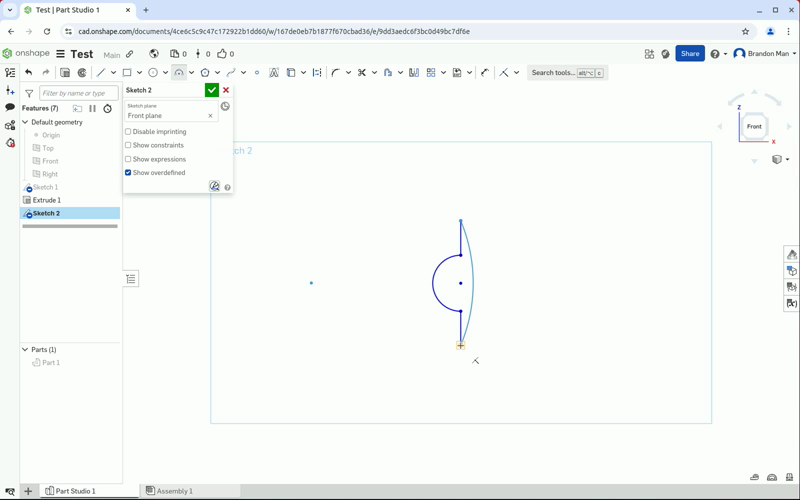
click(460, 345)
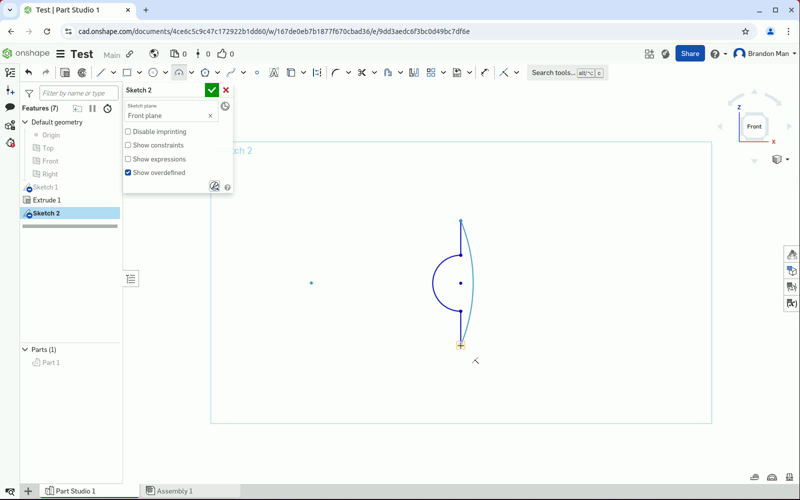
key_down(shift)
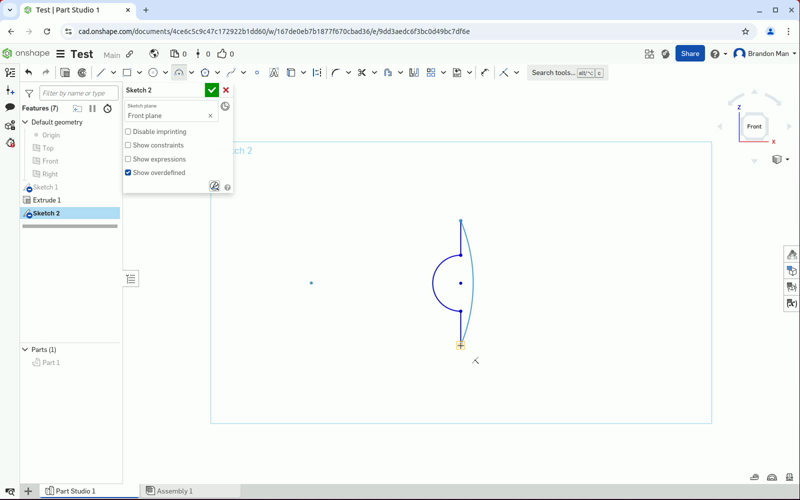
mouse_move(398, 282)
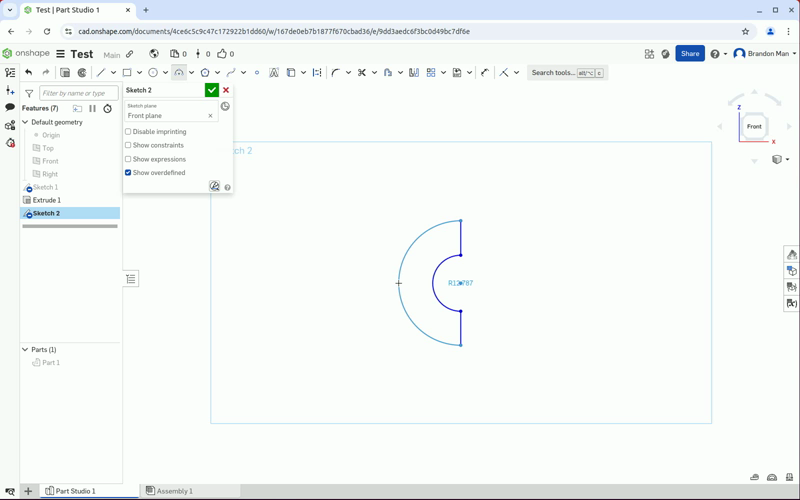
click(398, 282)
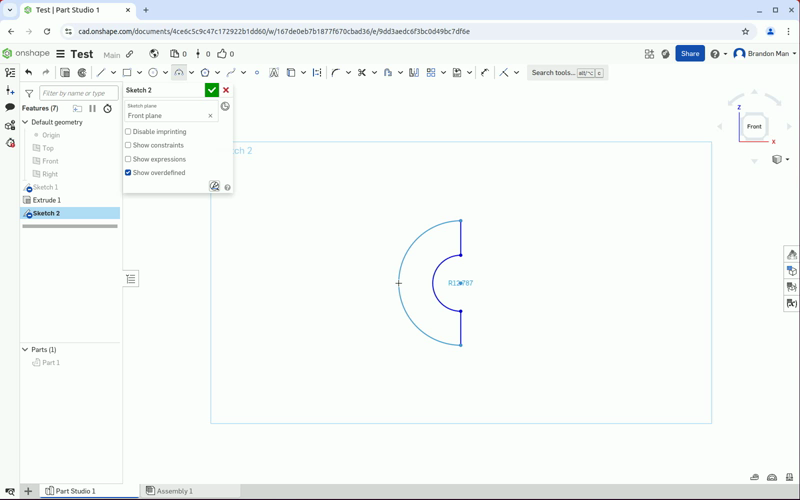
key_up(shift)
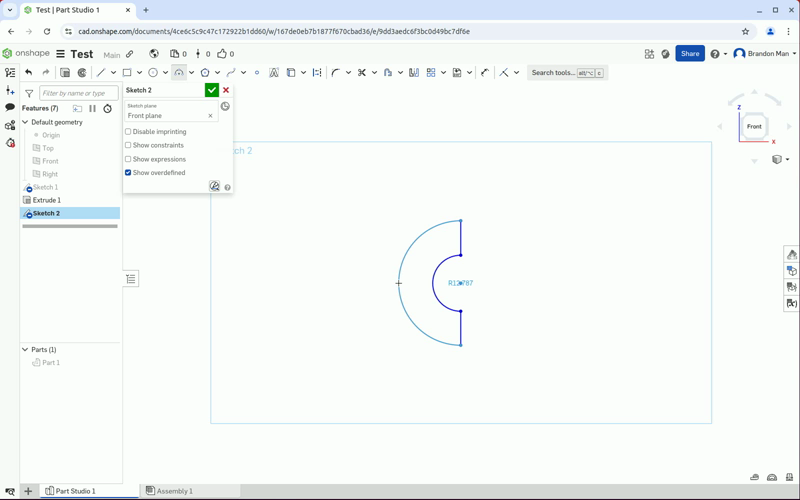
key(esc)
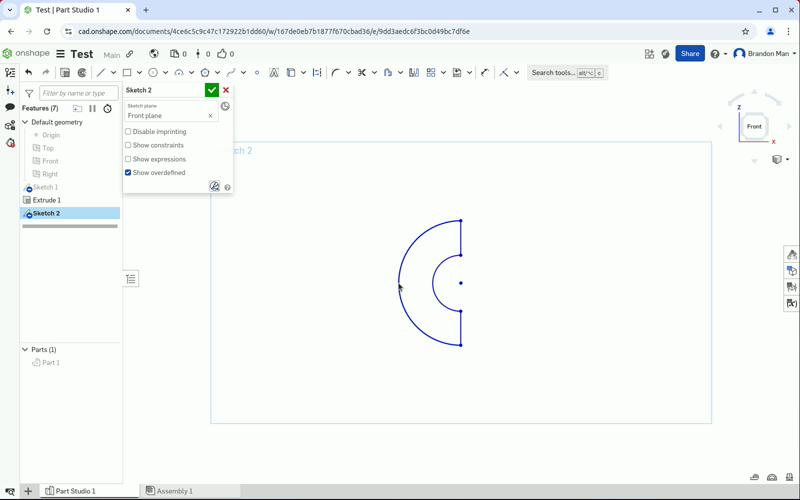
mouse_move(426, 244)
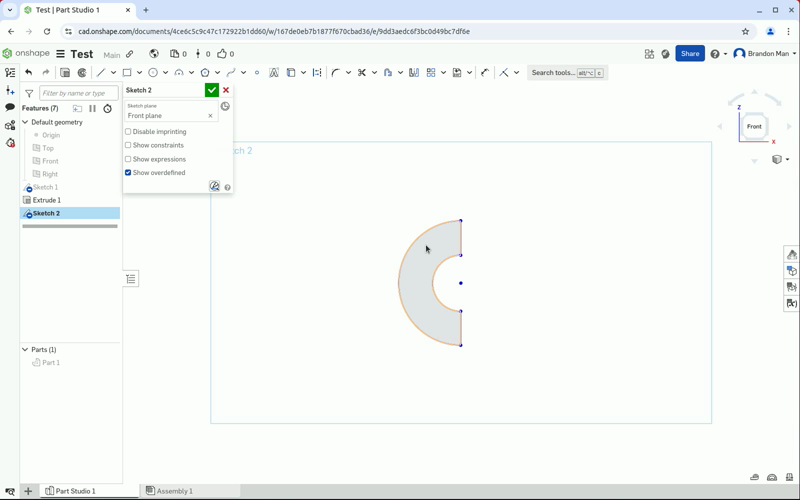
scroll(6)
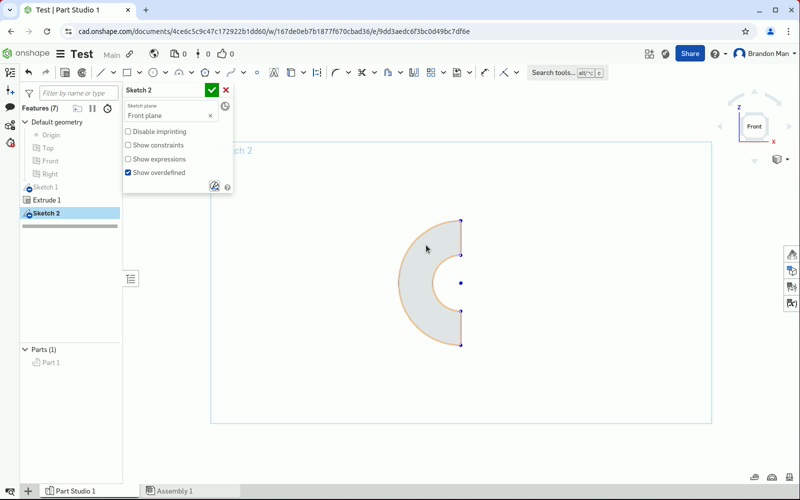
scroll(6)
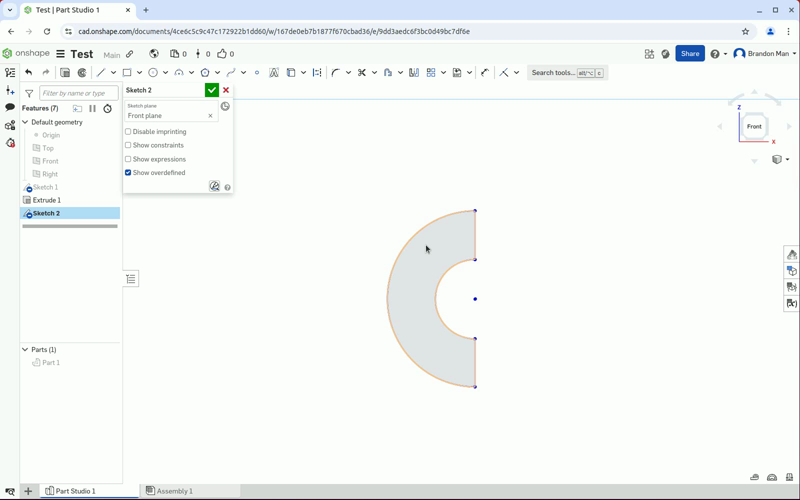
scroll(6)
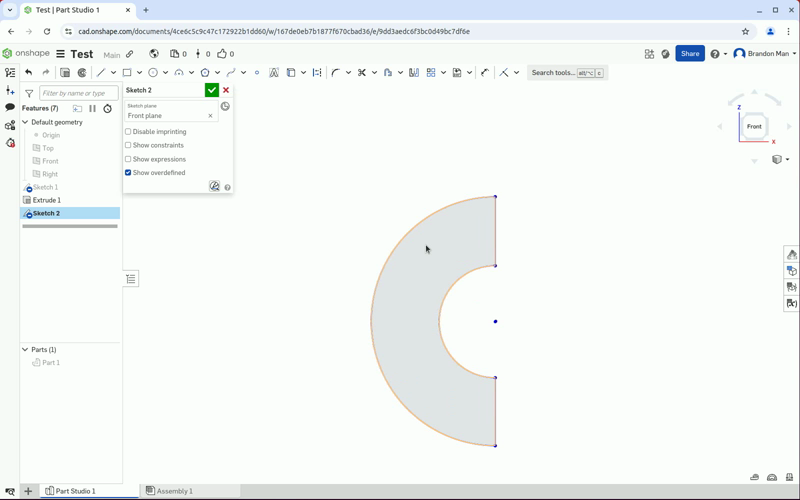
scroll(6)
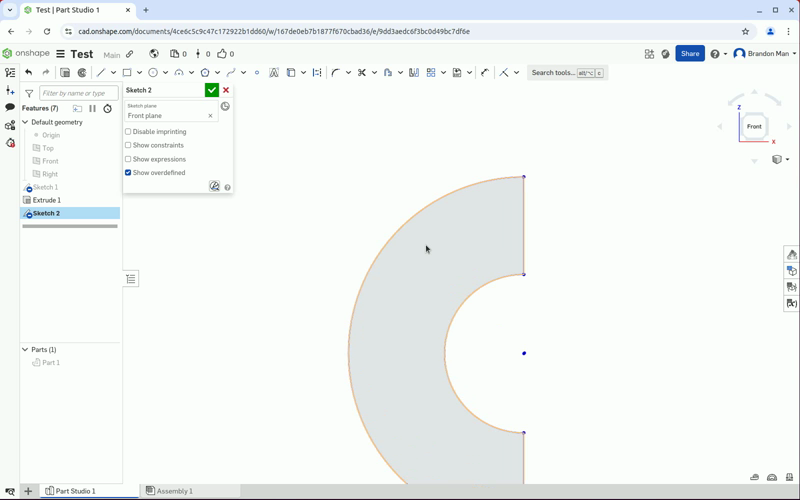
scroll(6)
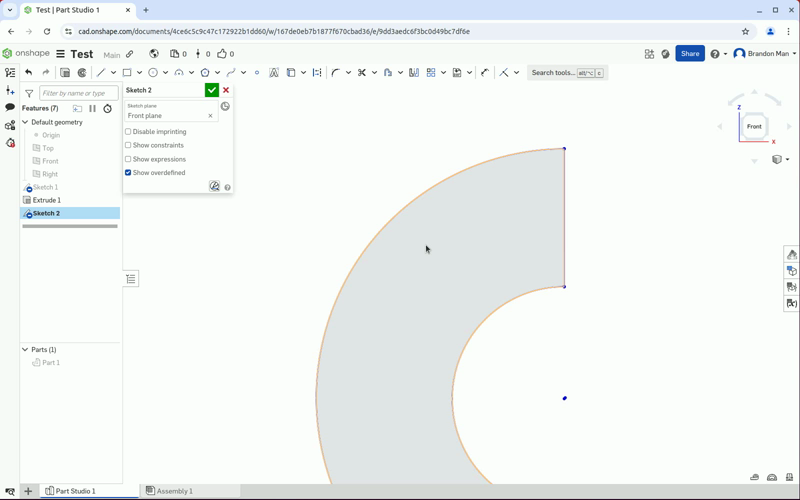
scroll(6)
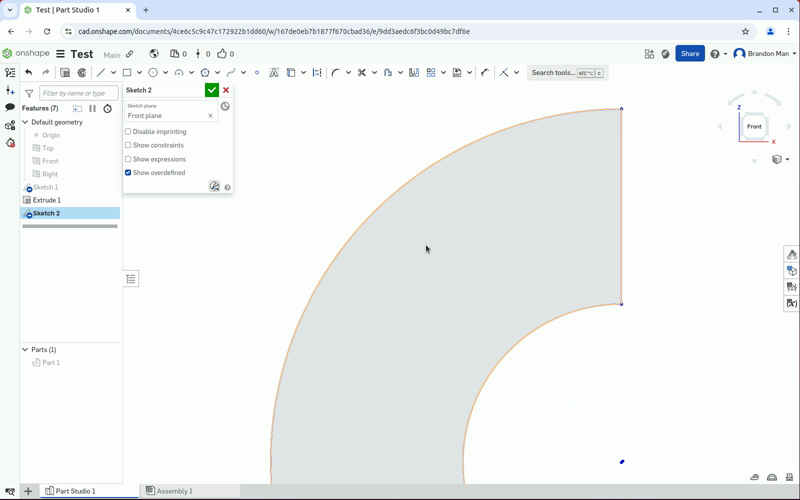
scroll(6)
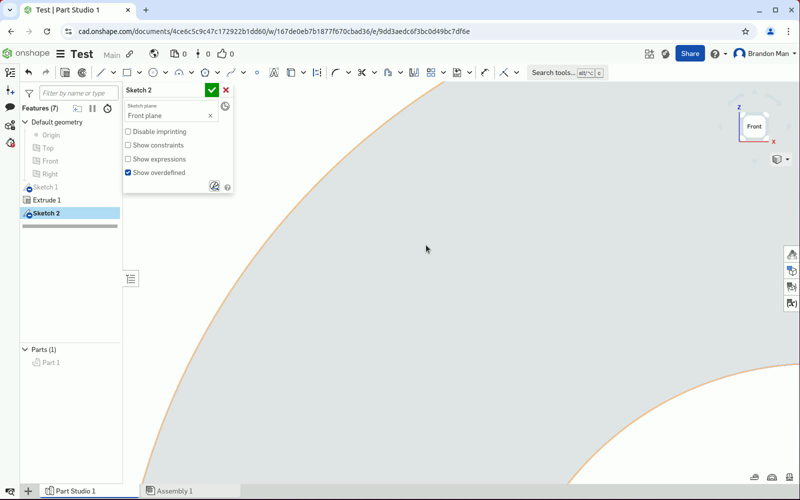
click(426, 244)
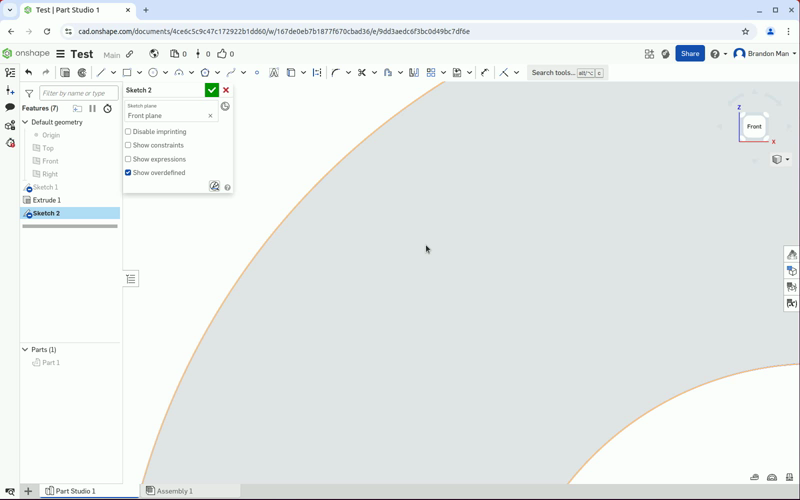
scroll(-6)
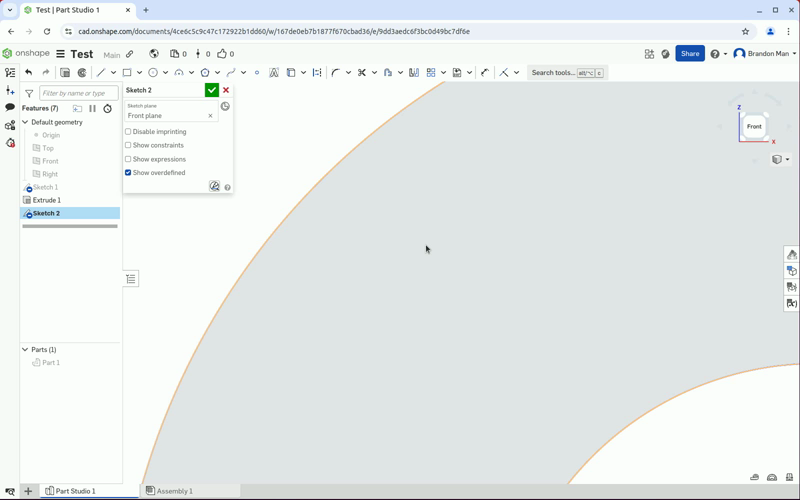
scroll(-6)
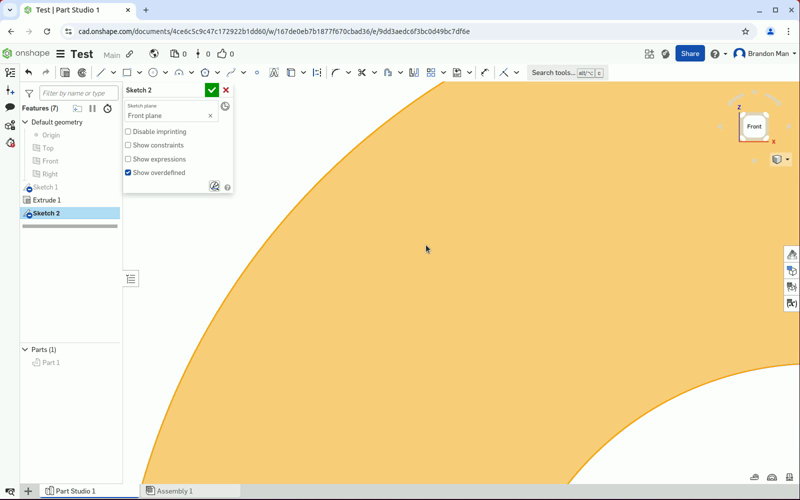
scroll(-6)
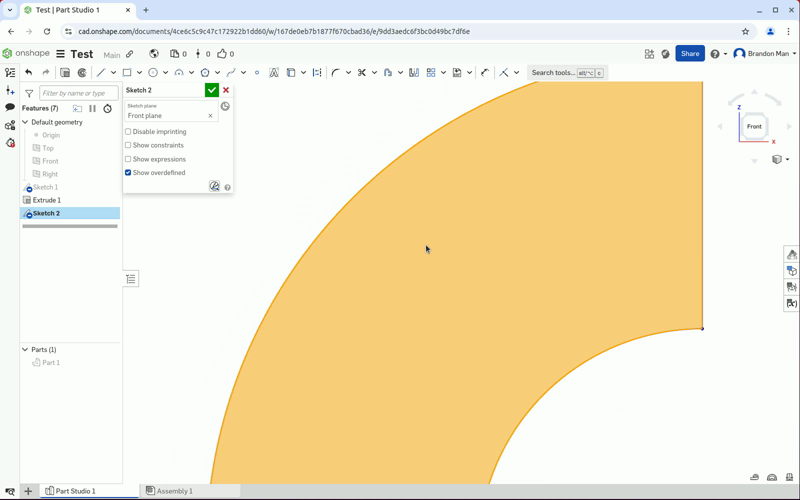
scroll(-6)
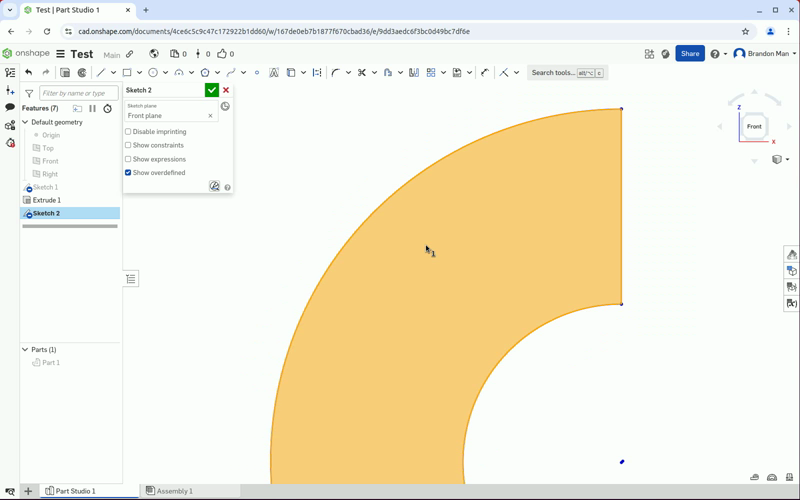
scroll(-6)
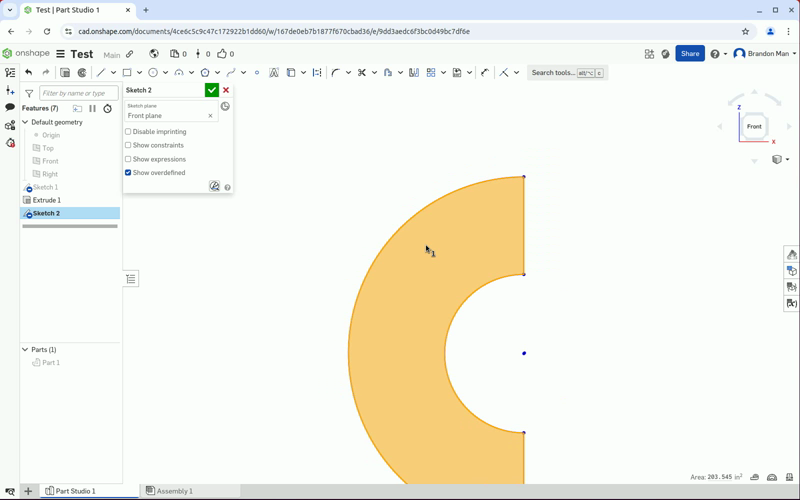
scroll(-6)
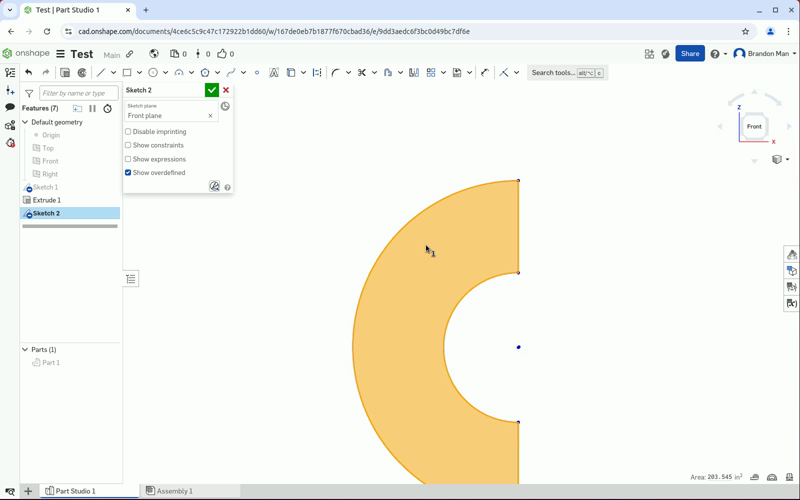
scroll(-6)
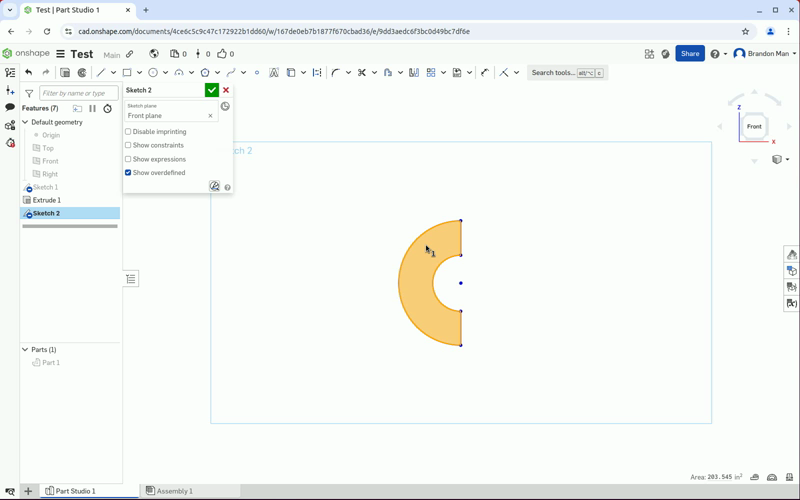
mouse_move(73, 352)
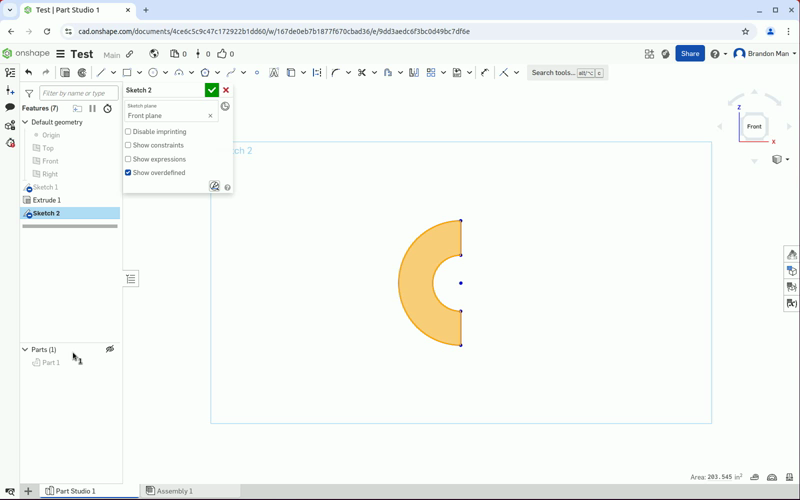
key(shift+y)
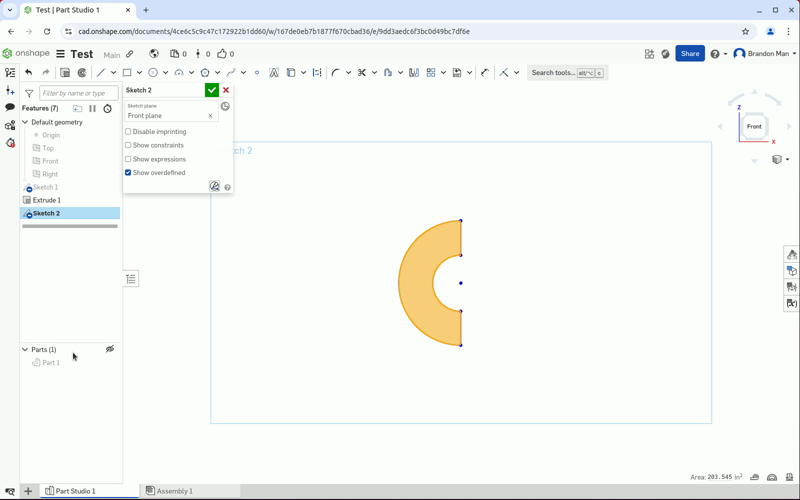
key(shift+e)
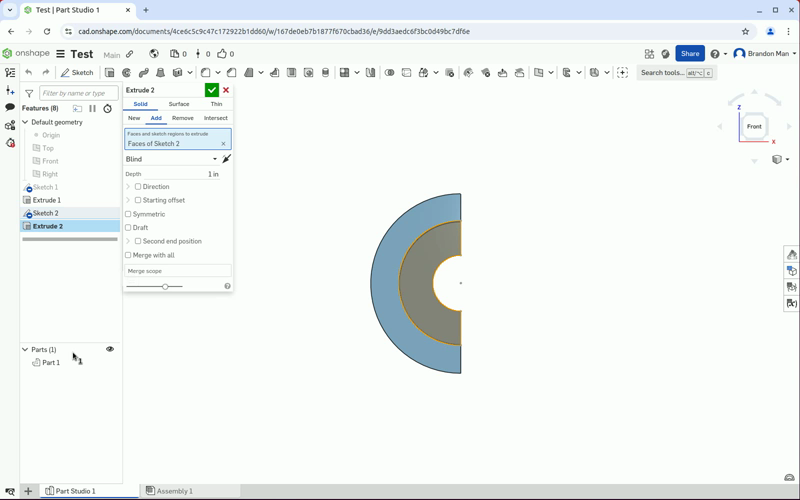
mouse_move(143, 106)
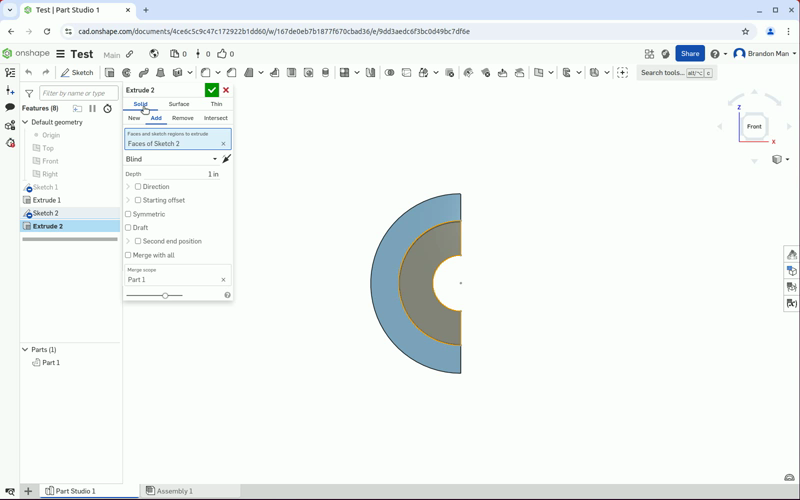
click(143, 106)
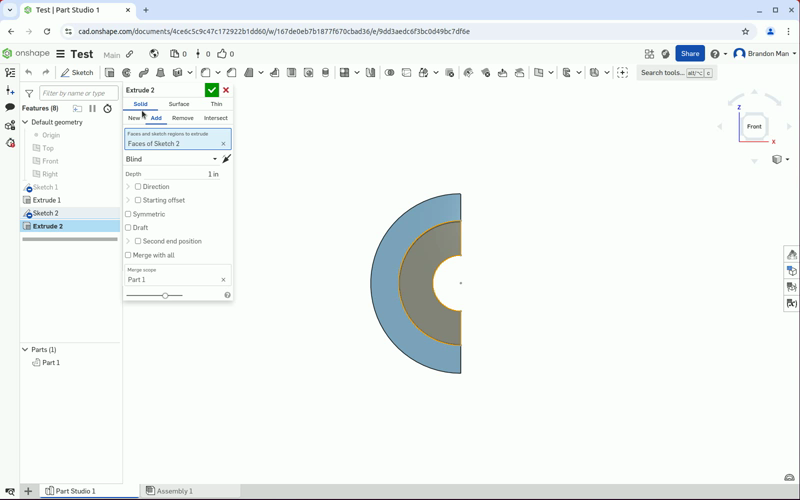
mouse_move(137, 120)
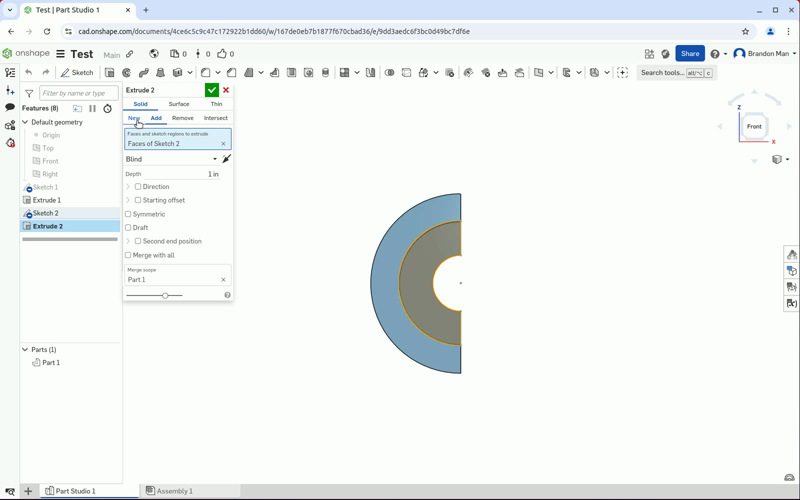
click(137, 120)
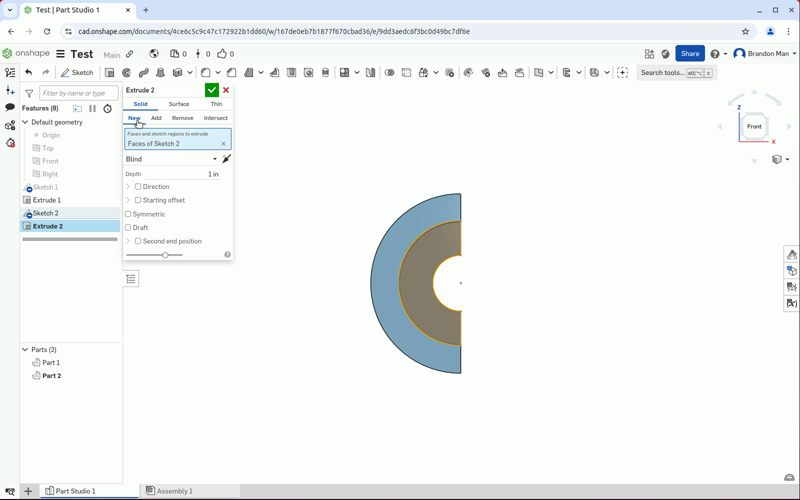
key(tab, 4)
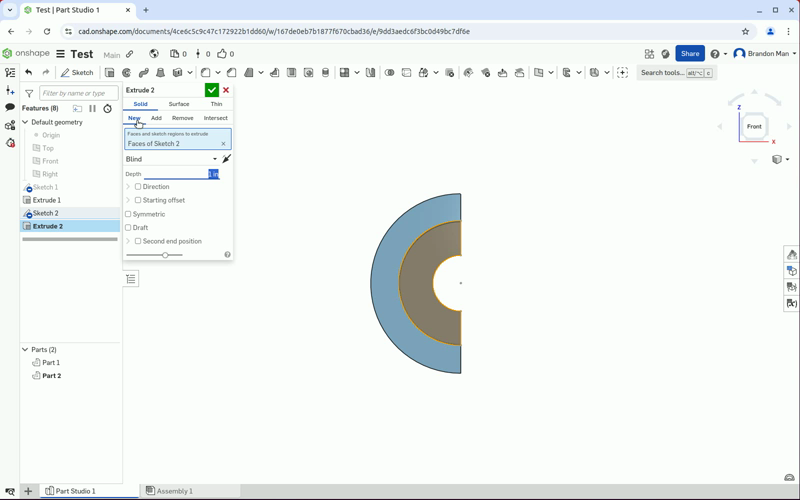
text(11.554)
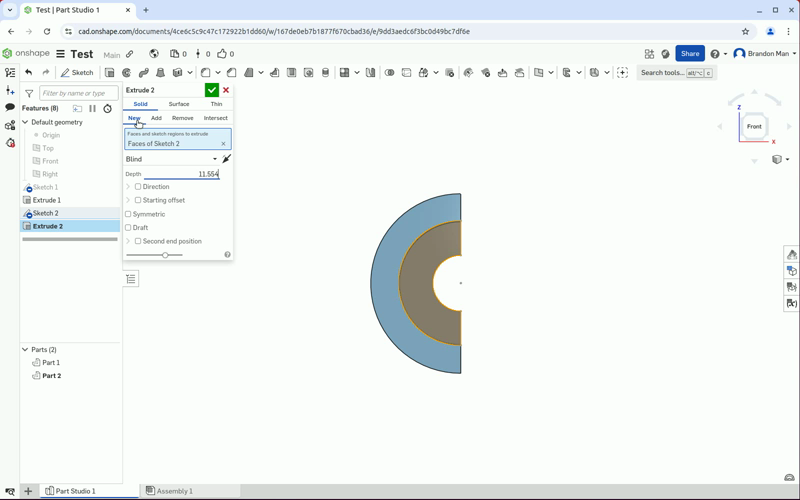
key(enter)
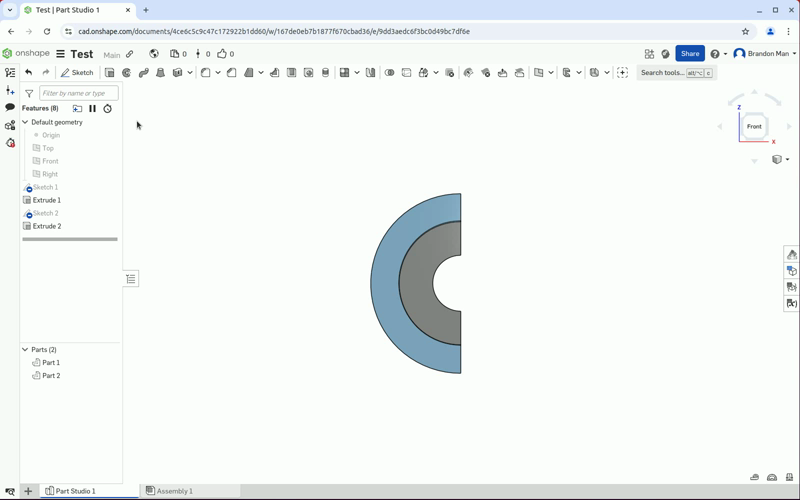
key(shift+h)
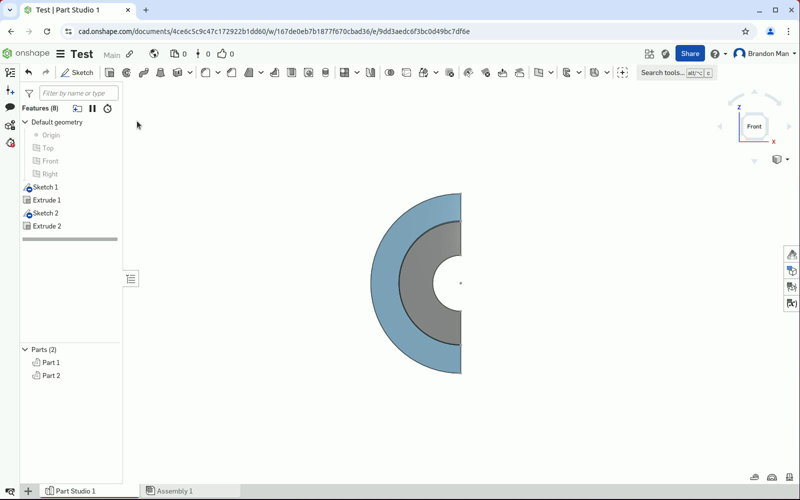
key(shift+h)
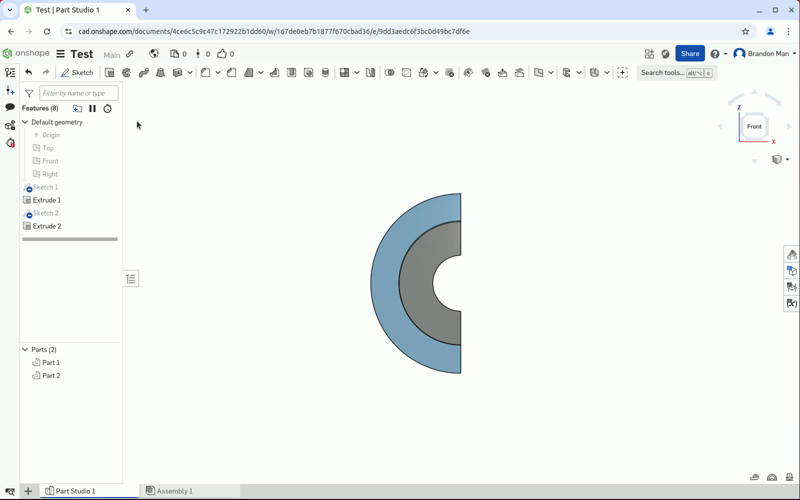
mouse_move(73, 189)
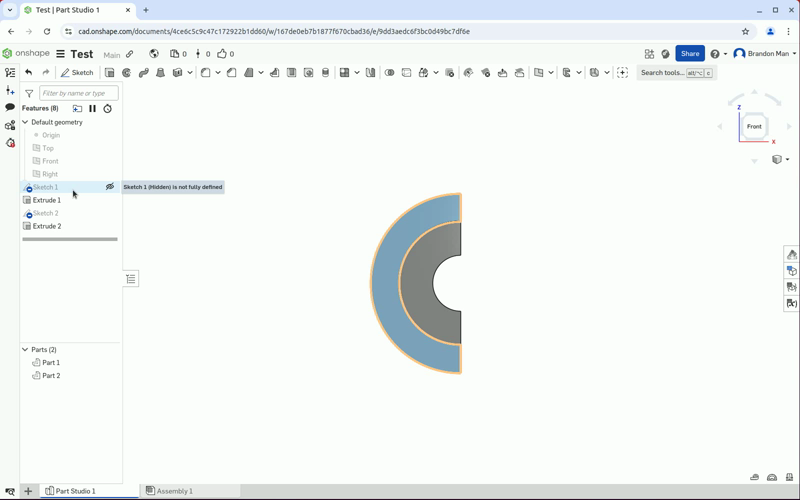
click(73, 189)
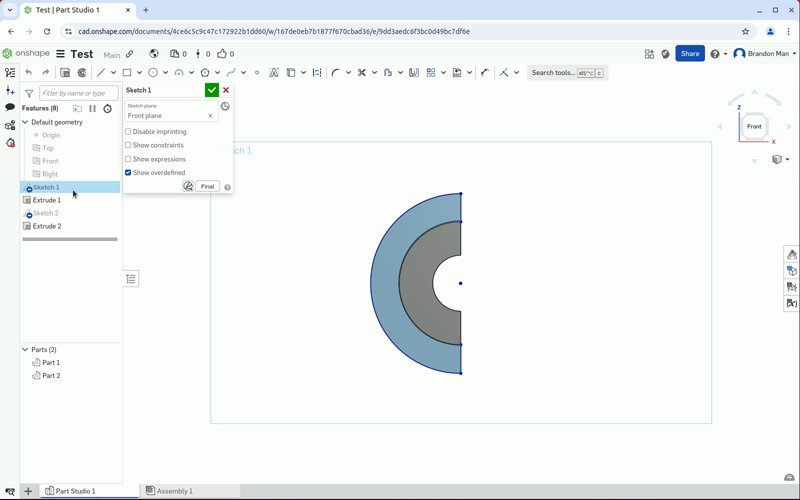
mouse_move(229, 92)
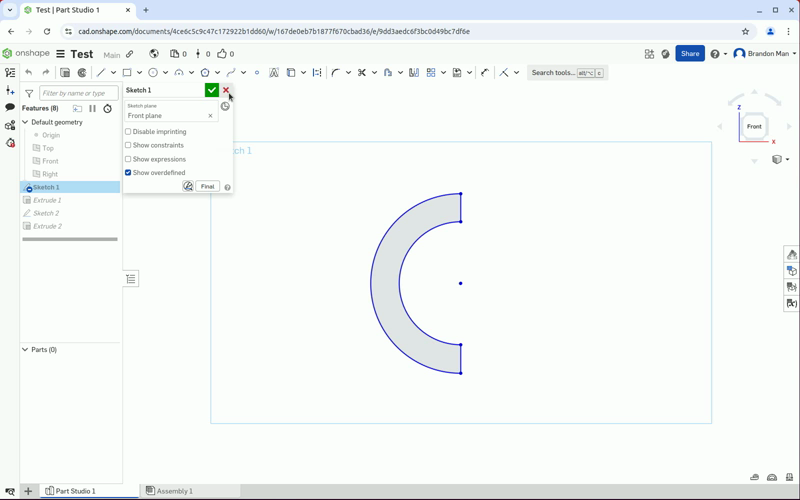
click(229, 92)
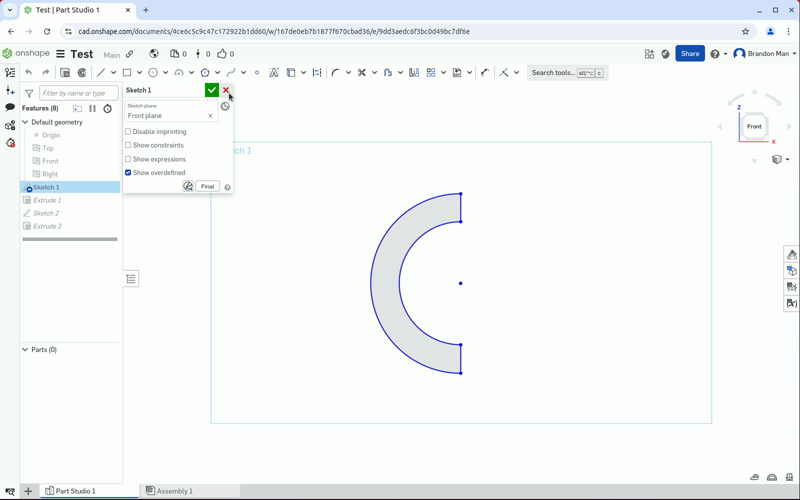
key(shift+s)
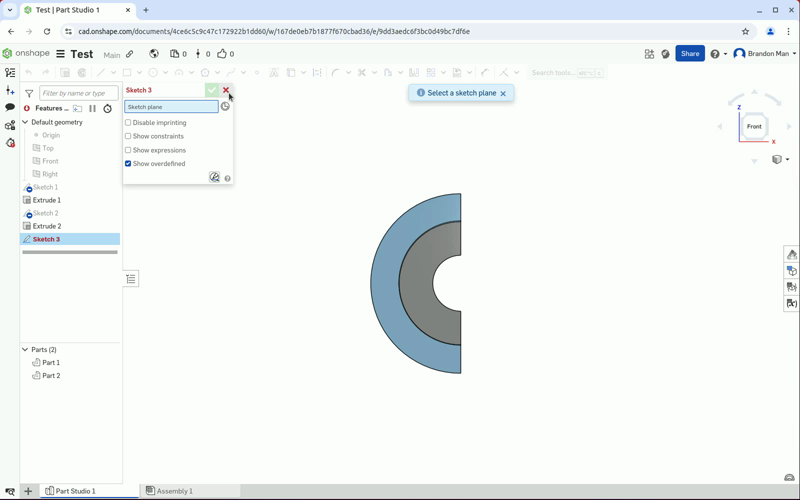
mouse_move(73, 163)
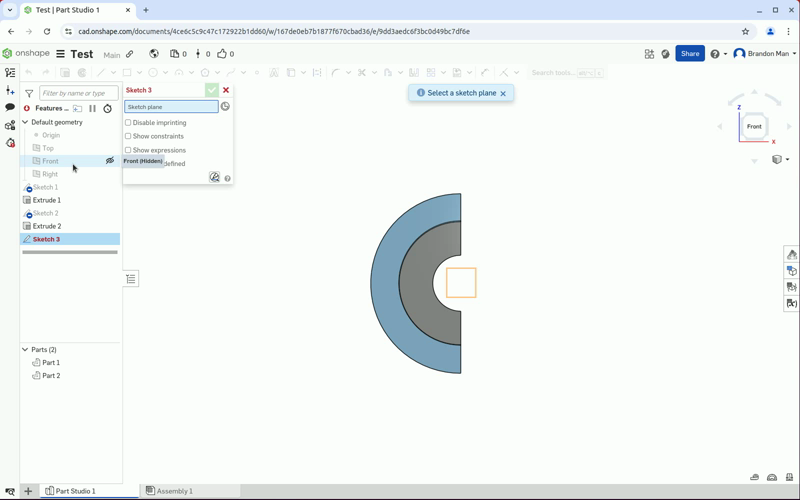
click(73, 163)
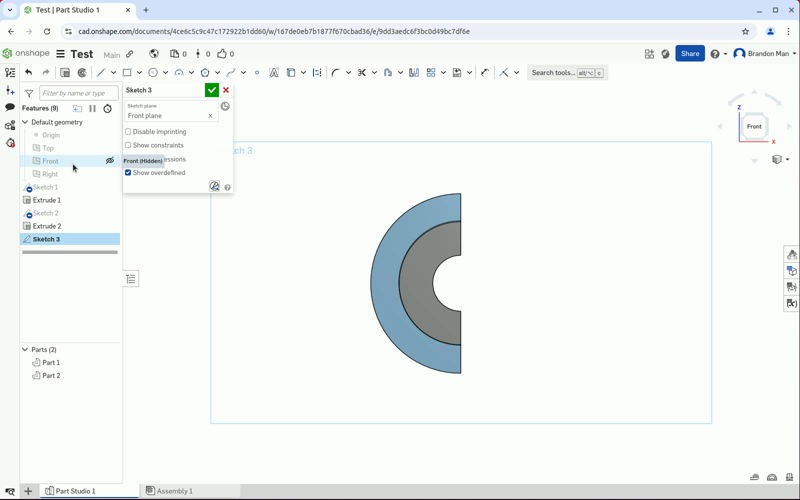
mouse_move(73, 352)
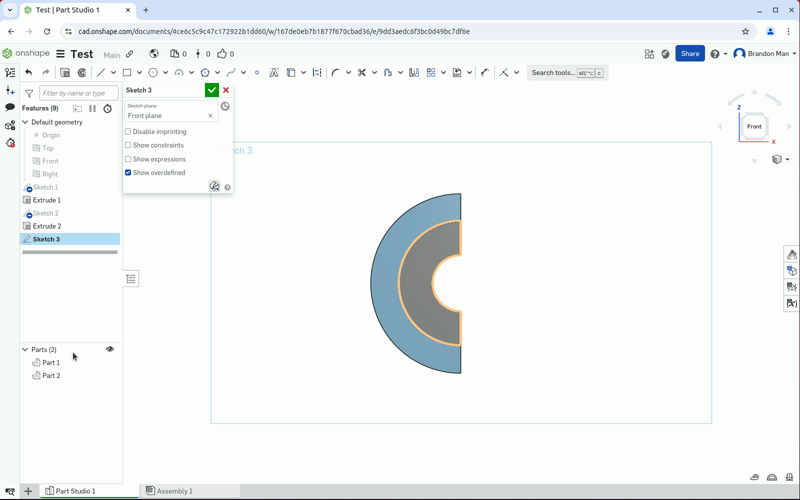
key(y)
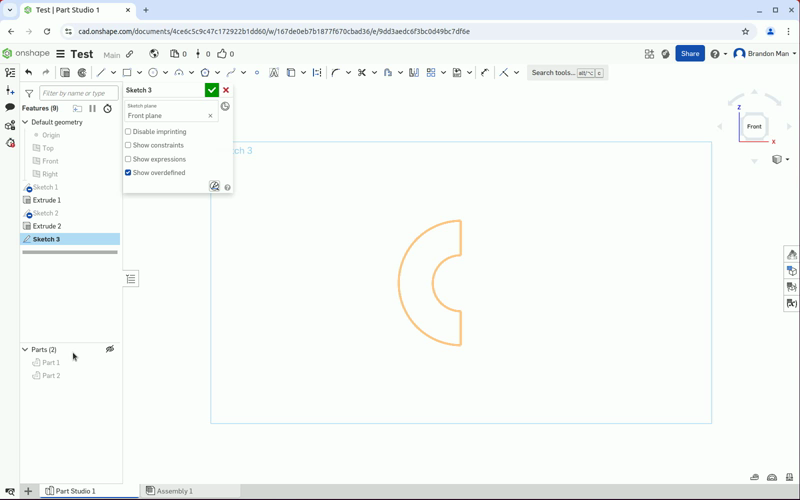
key(l)
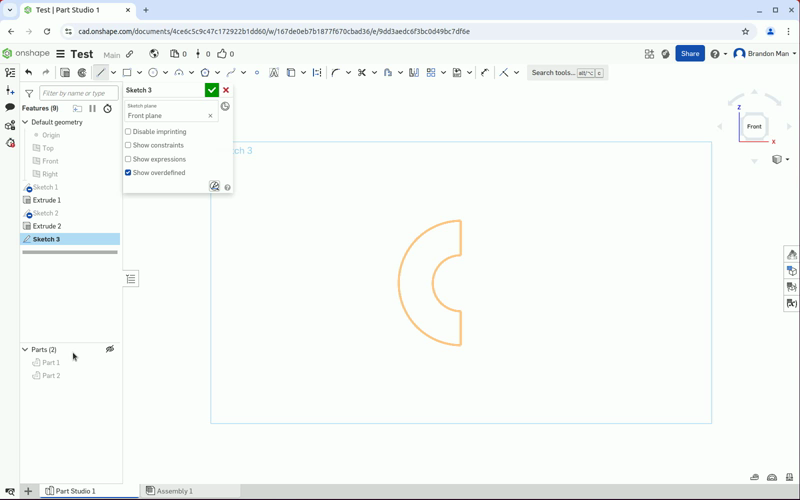
key_down(shift)
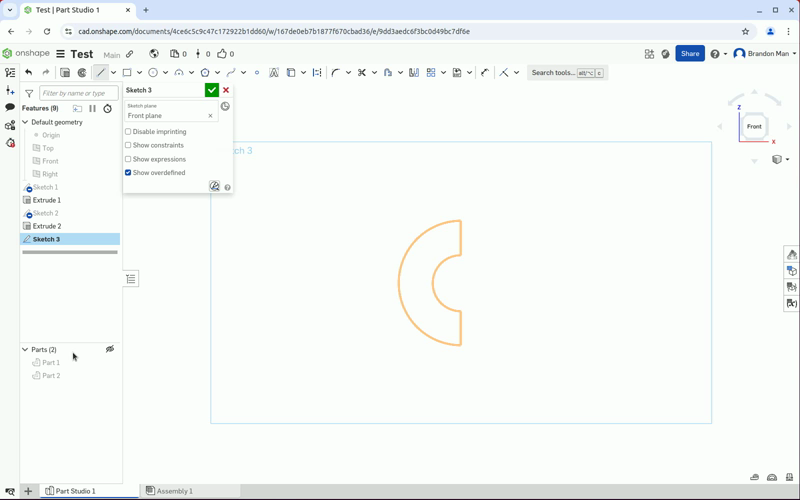
mouse_move(460, 395)
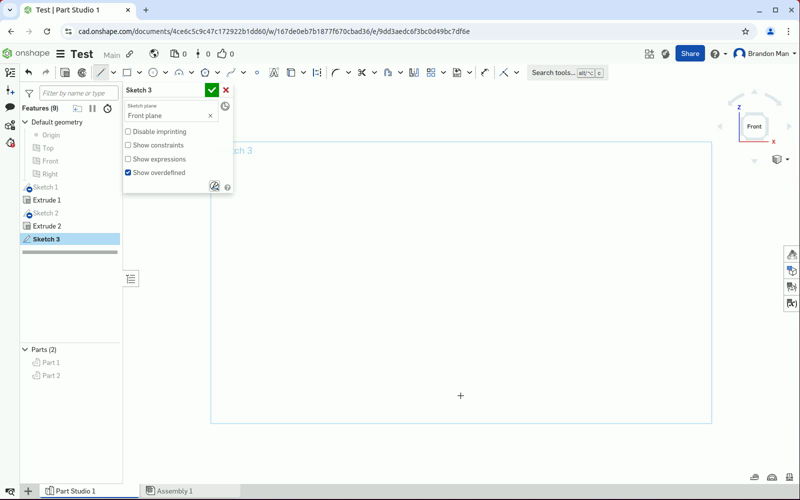
click(460, 395)
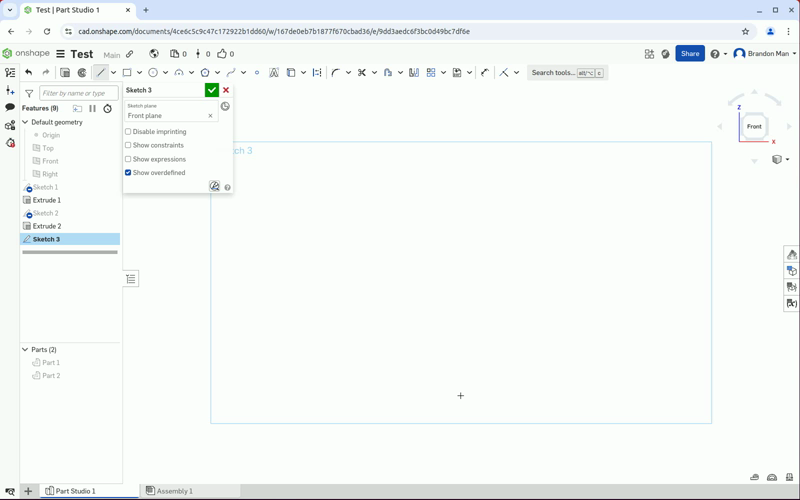
key_up(shift)
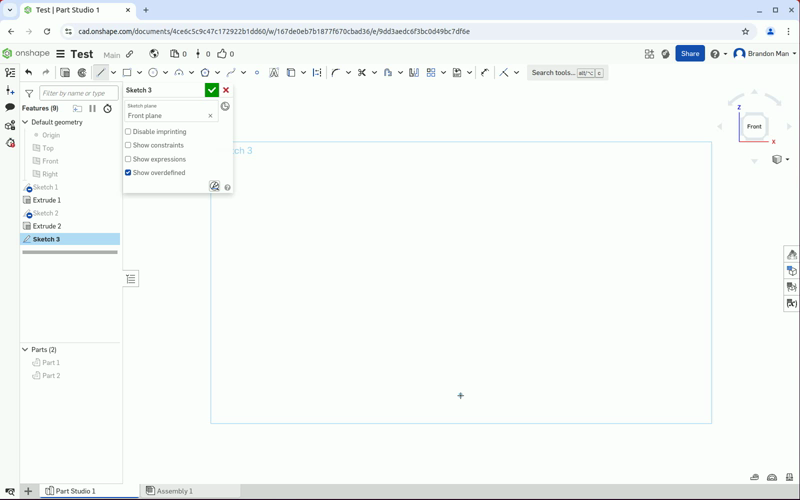
key_down(shift)
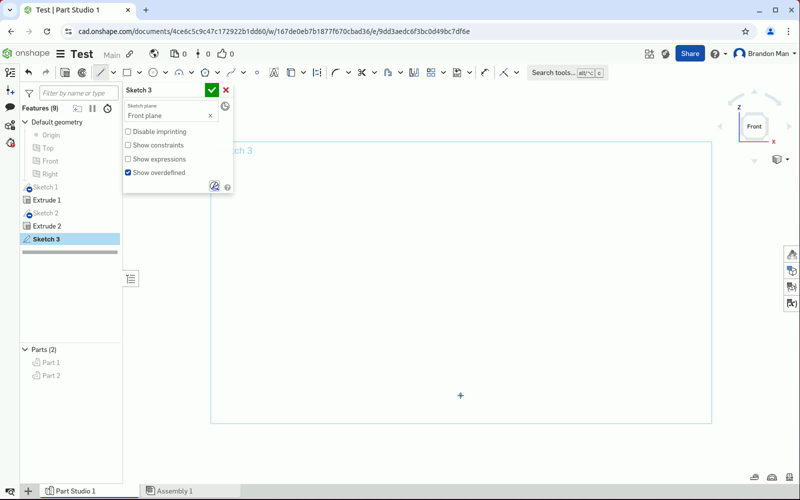
mouse_move(490, 395)
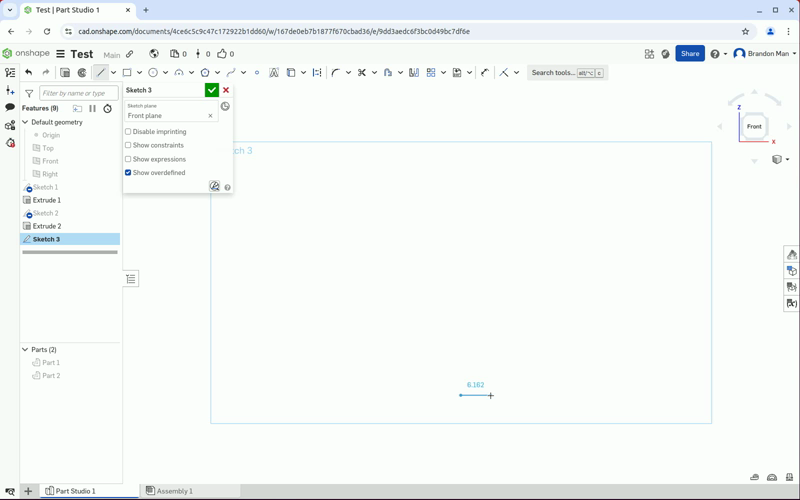
mouse_move(460, 371)
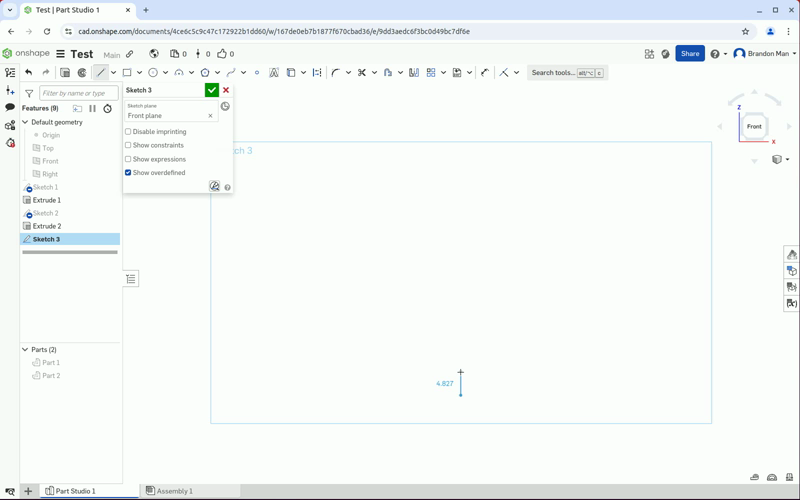
click(460, 371)
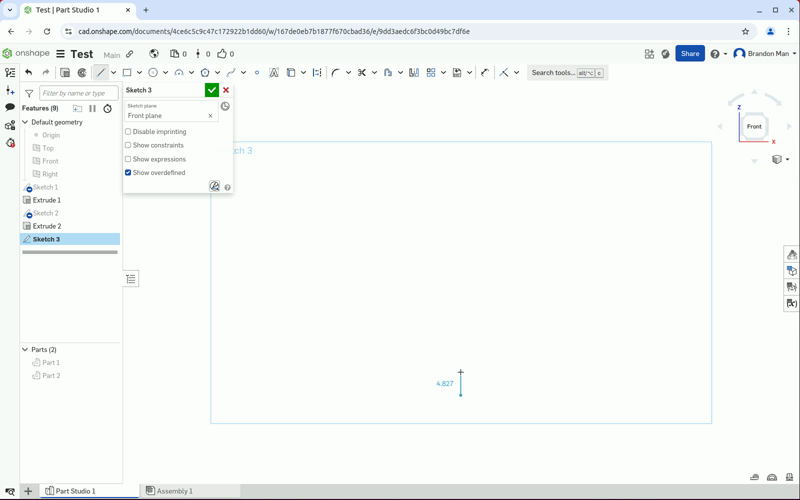
key_up(shift)
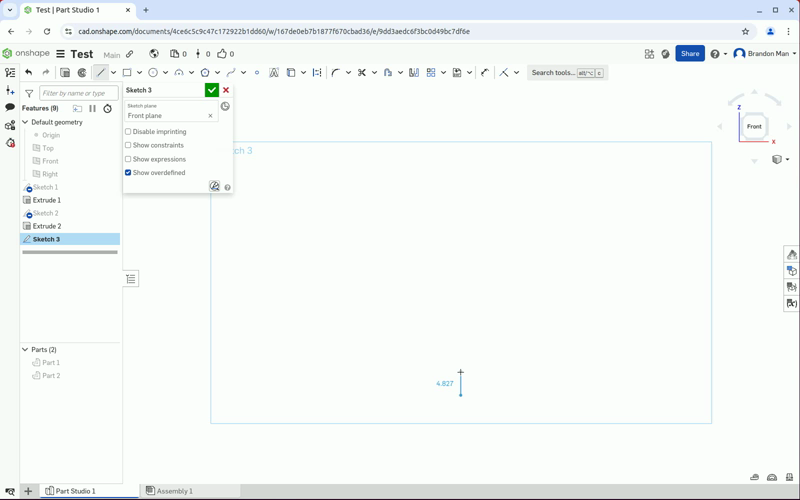
key(esc)
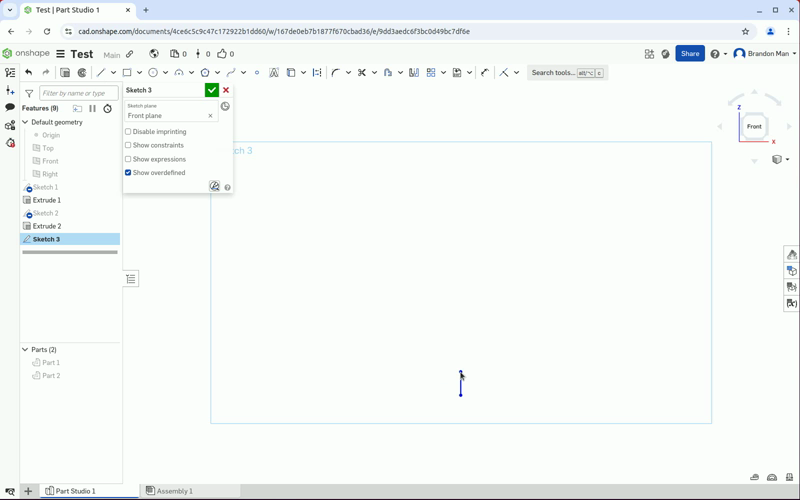
key(a)
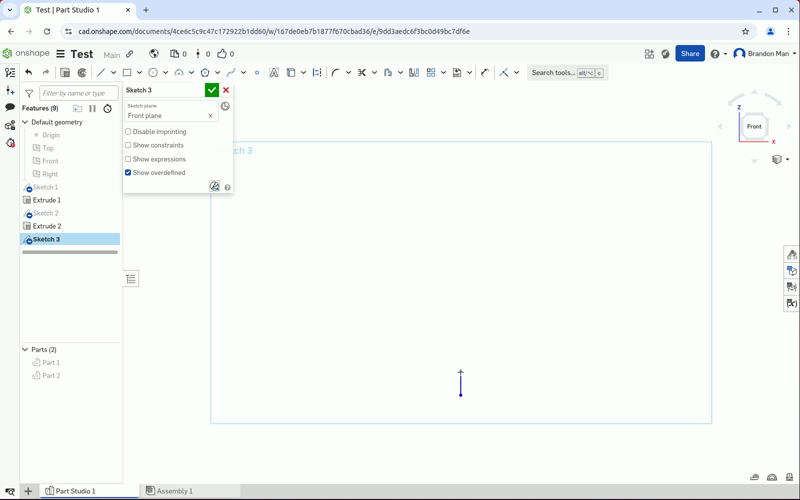
mouse_move(460, 371)
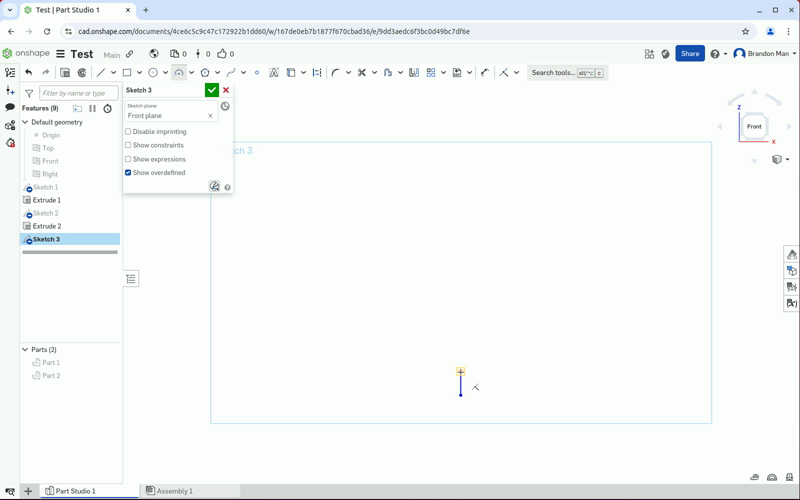
click(460, 371)
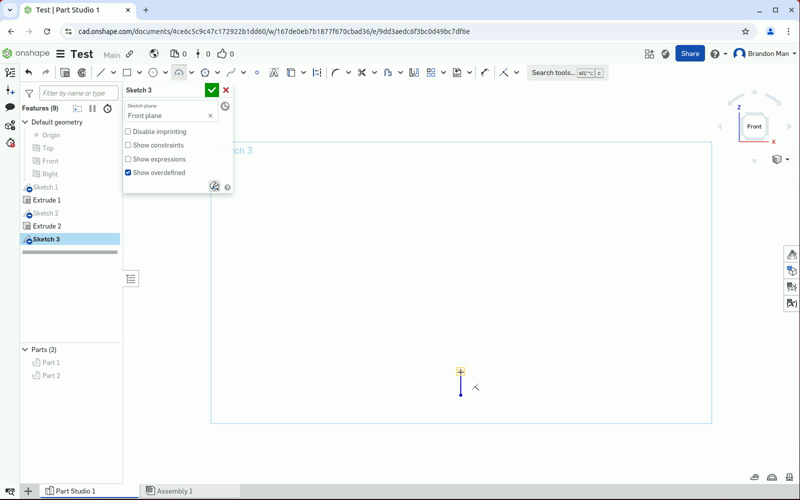
key_down(shift)
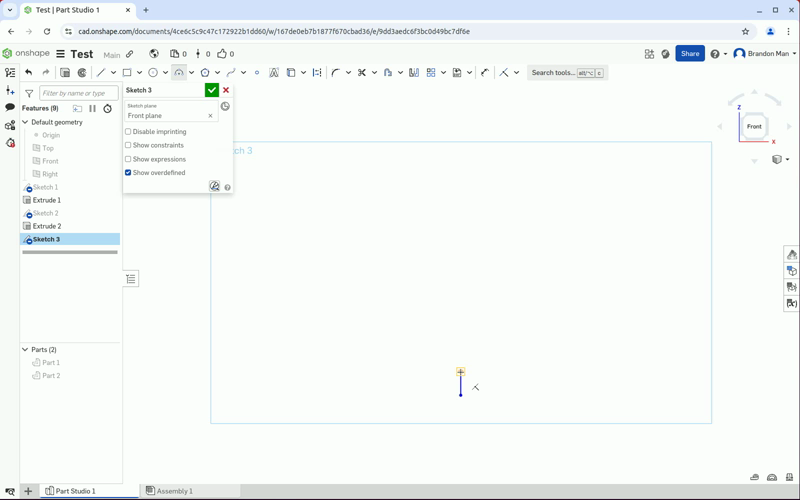
mouse_move(460, 192)
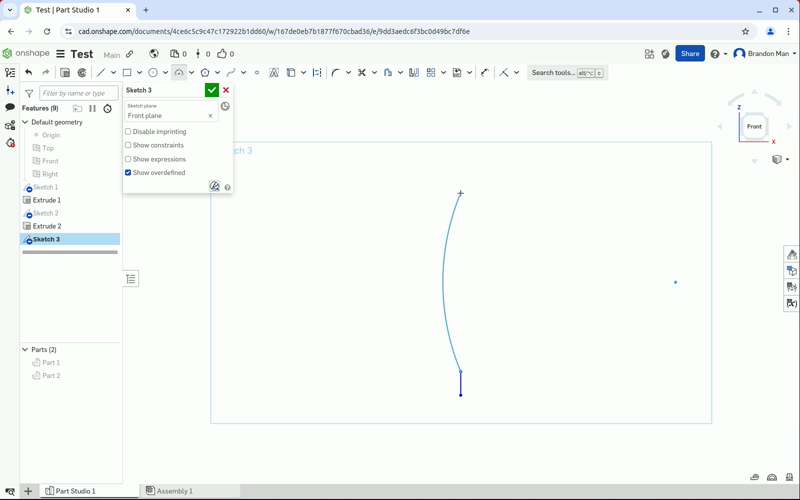
click(460, 192)
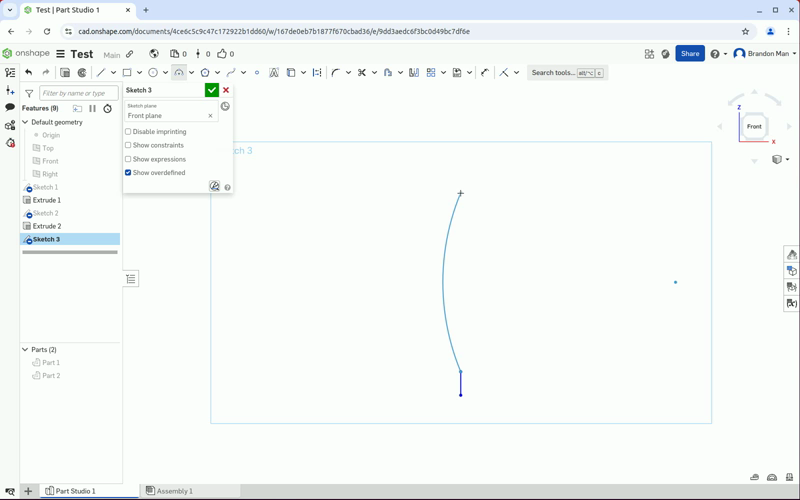
mouse_move(371, 282)
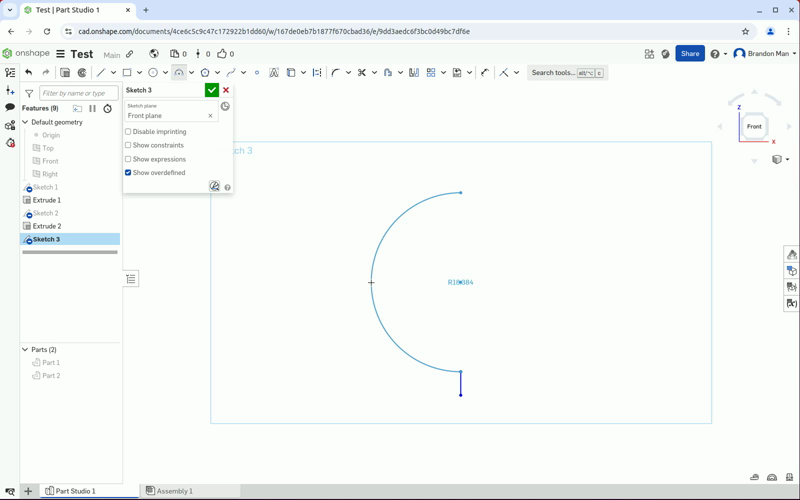
click(371, 282)
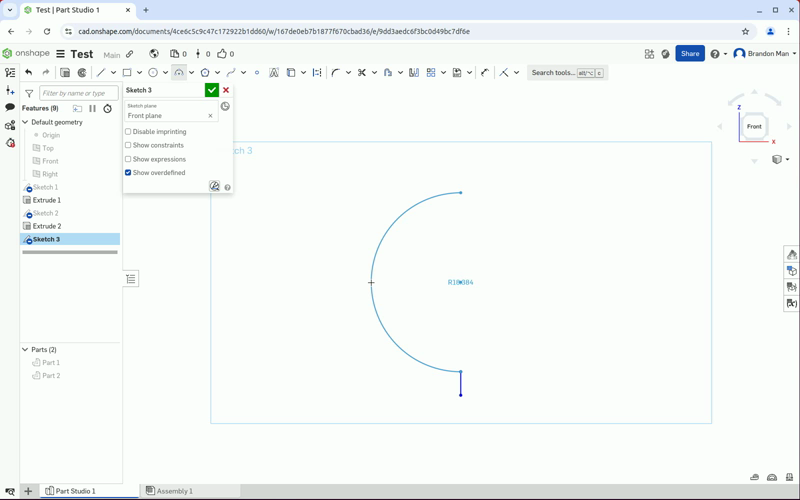
key_up(shift)
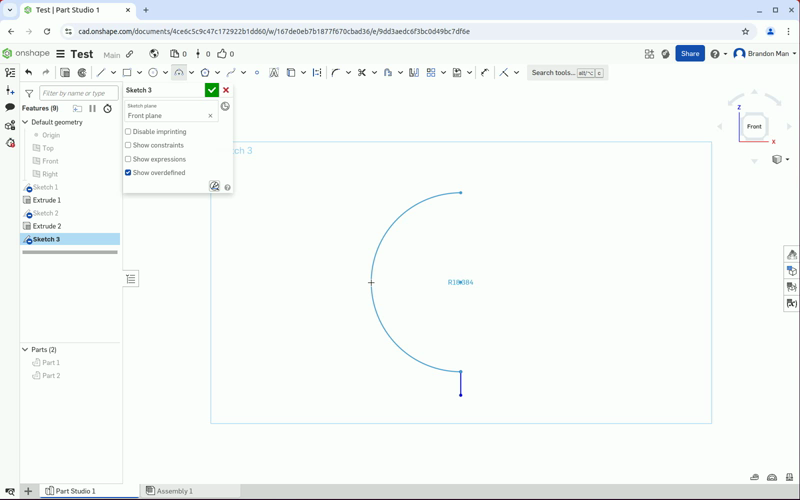
key(esc)
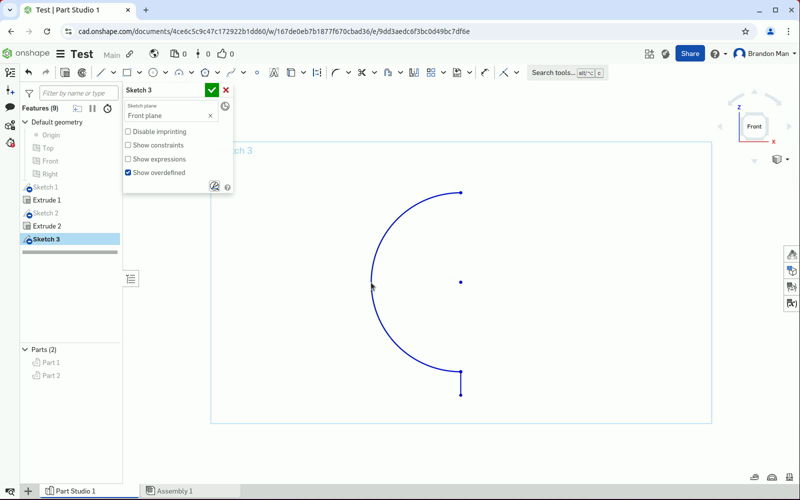
key(l)
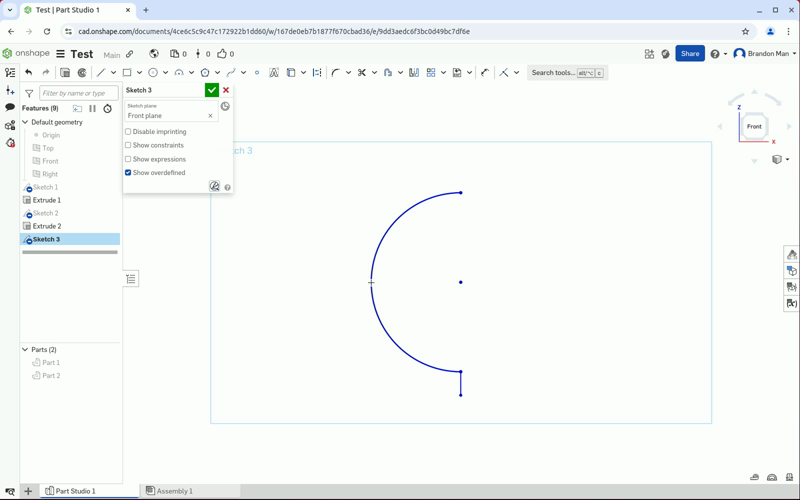
mouse_move(460, 192)
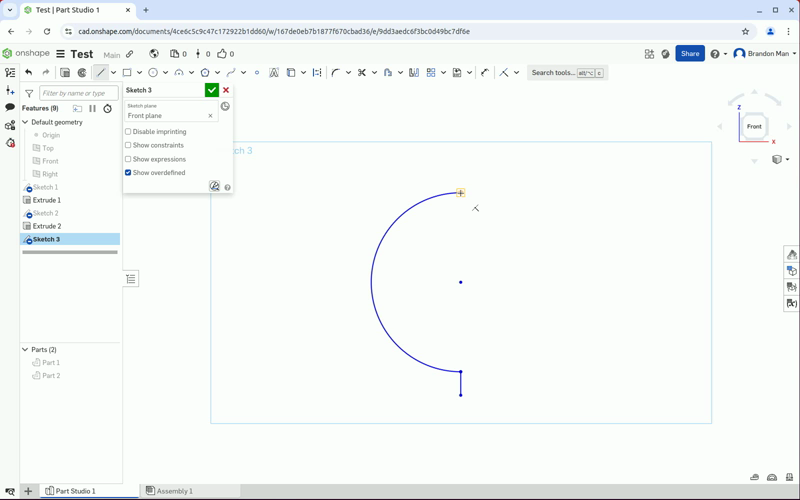
click(460, 192)
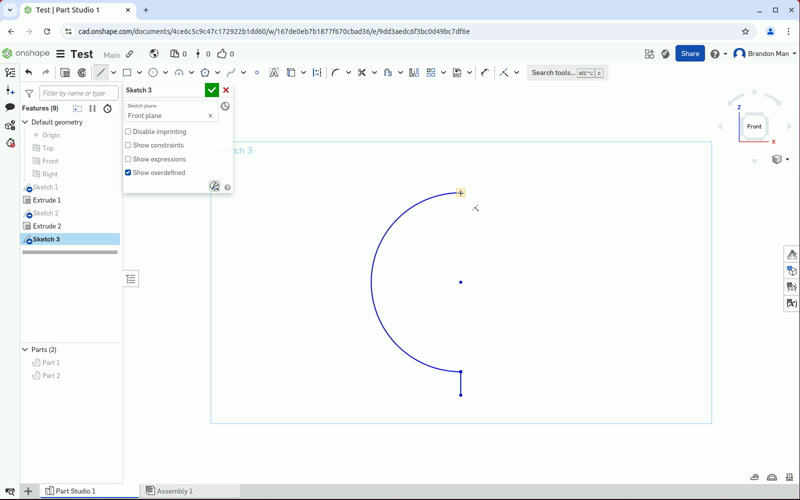
key_down(shift)
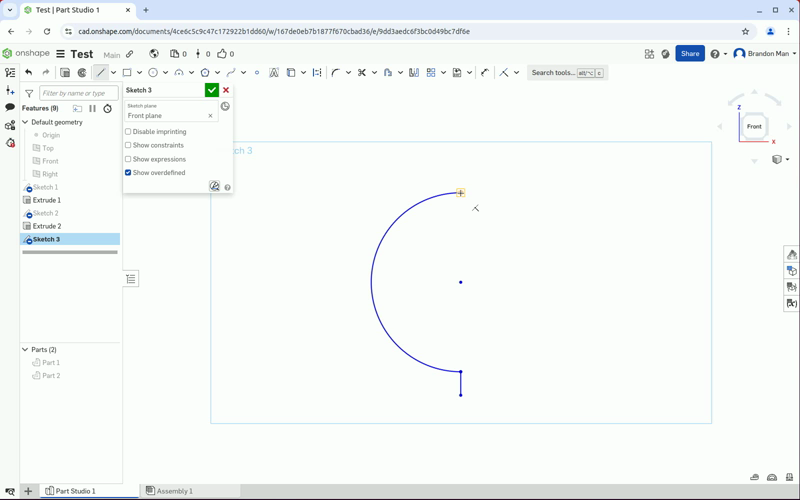
mouse_move(490, 192)
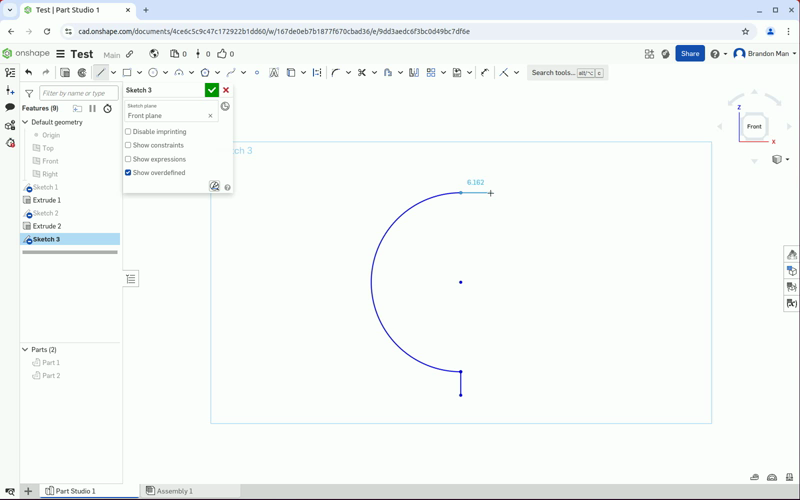
mouse_move(460, 171)
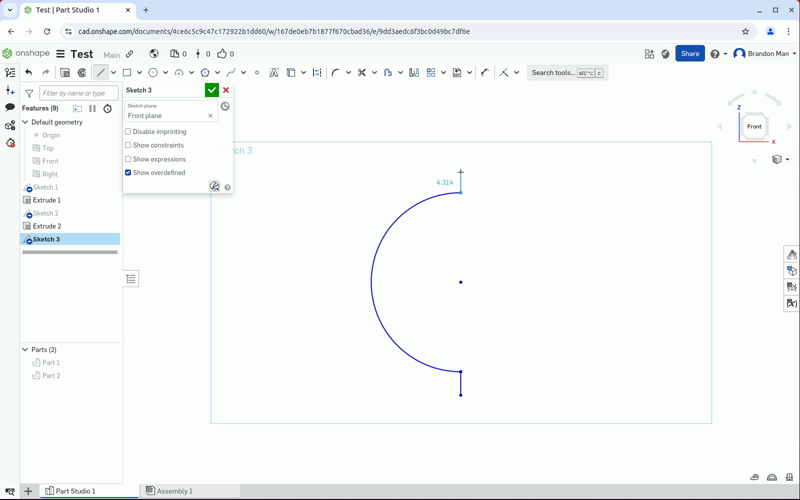
click(460, 171)
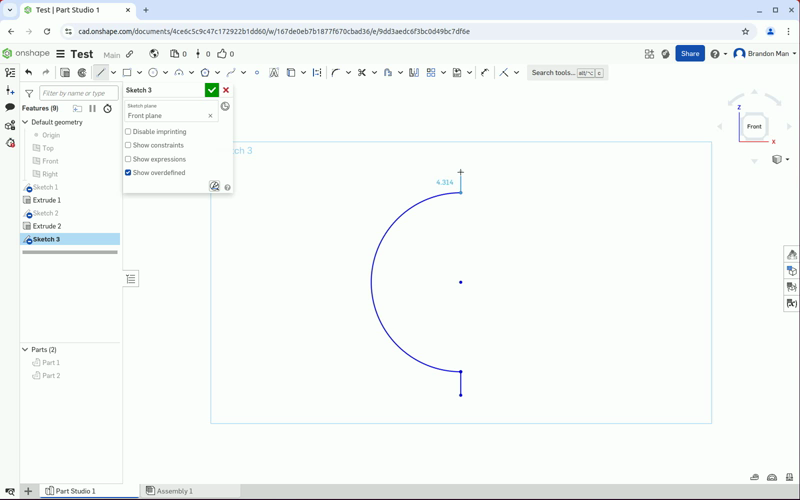
key_up(shift)
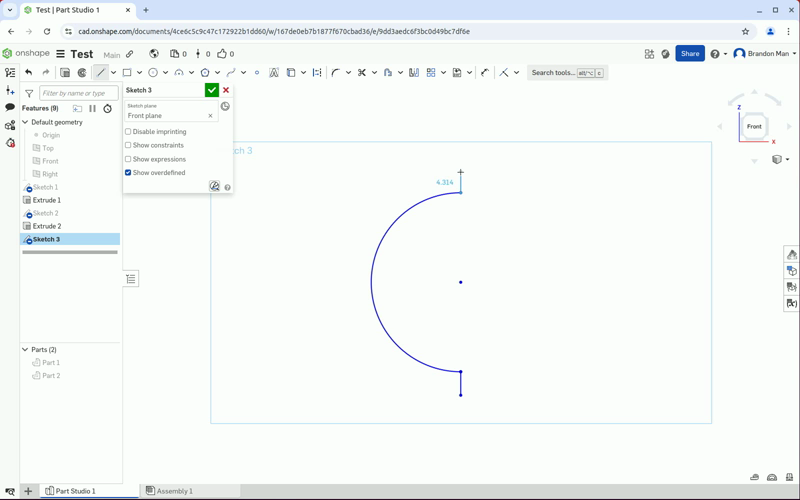
key(esc)
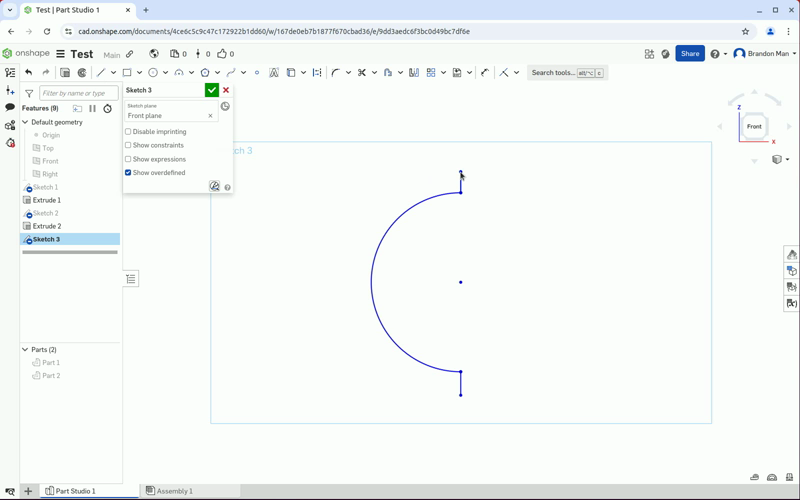
key(a)
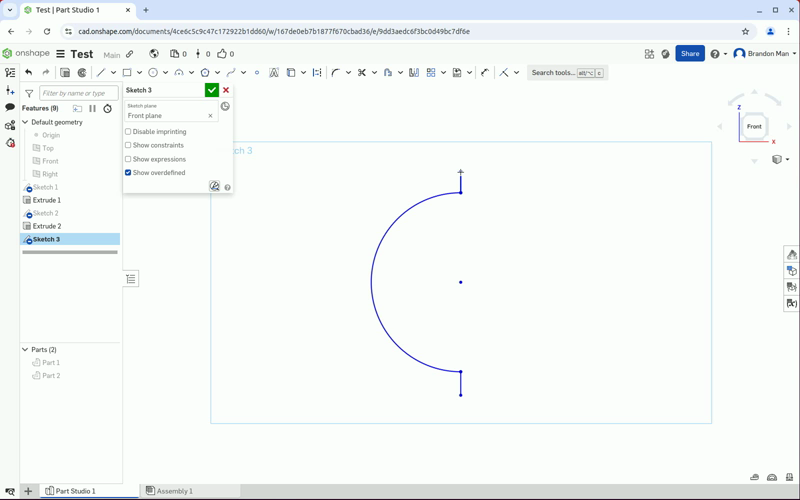
mouse_move(460, 171)
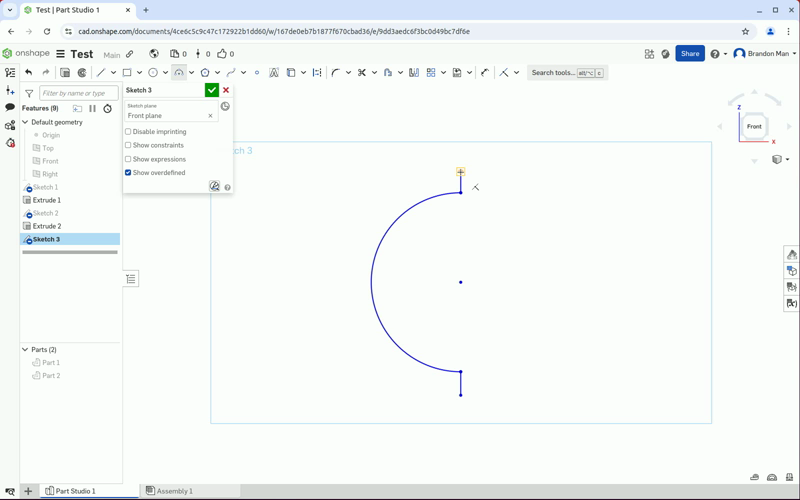
click(460, 171)
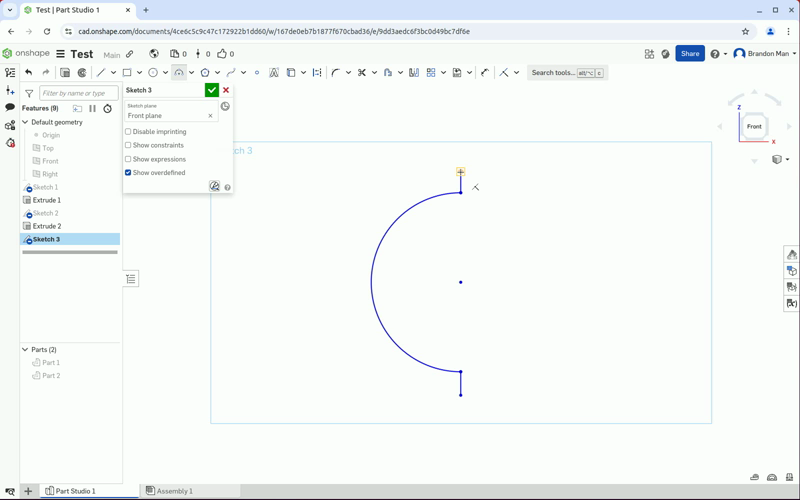
mouse_move(460, 395)
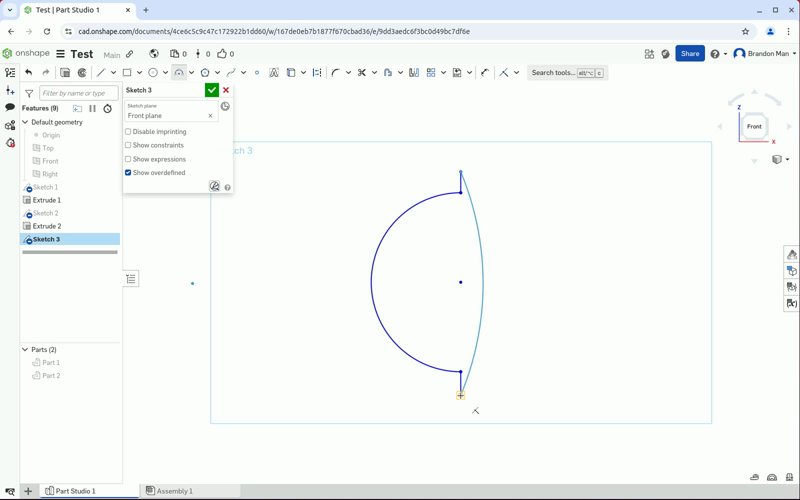
click(460, 395)
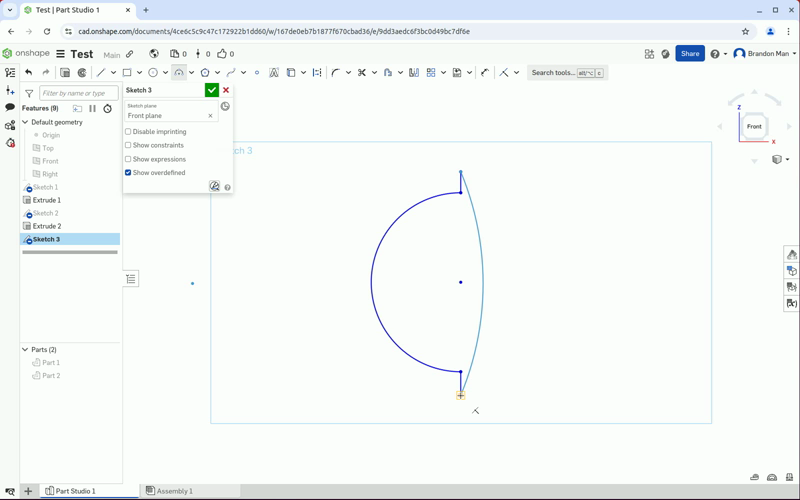
key_down(shift)
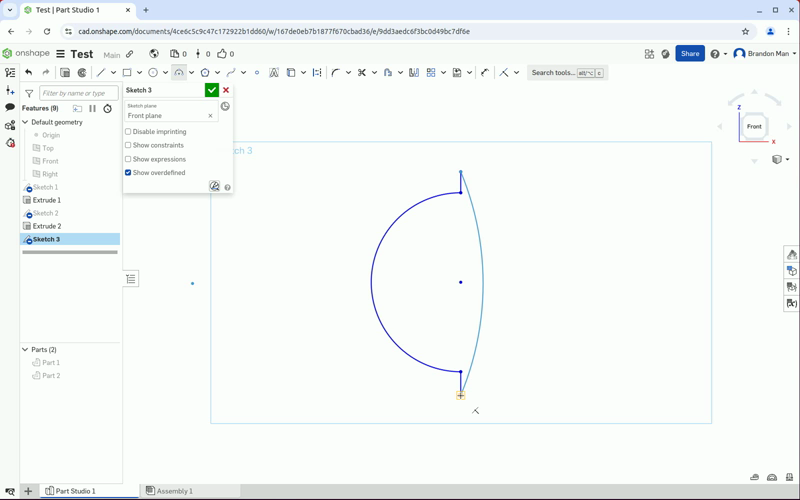
mouse_move(348, 283)
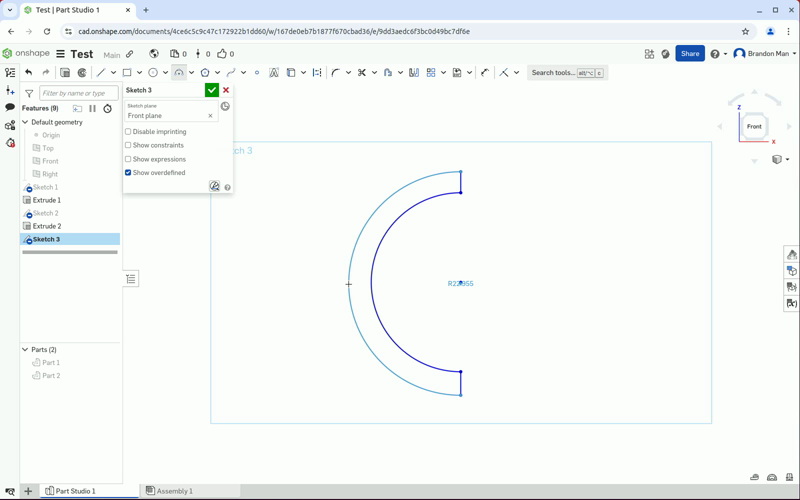
click(348, 283)
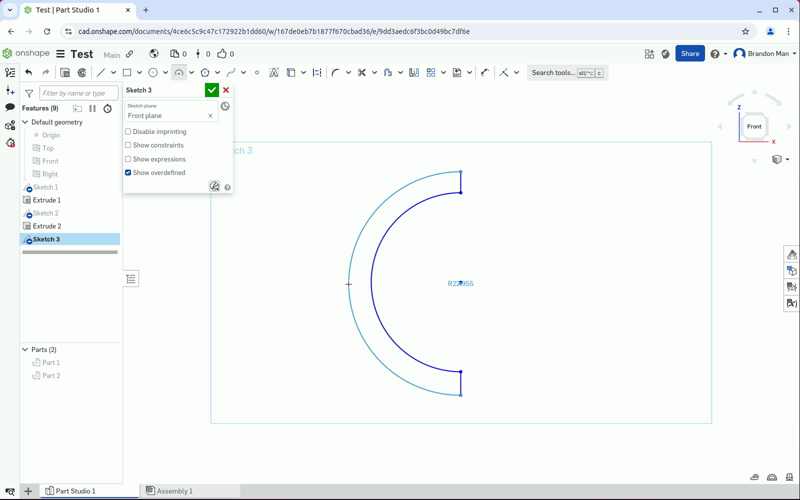
key_up(shift)
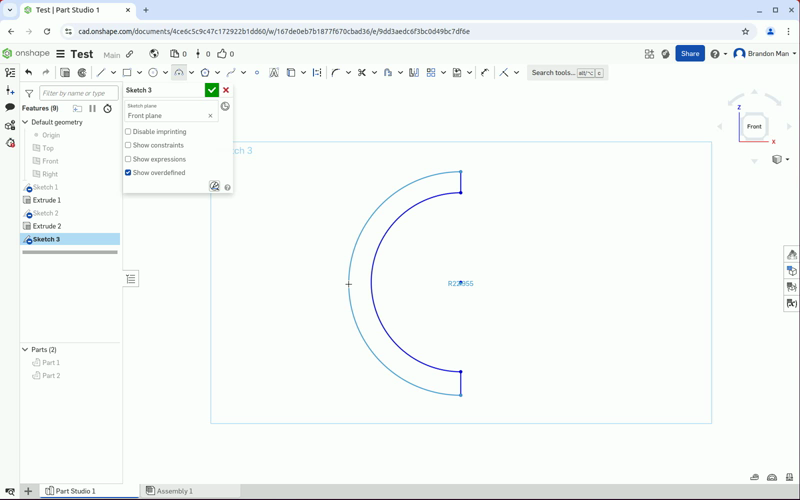
key(esc)
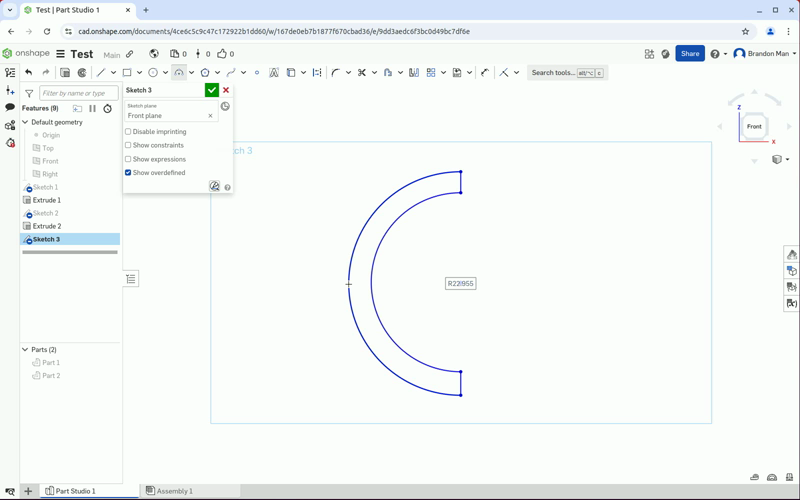
mouse_move(397, 288)
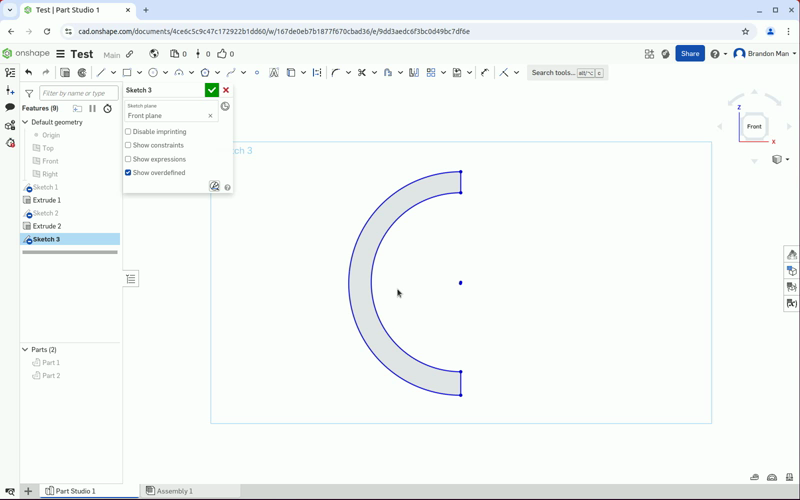
scroll(6)
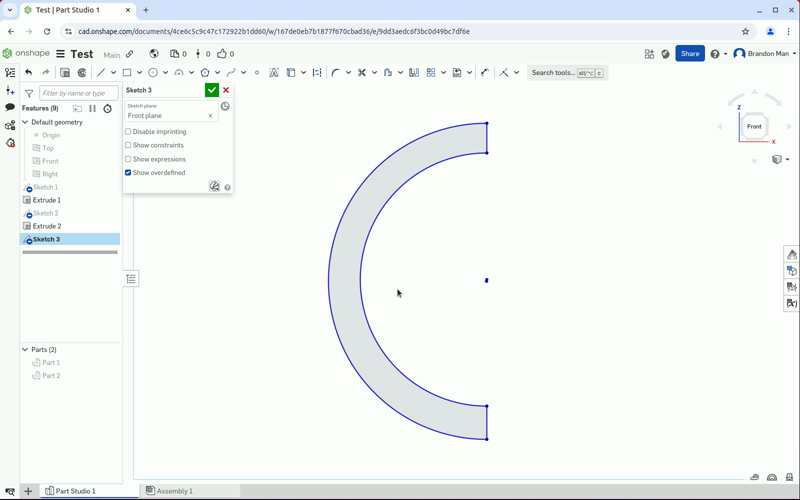
scroll(6)
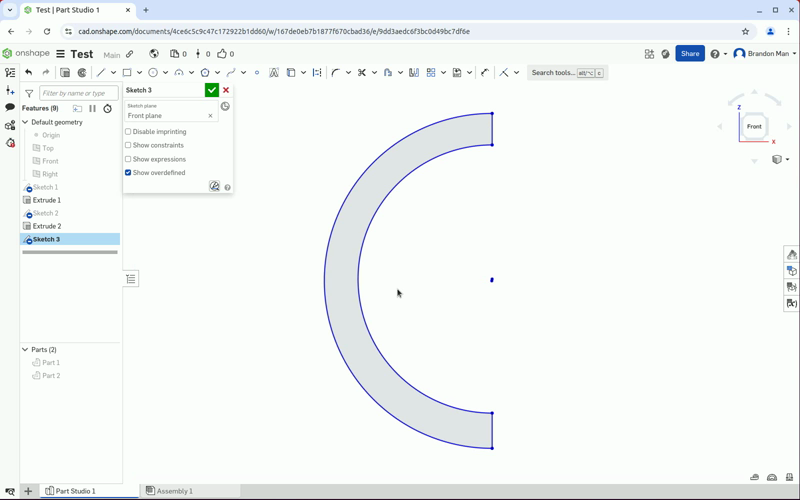
scroll(6)
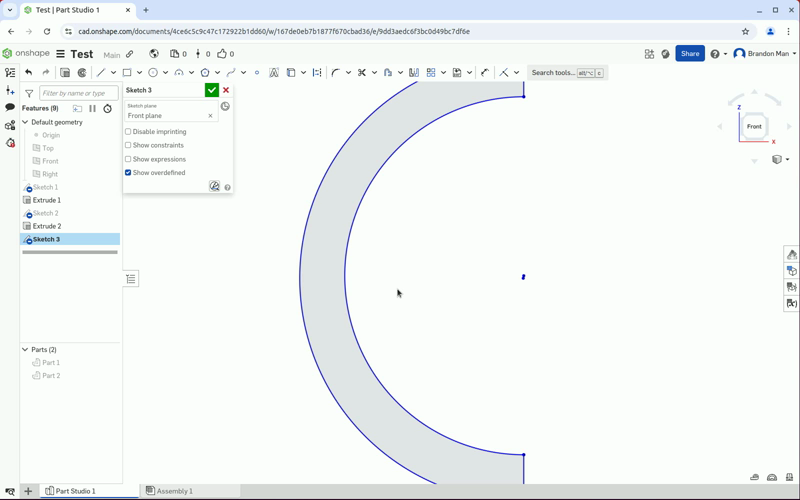
scroll(6)
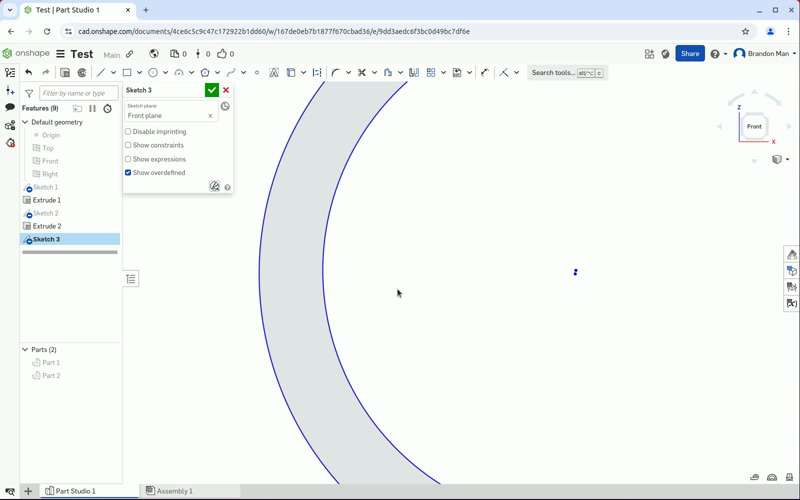
scroll(6)
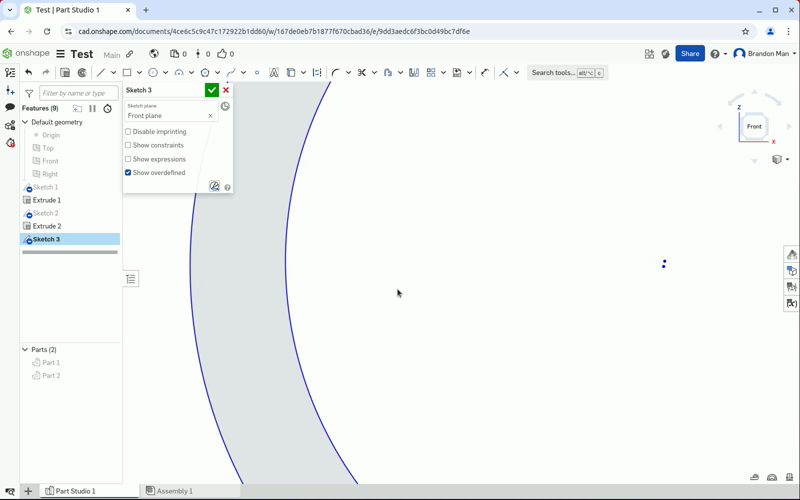
scroll(6)
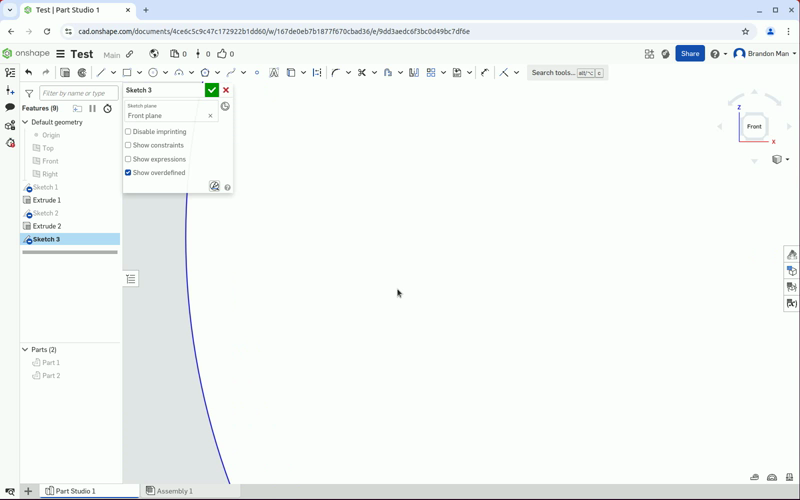
scroll(6)
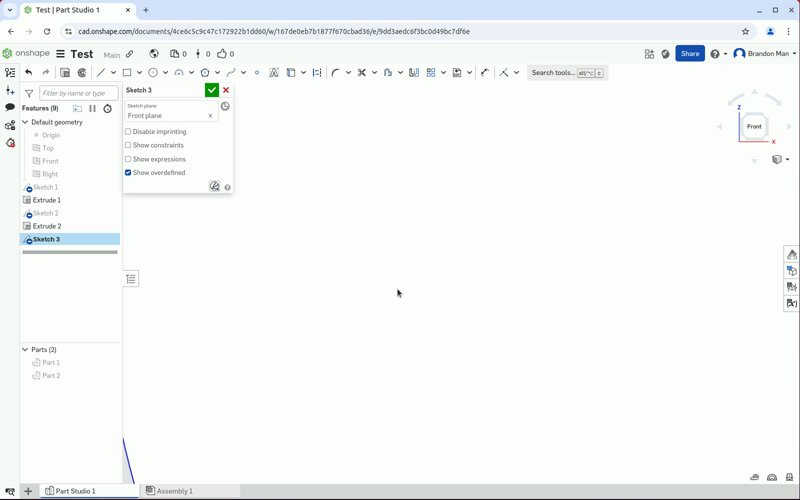
click(397, 288)
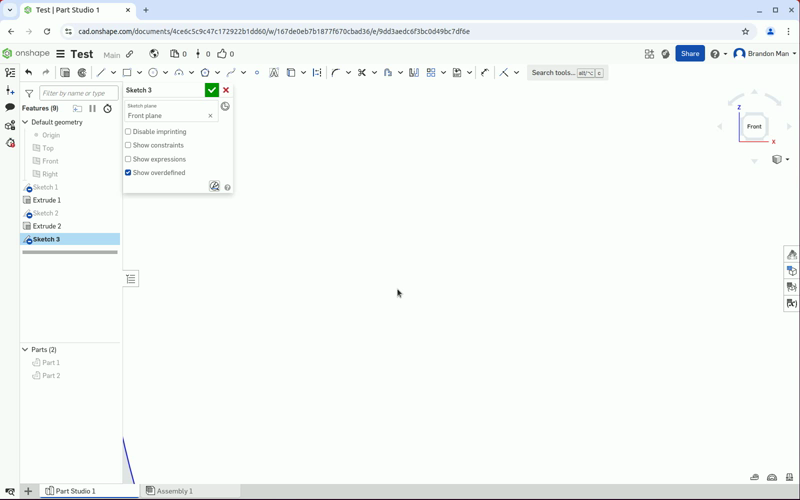
scroll(-6)
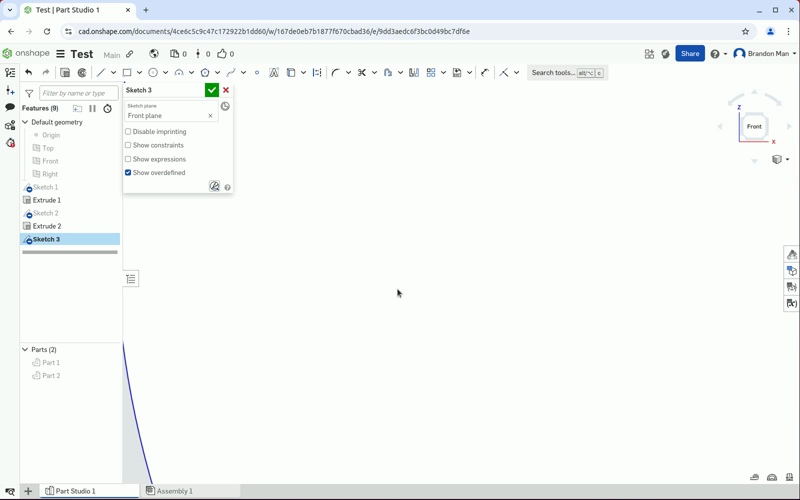
scroll(-6)
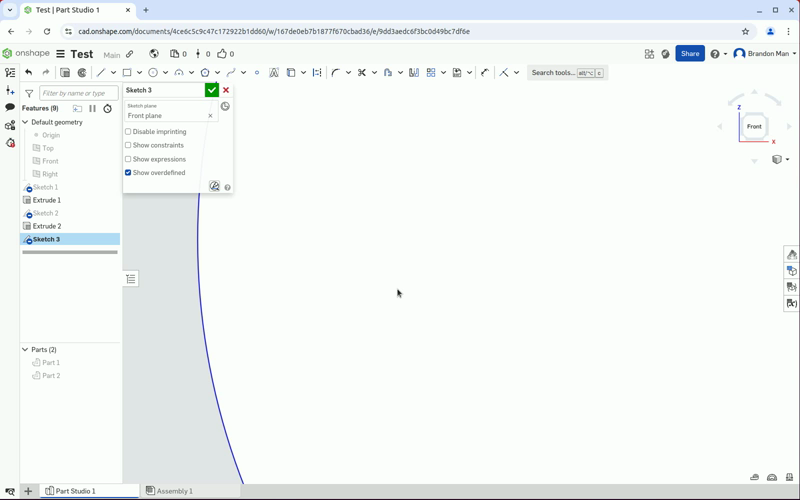
scroll(-6)
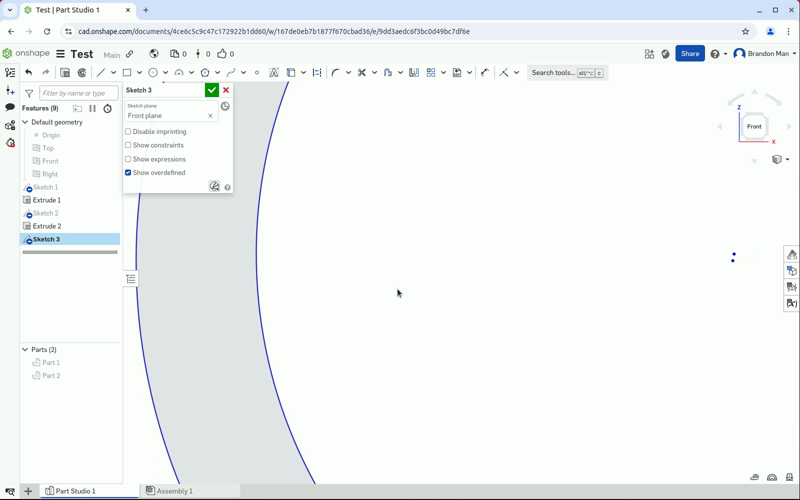
scroll(-6)
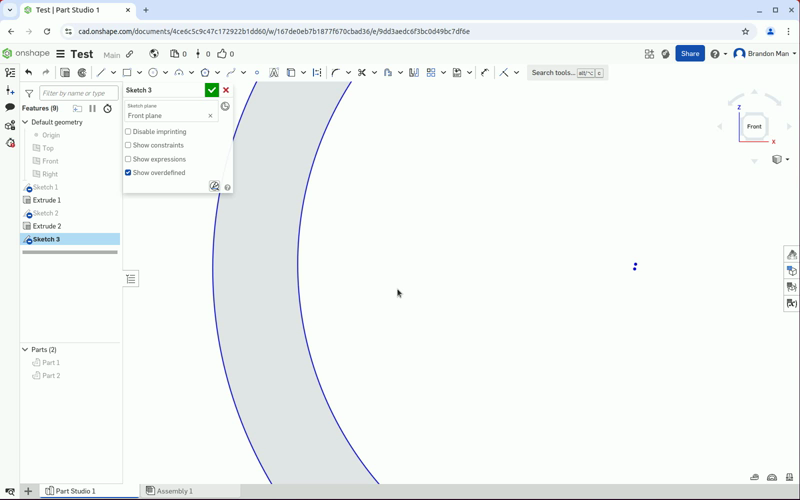
scroll(-6)
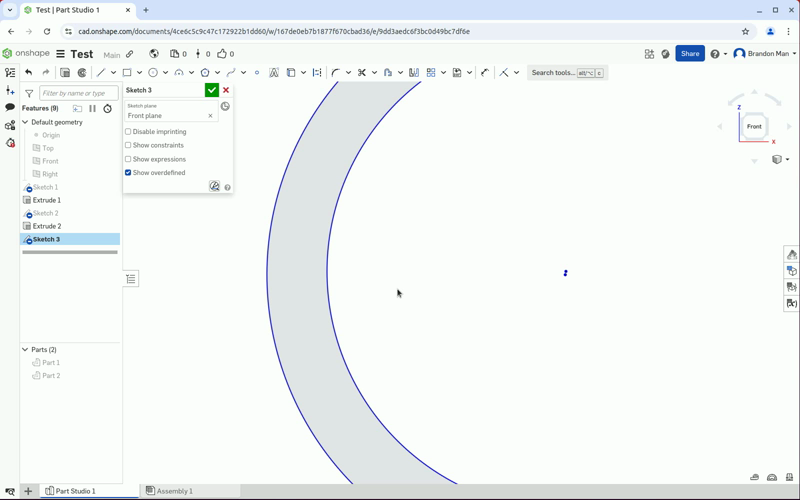
scroll(-6)
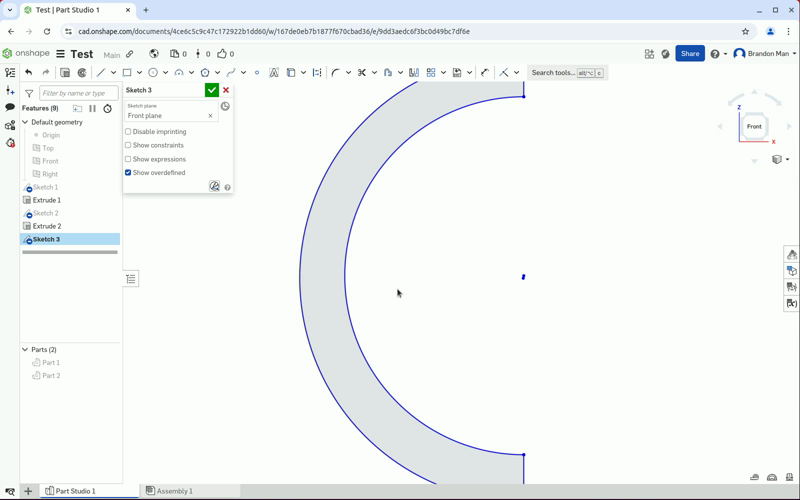
scroll(-6)
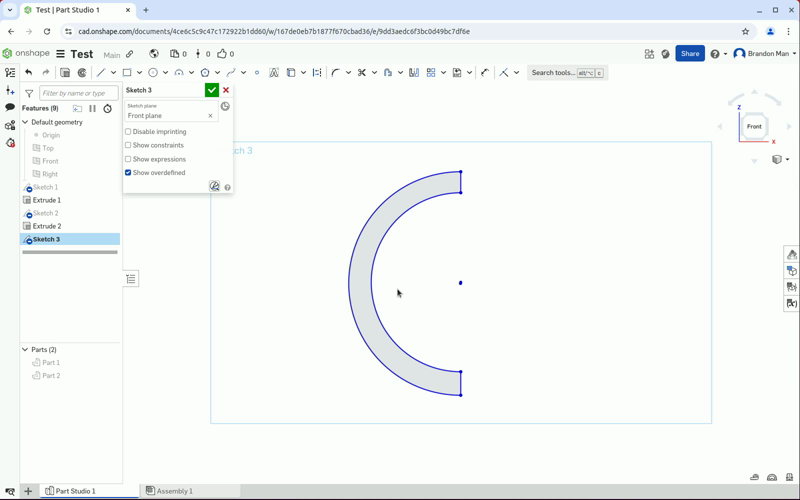
mouse_move(73, 352)
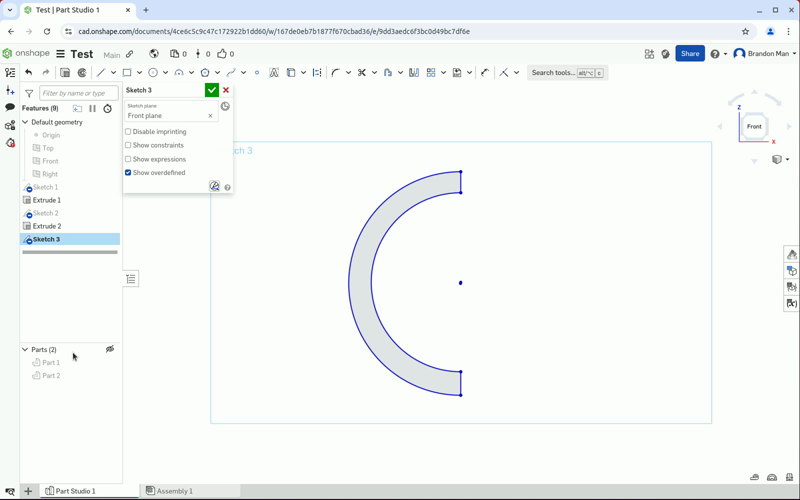
key(shift+y)
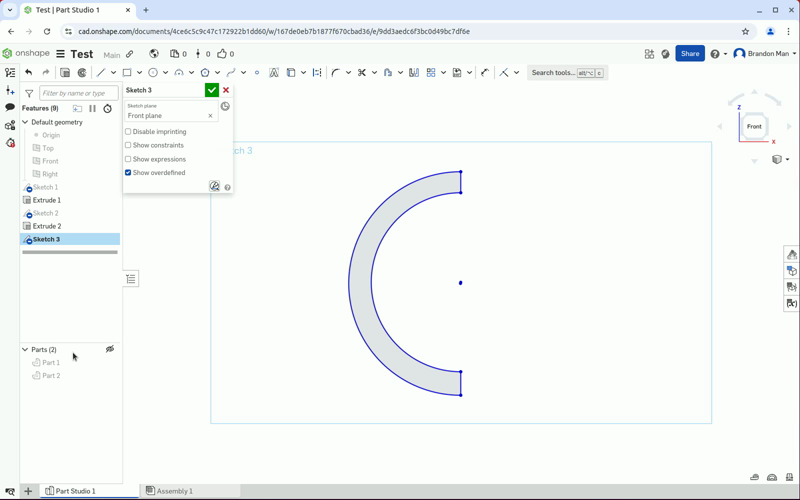
key(shift+e)
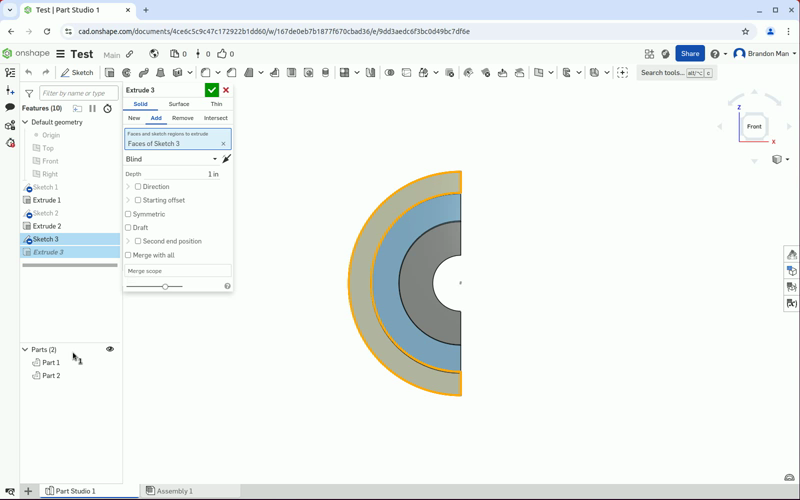
mouse_move(143, 106)
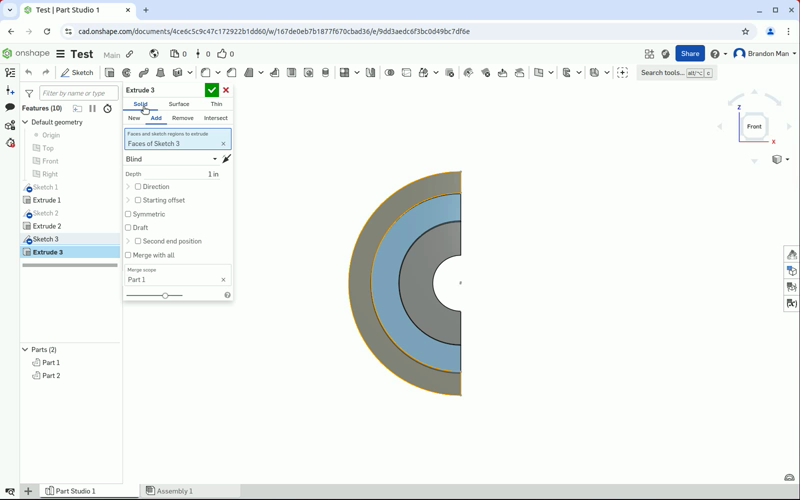
click(143, 106)
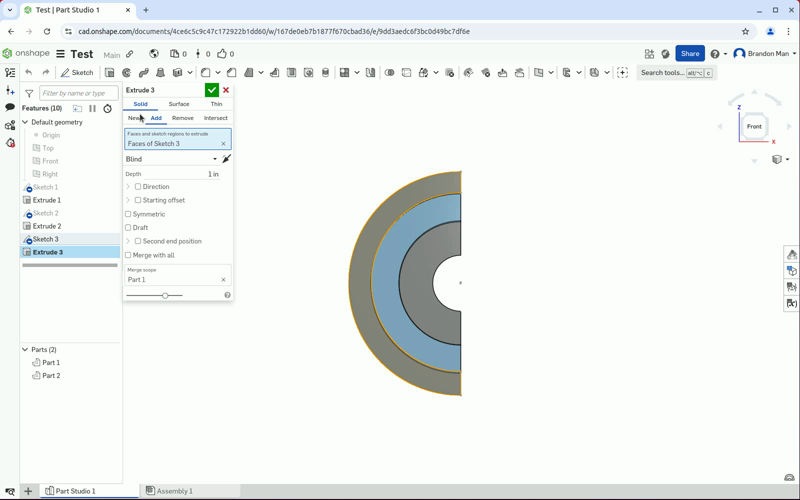
mouse_move(137, 120)
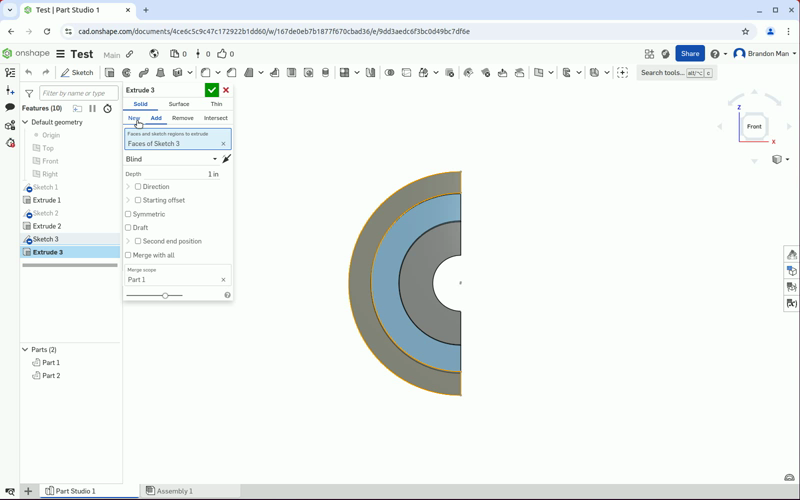
click(137, 120)
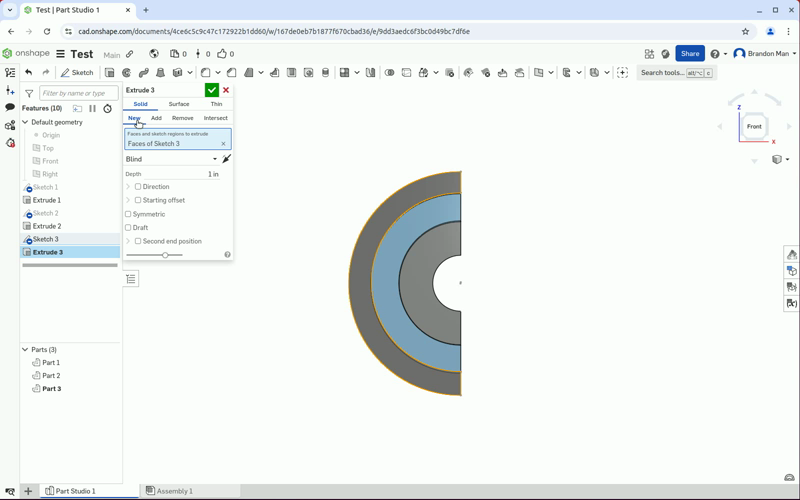
key(tab, 4)
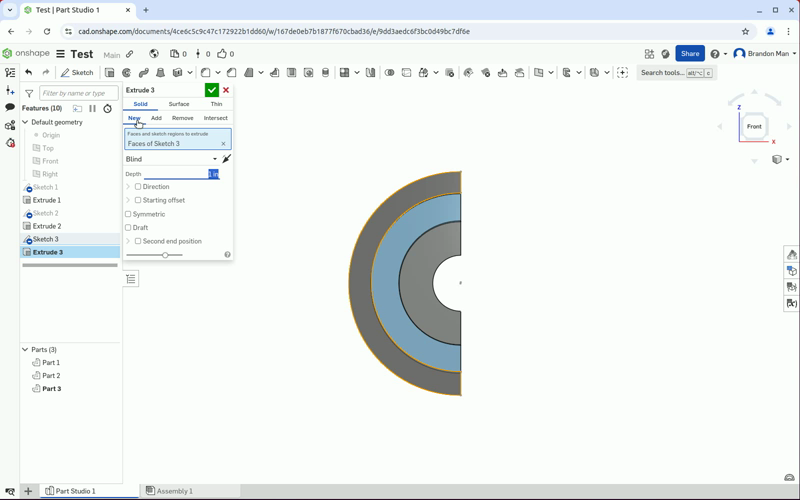
text(3.129)
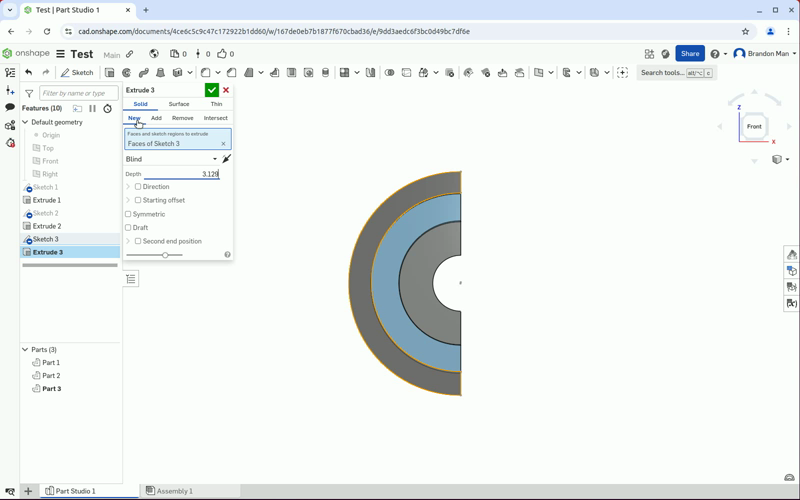
key(enter)
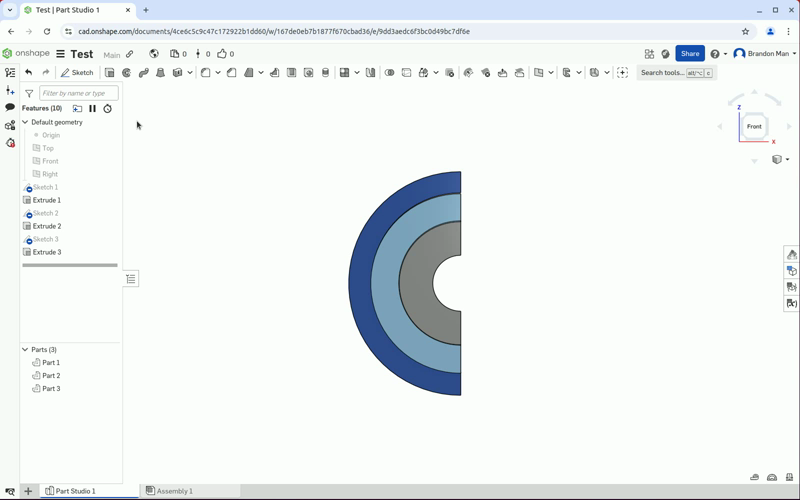
key(shift+h)
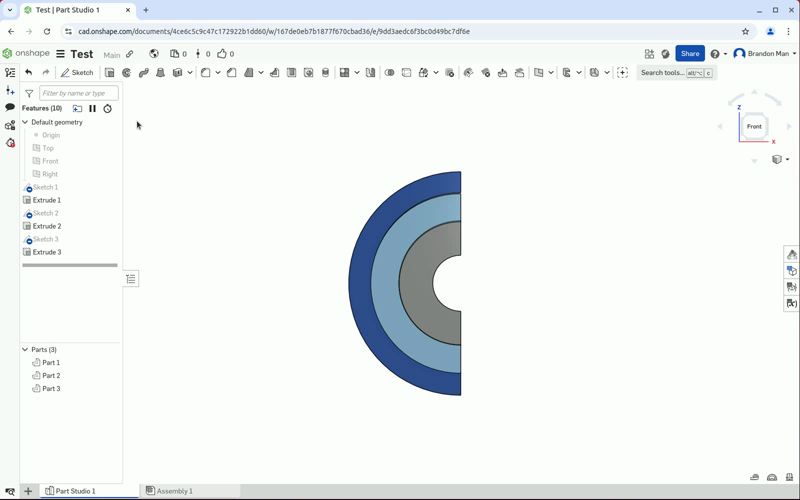
key(shift+h)
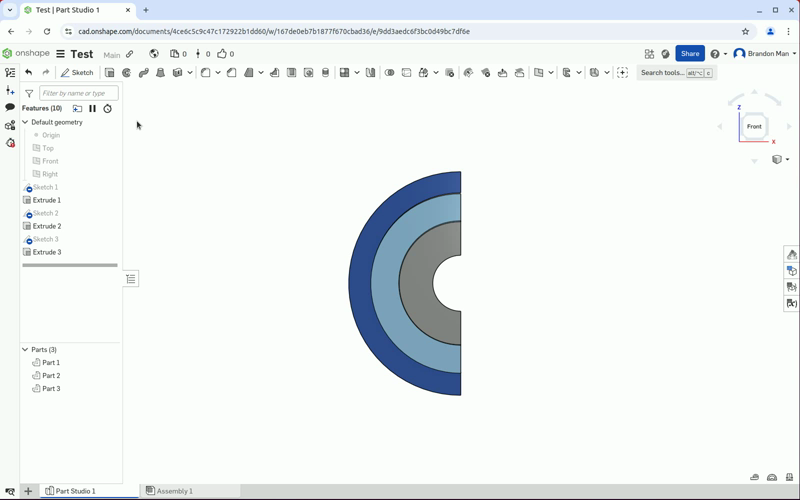
mouse_move(73, 189)
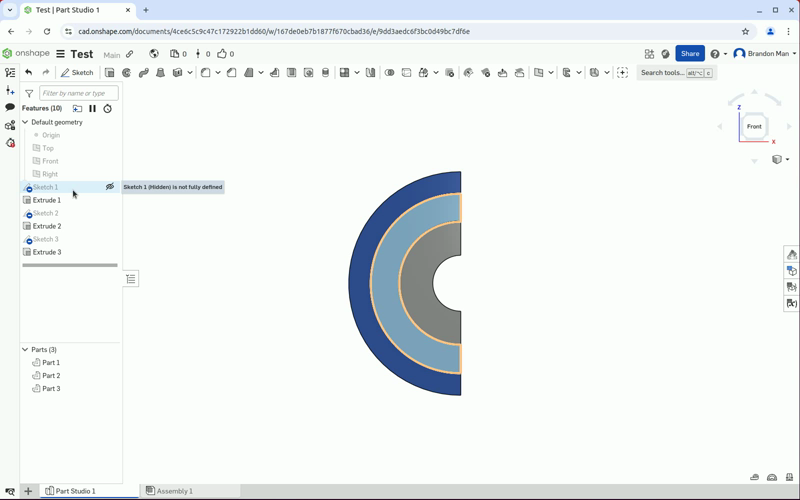
click(73, 189)
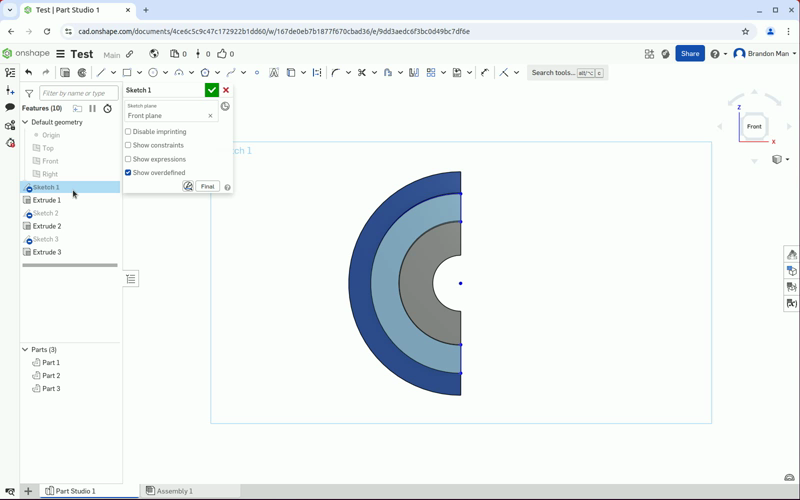
mouse_move(229, 92)
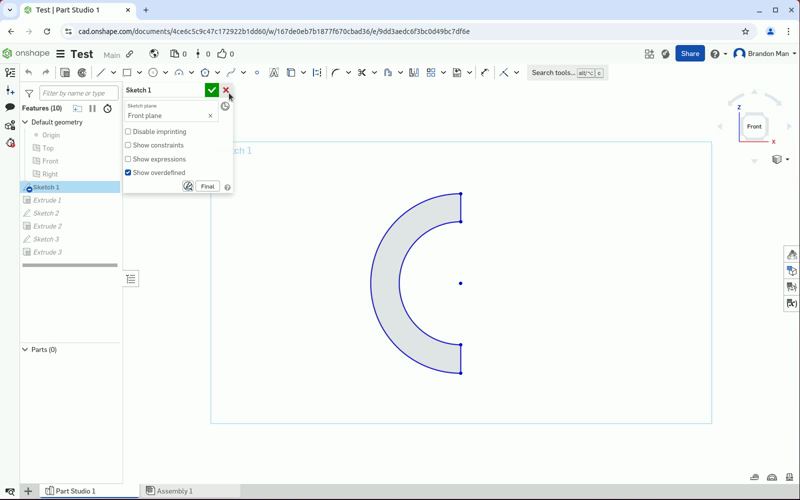
click(229, 92)
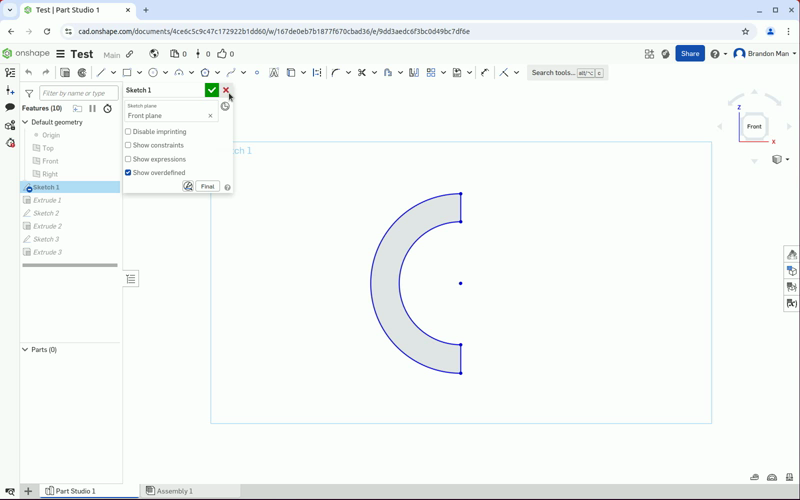
key(shift+s)
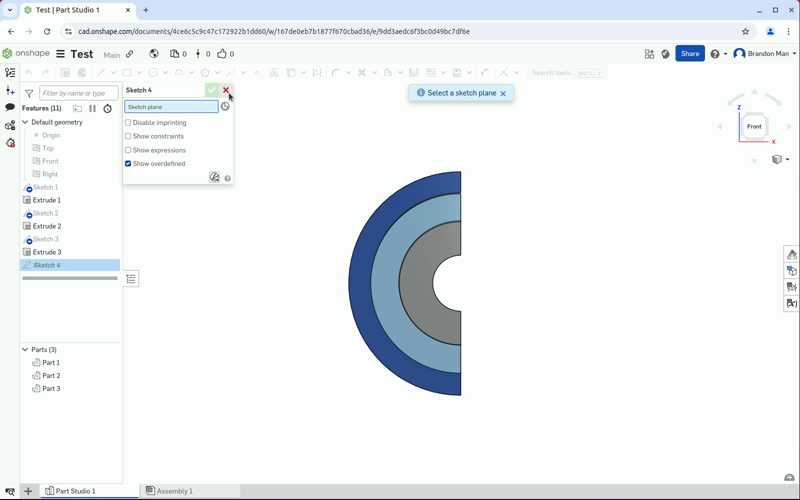
mouse_move(73, 163)
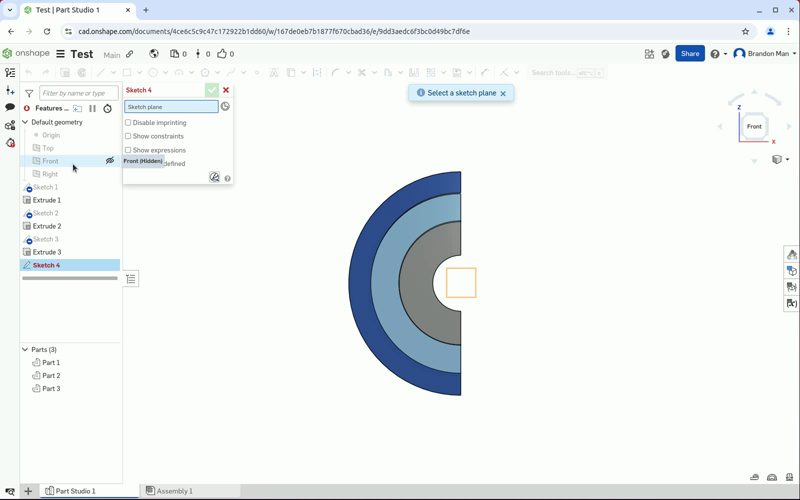
click(73, 163)
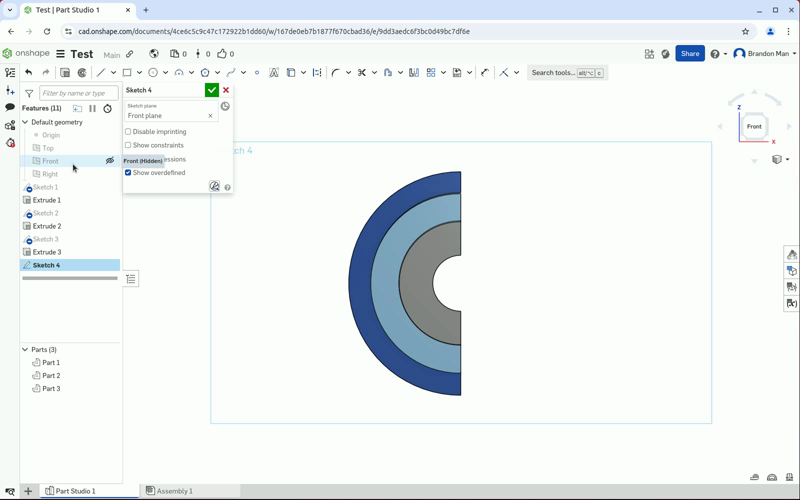
mouse_move(73, 352)
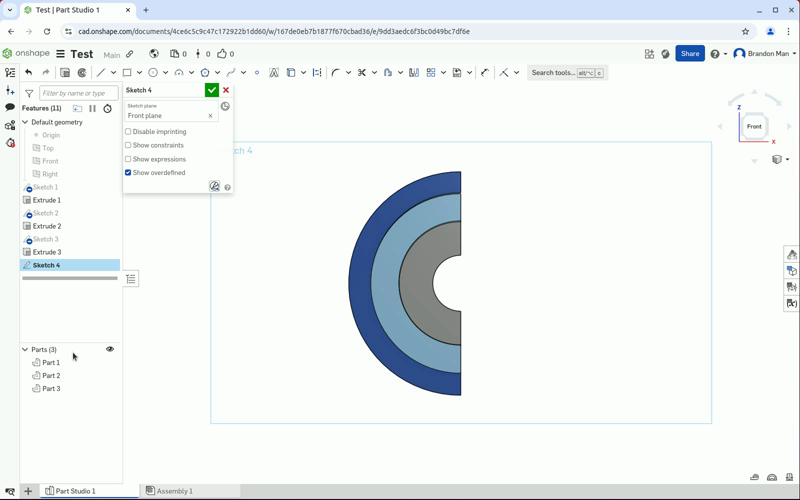
key(y)
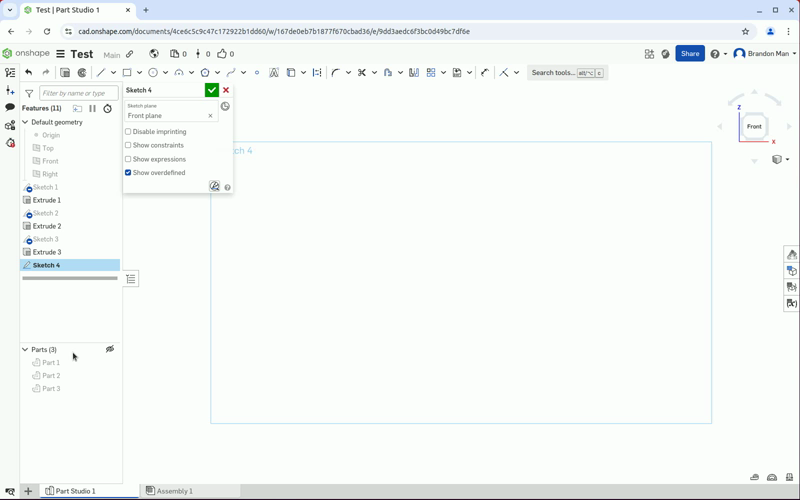
key(l)
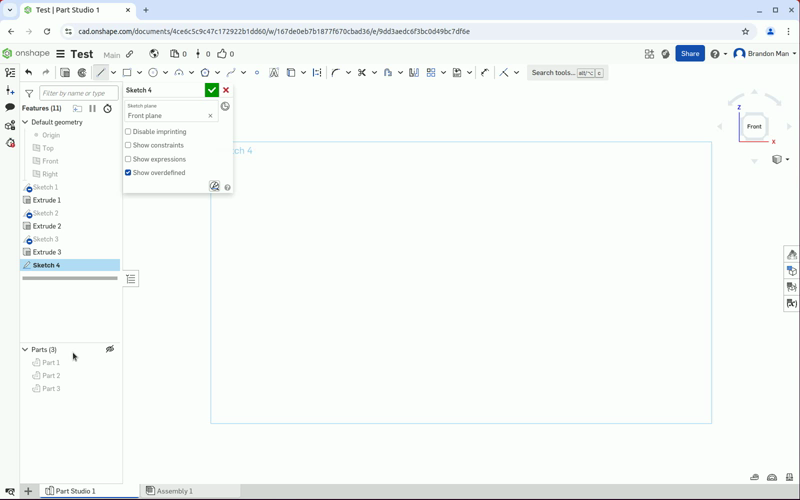
key_down(shift)
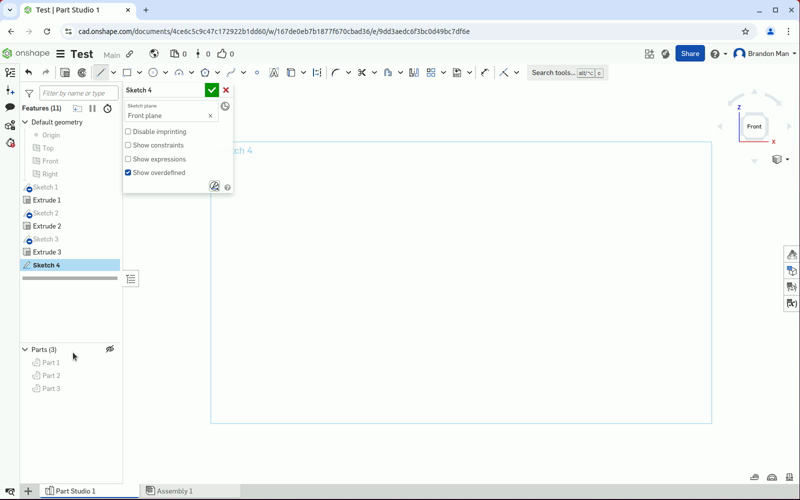
mouse_move(460, 345)
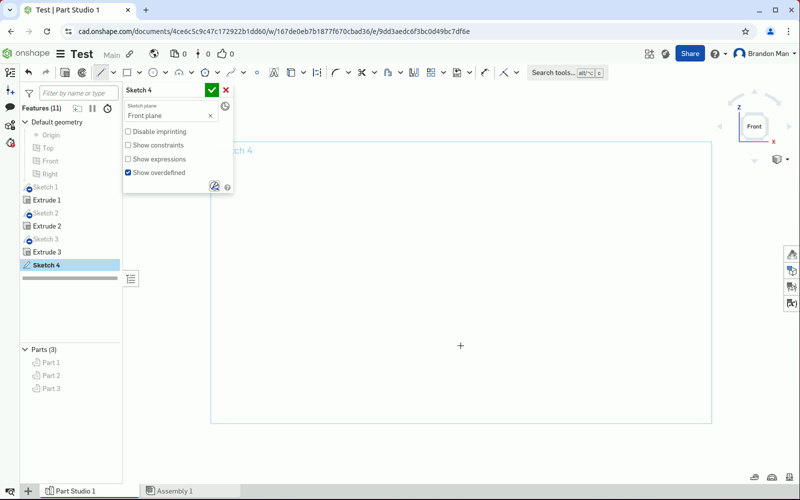
click(460, 345)
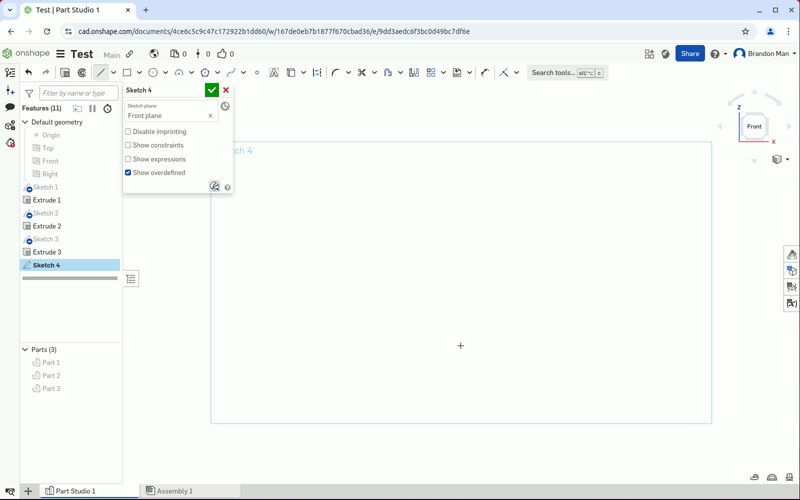
key_up(shift)
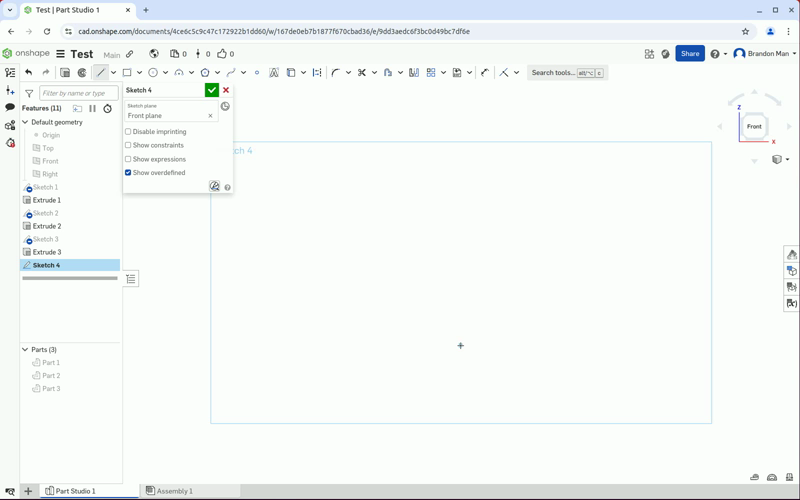
key_down(shift)
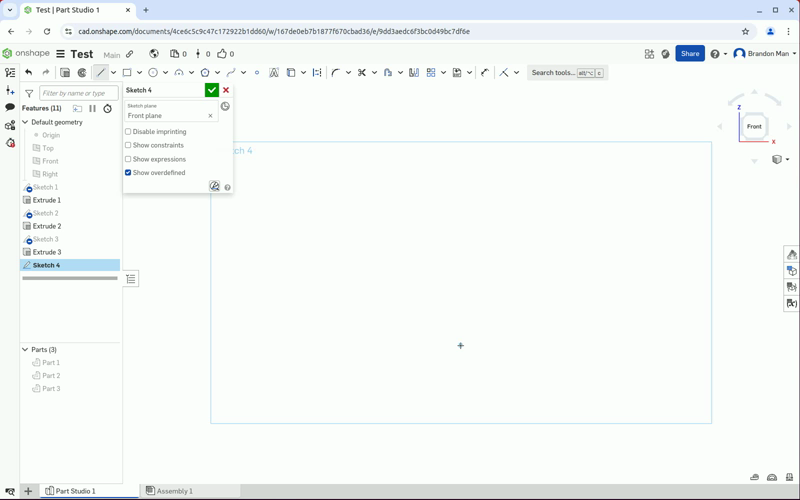
mouse_move(490, 345)
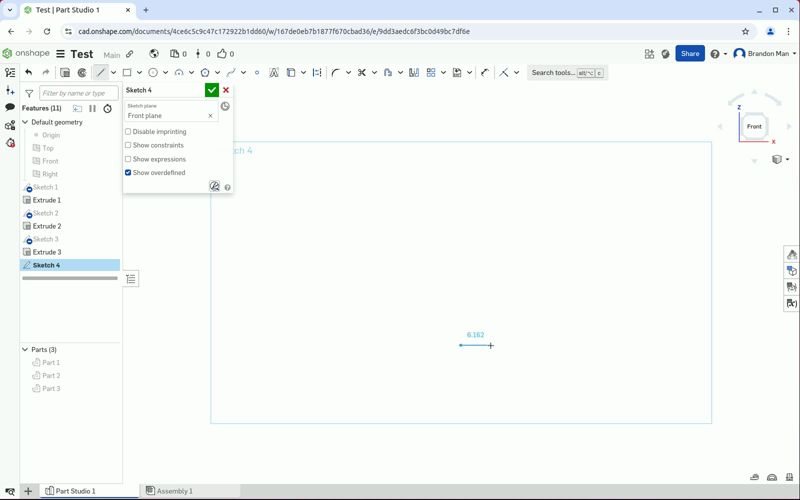
mouse_move(460, 311)
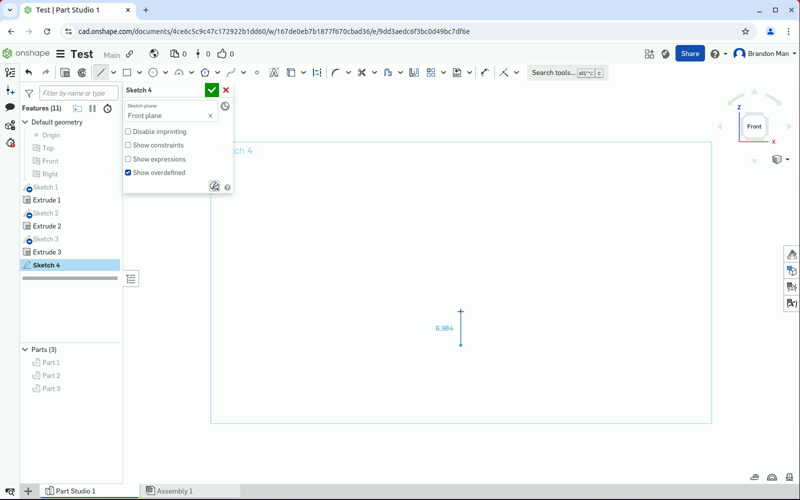
click(460, 311)
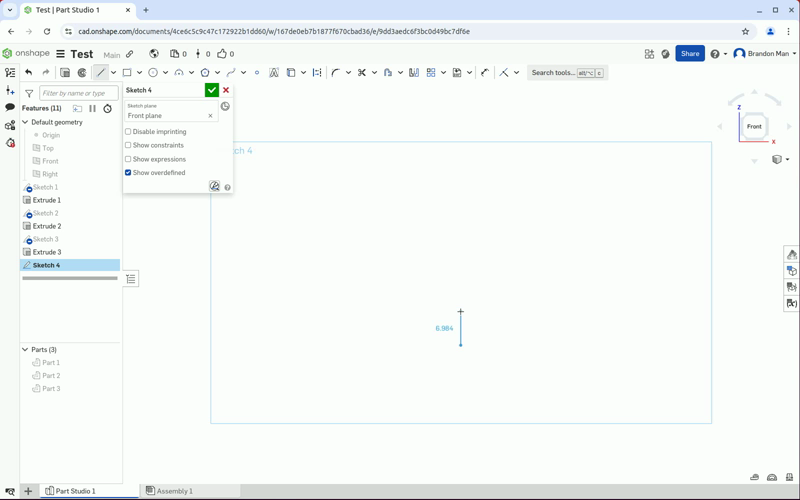
key_up(shift)
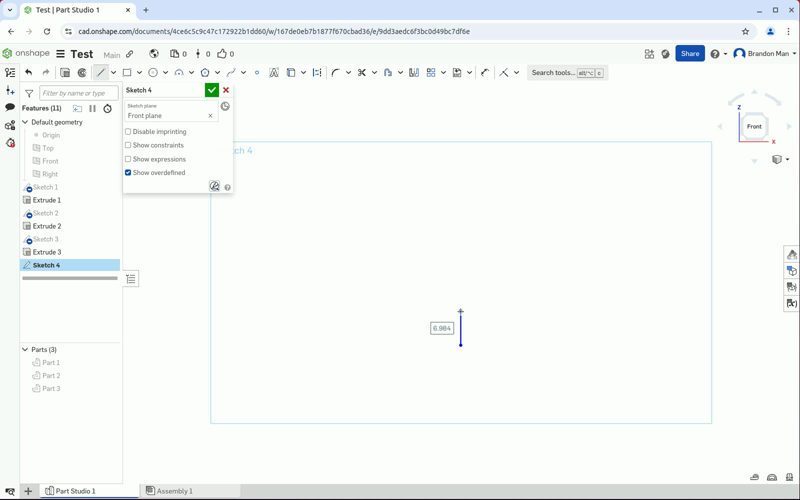
key(esc)
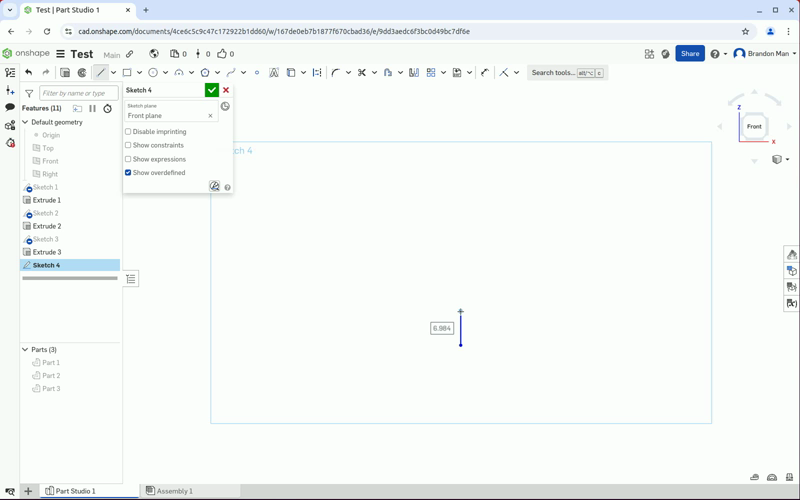
key(a)
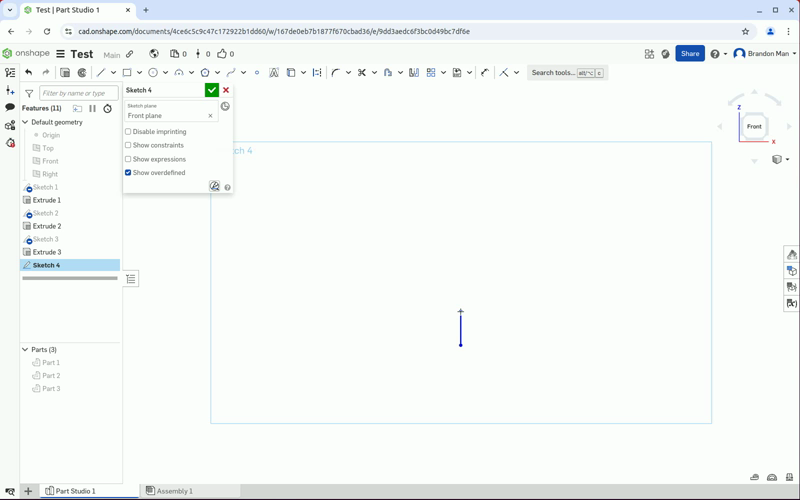
mouse_move(460, 311)
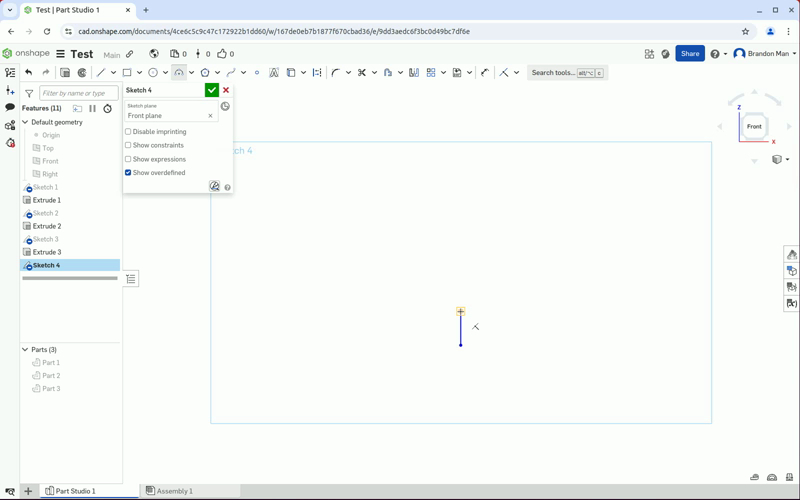
click(460, 311)
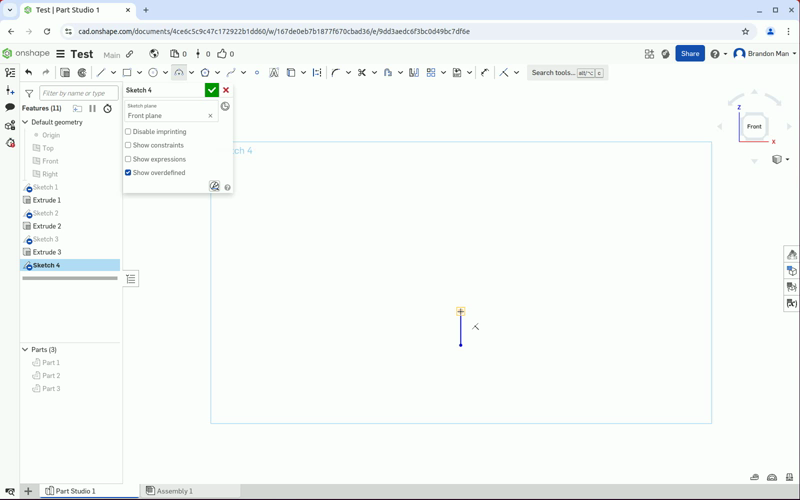
key_down(shift)
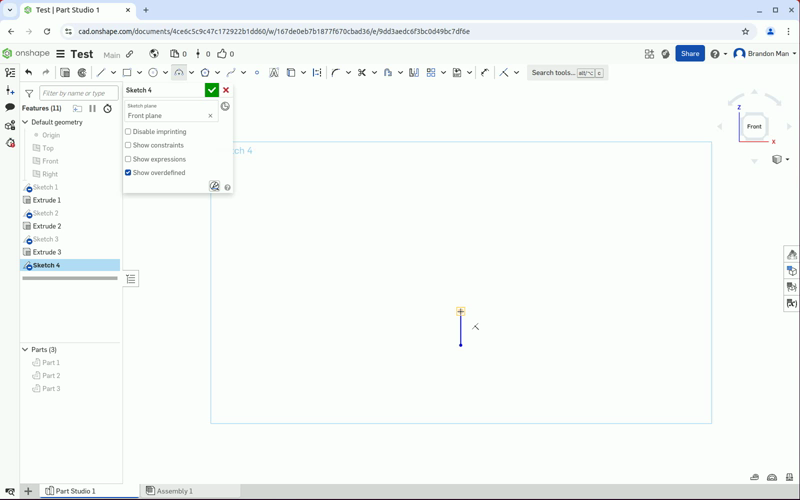
mouse_move(460, 255)
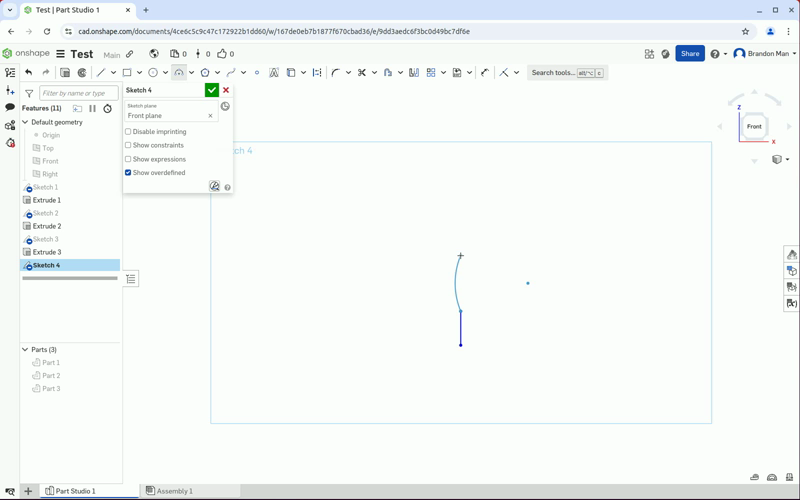
click(460, 255)
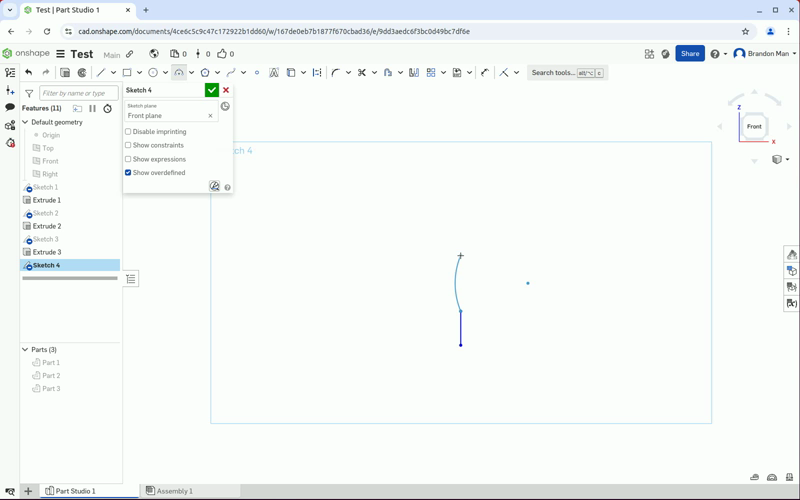
mouse_move(432, 282)
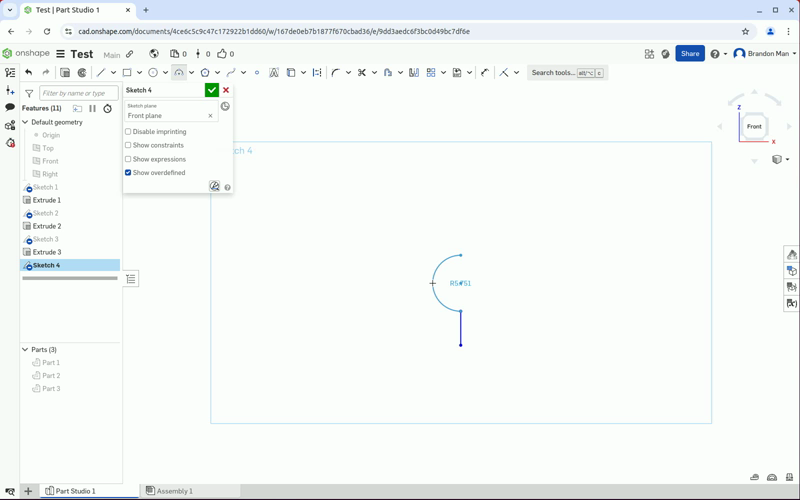
click(432, 282)
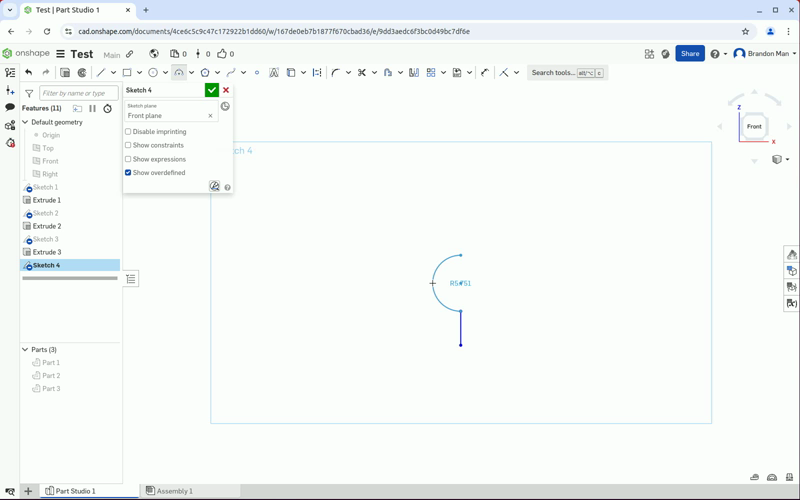
key_up(shift)
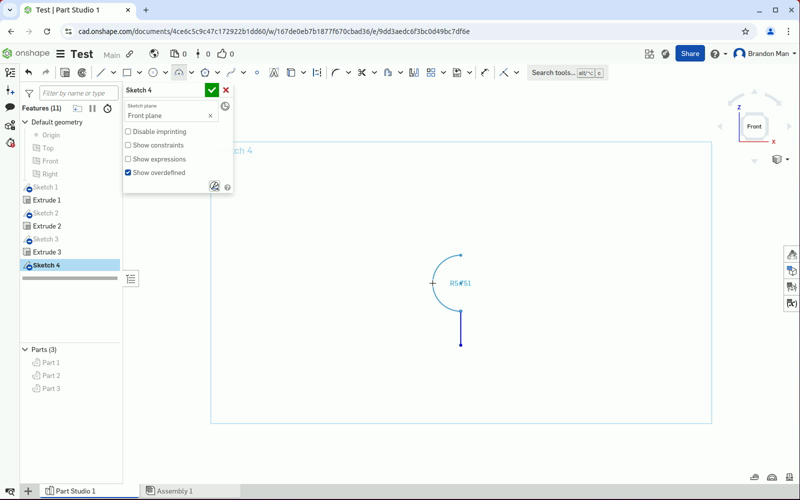
key(esc)
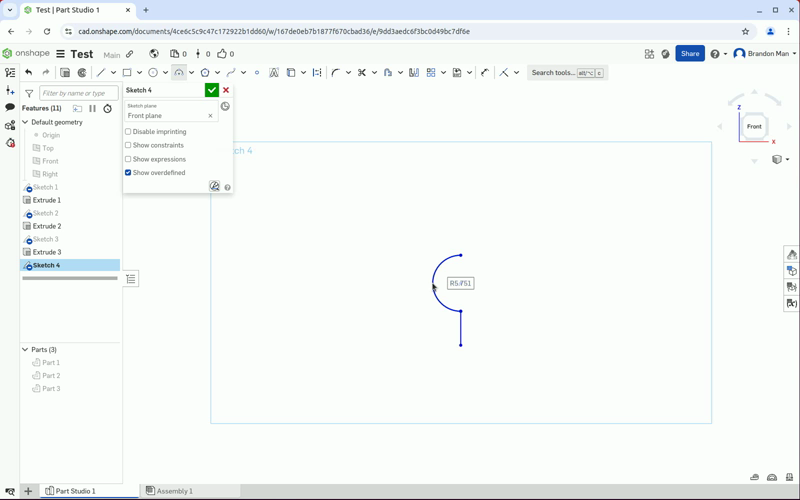
key(l)
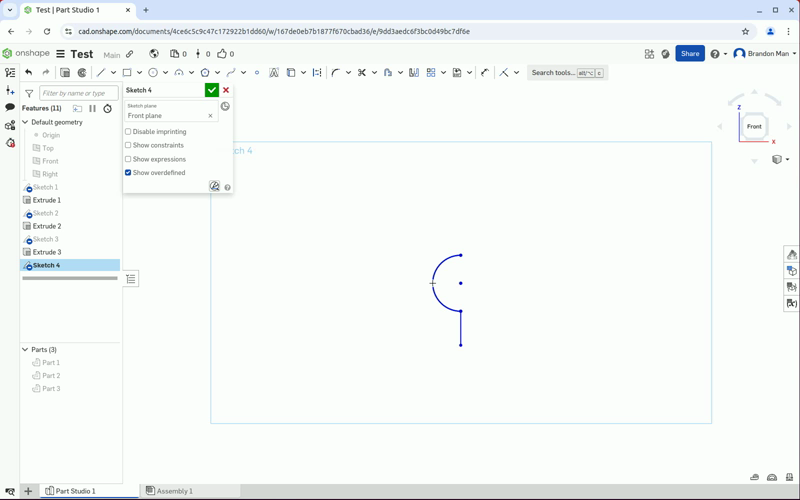
mouse_move(460, 255)
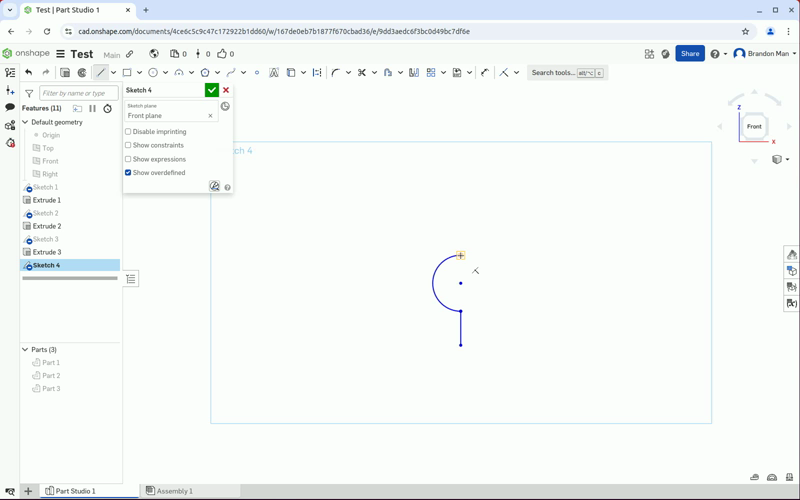
click(460, 255)
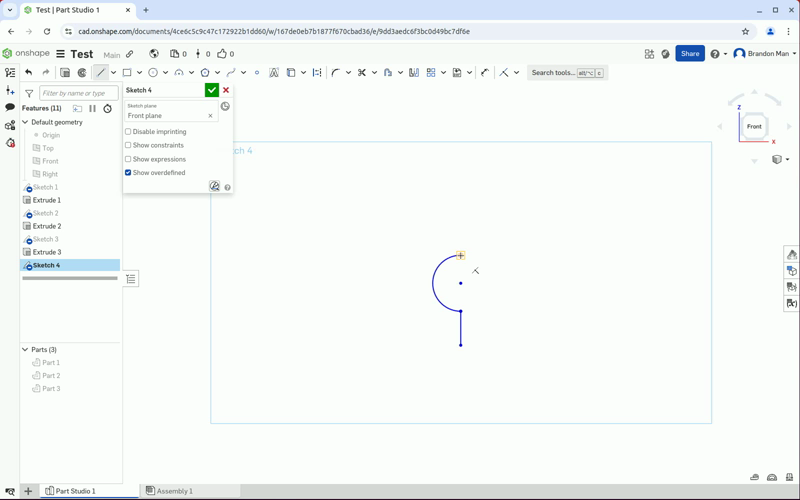
key_down(shift)
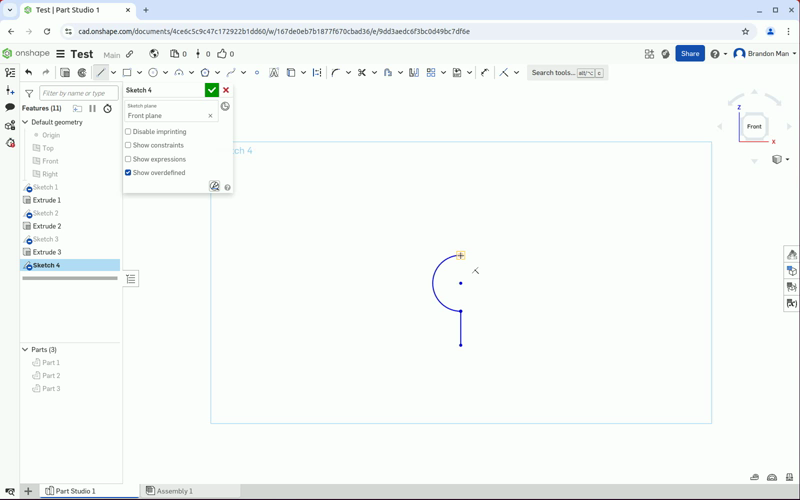
mouse_move(490, 255)
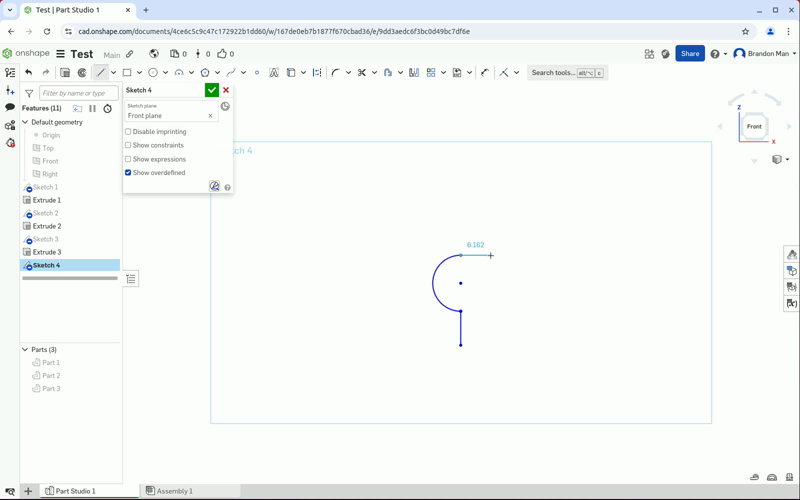
mouse_move(460, 220)
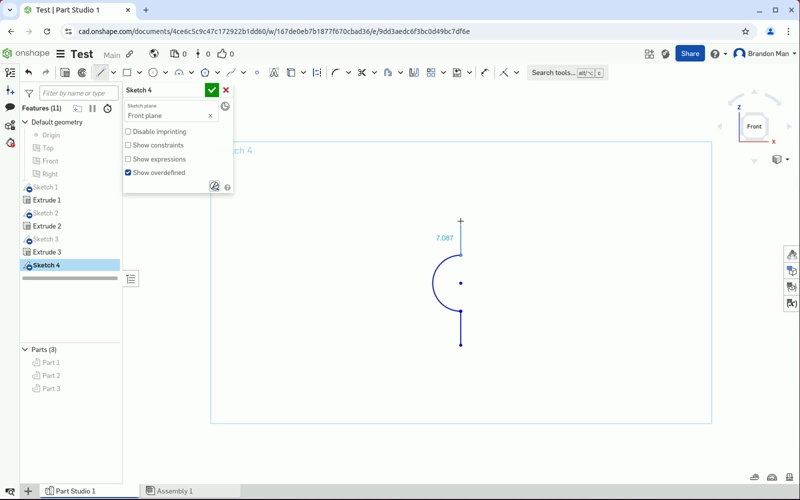
click(460, 220)
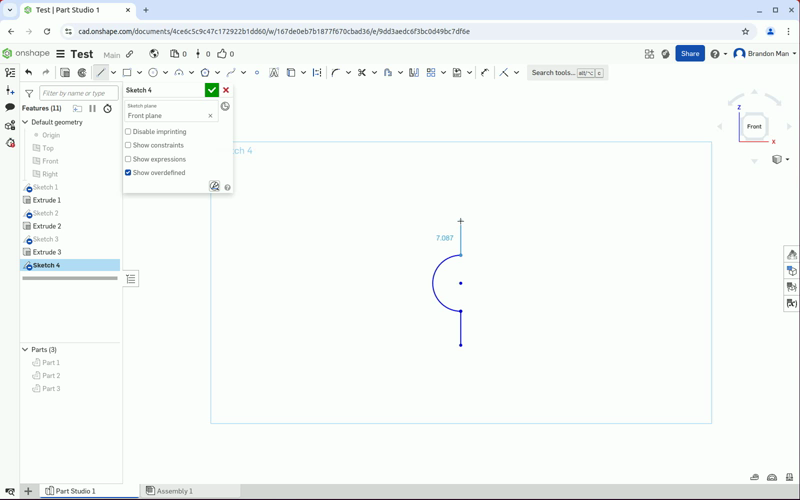
key_up(shift)
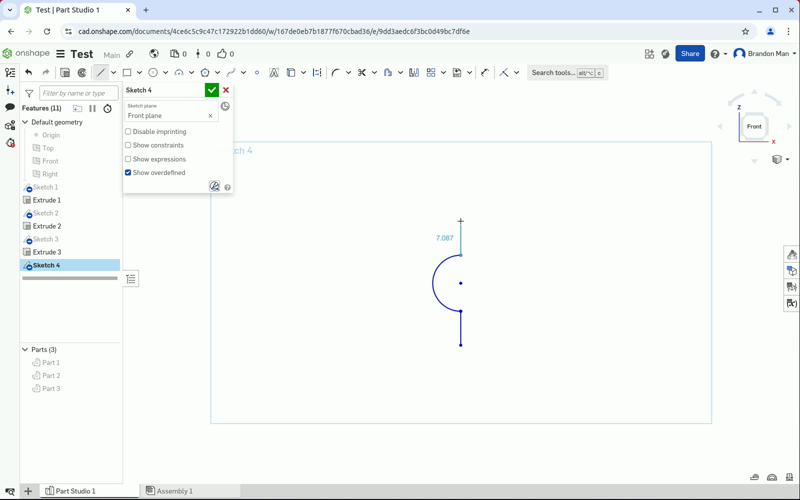
key(esc)
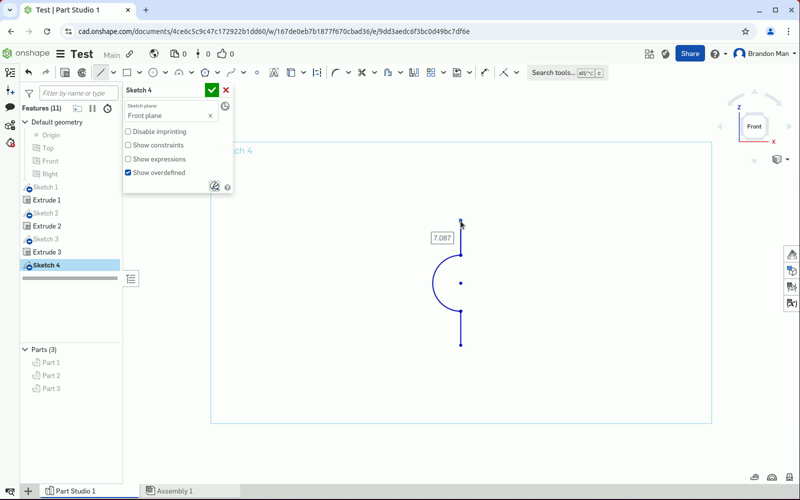
key(a)
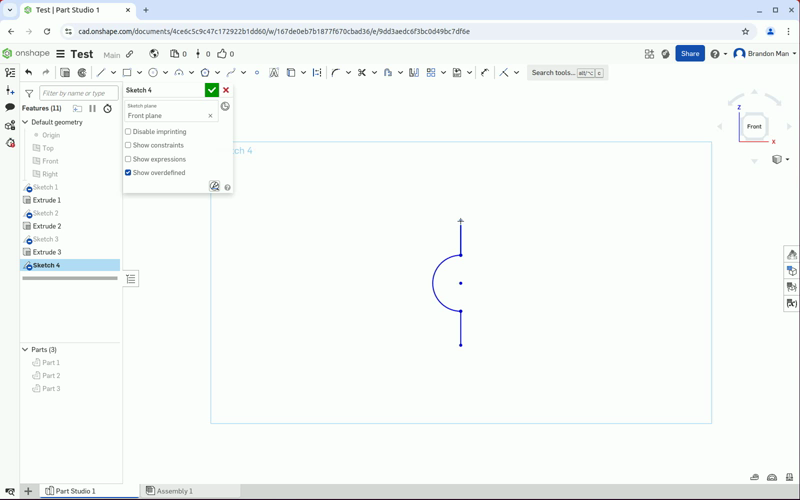
mouse_move(460, 220)
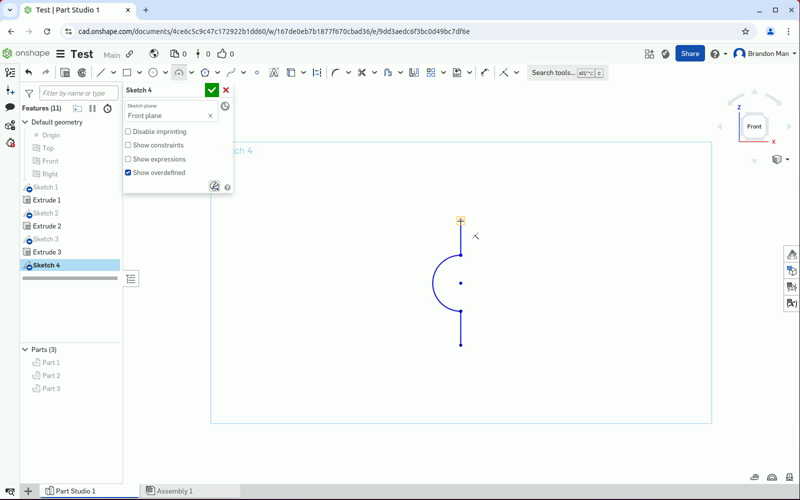
click(460, 220)
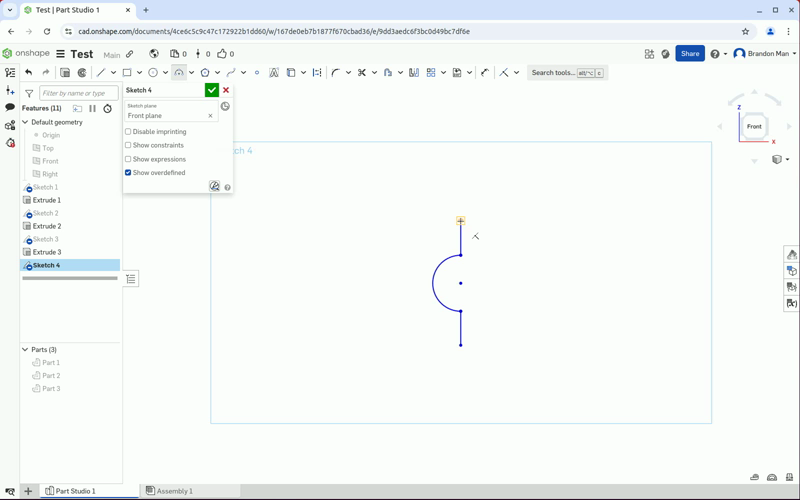
mouse_move(460, 345)
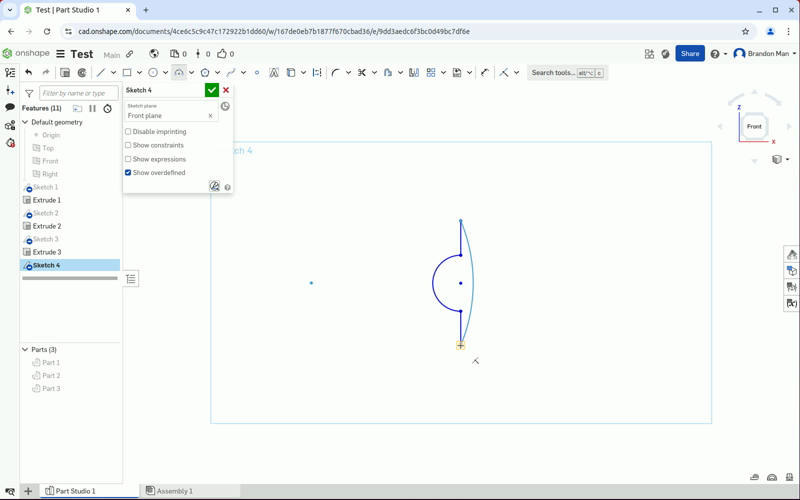
click(460, 345)
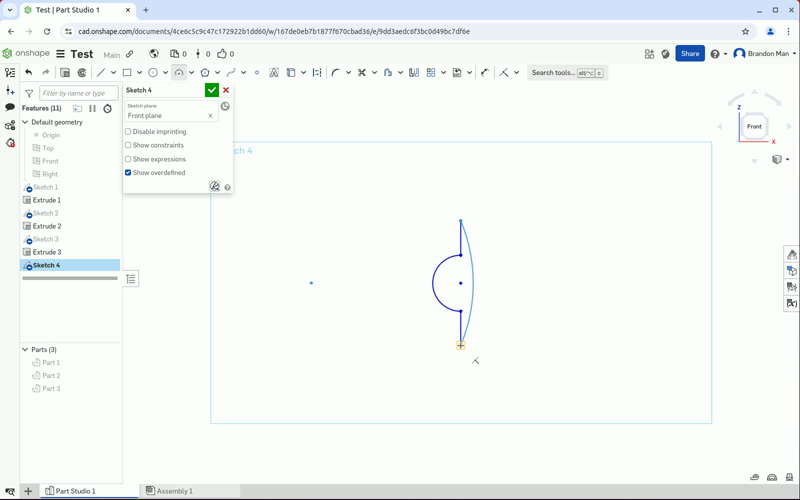
key_down(shift)
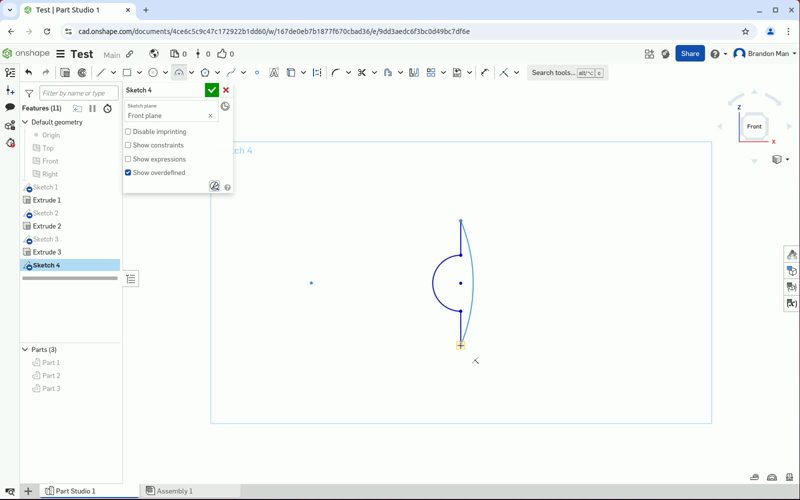
mouse_move(398, 282)
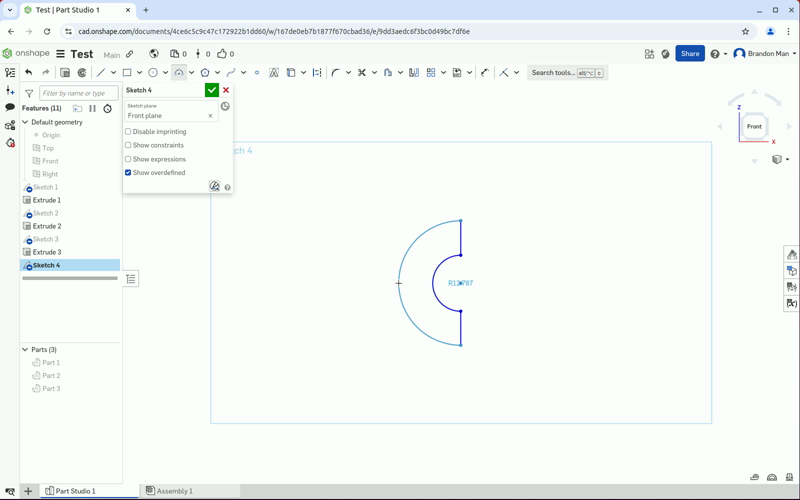
click(398, 282)
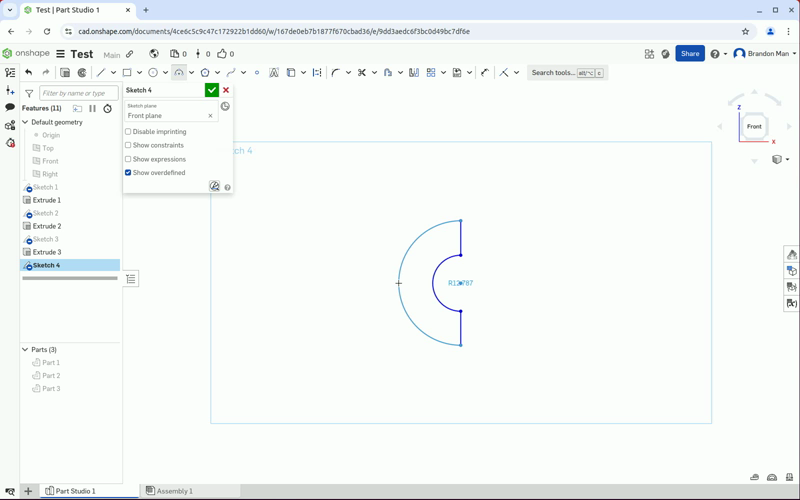
key_up(shift)
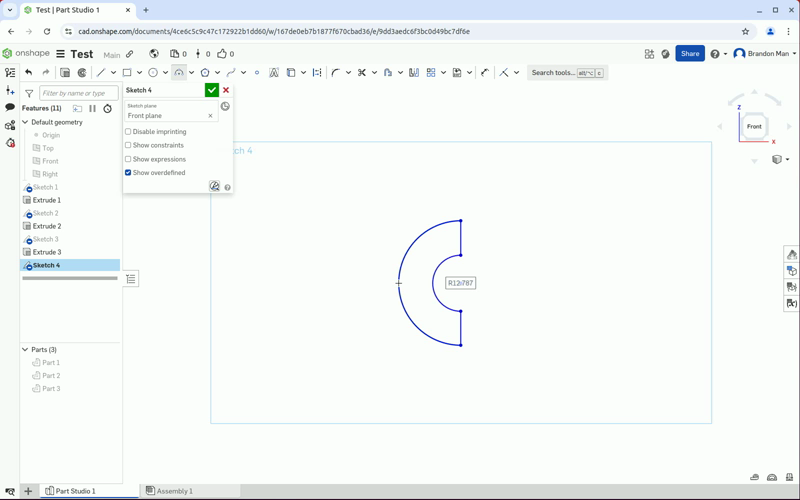
key(esc)
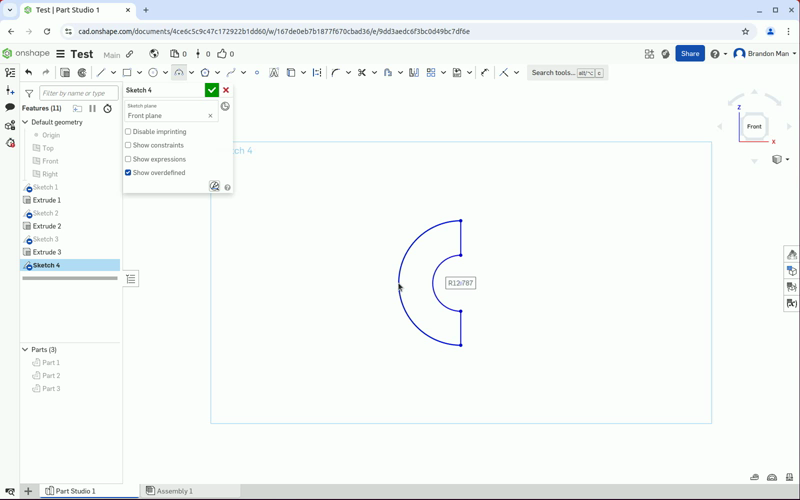
mouse_move(409, 302)
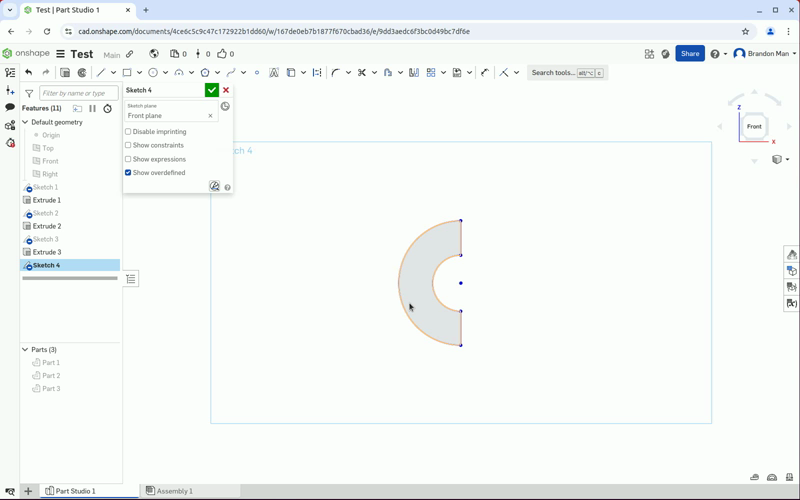
scroll(6)
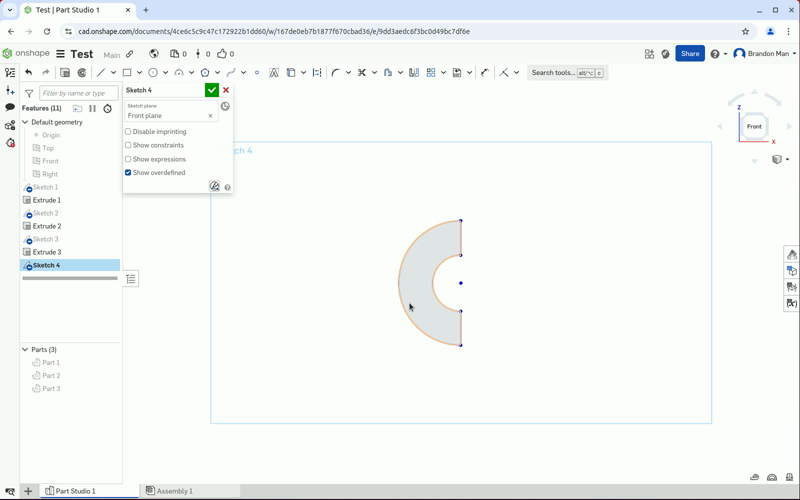
scroll(6)
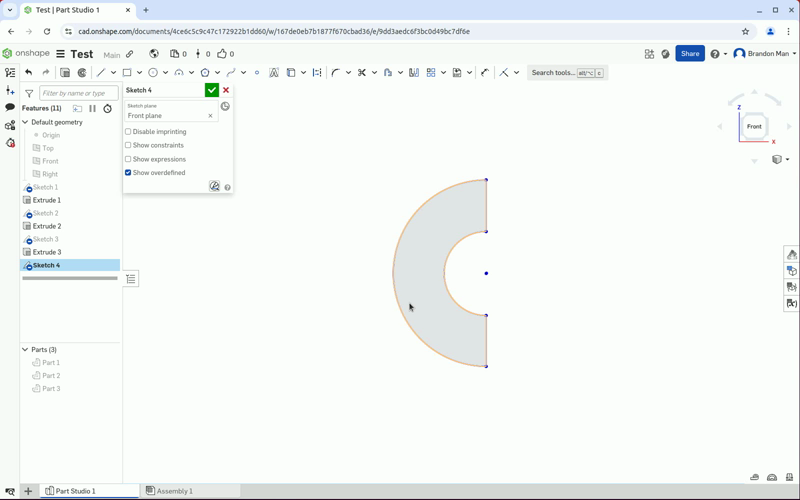
scroll(6)
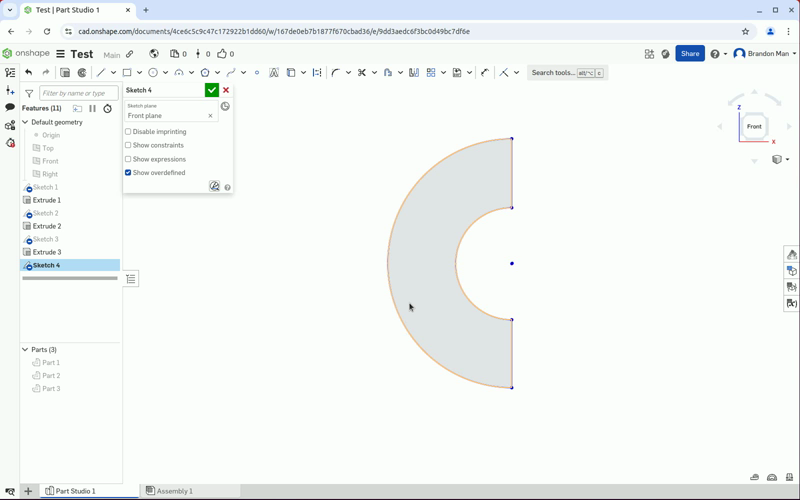
scroll(6)
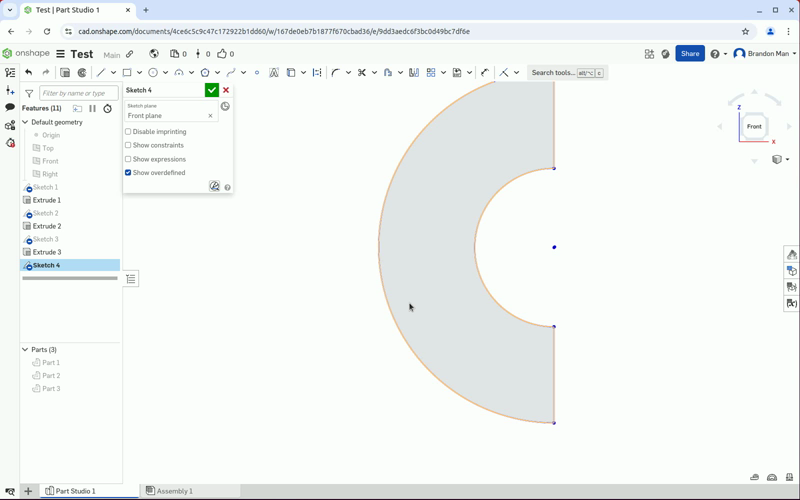
scroll(6)
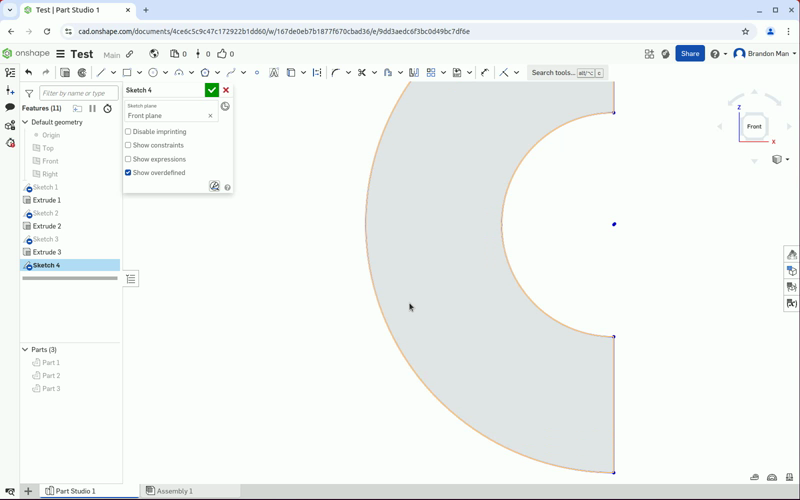
scroll(6)
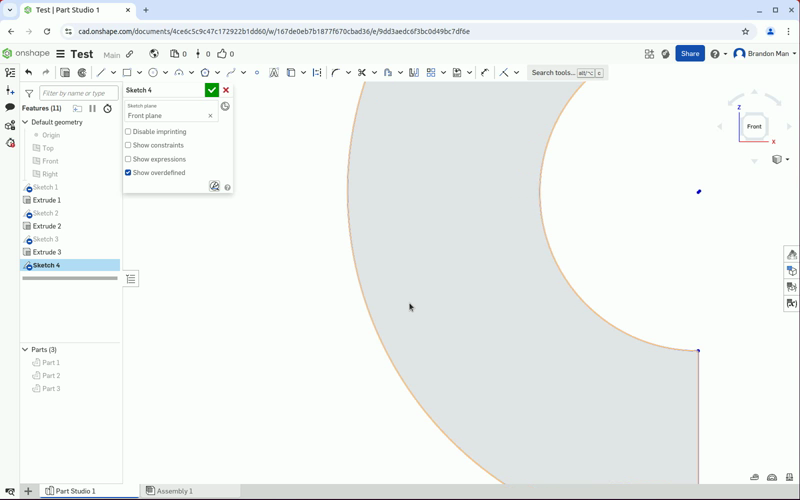
scroll(6)
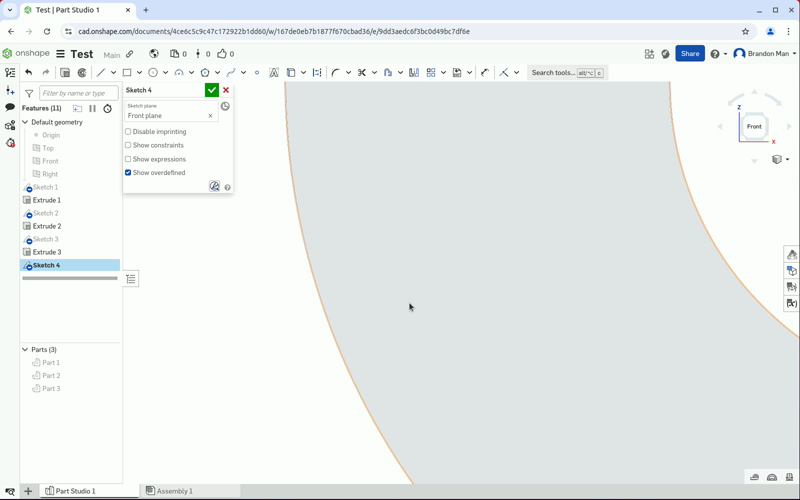
click(409, 302)
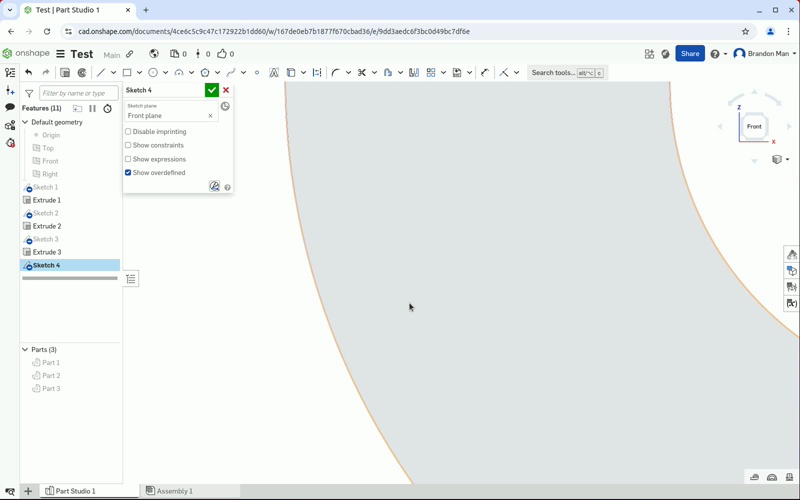
scroll(-6)
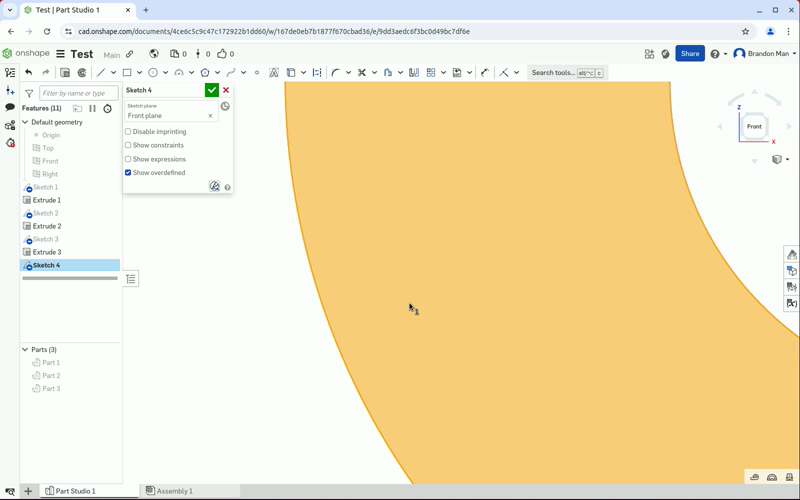
scroll(-6)
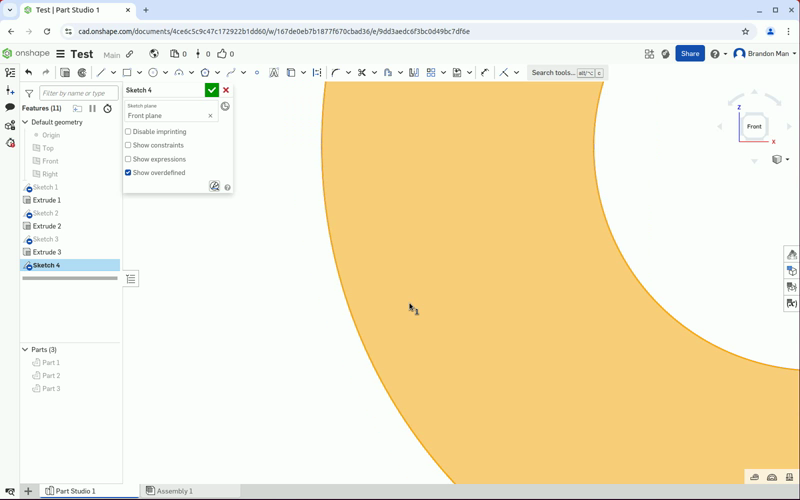
scroll(-6)
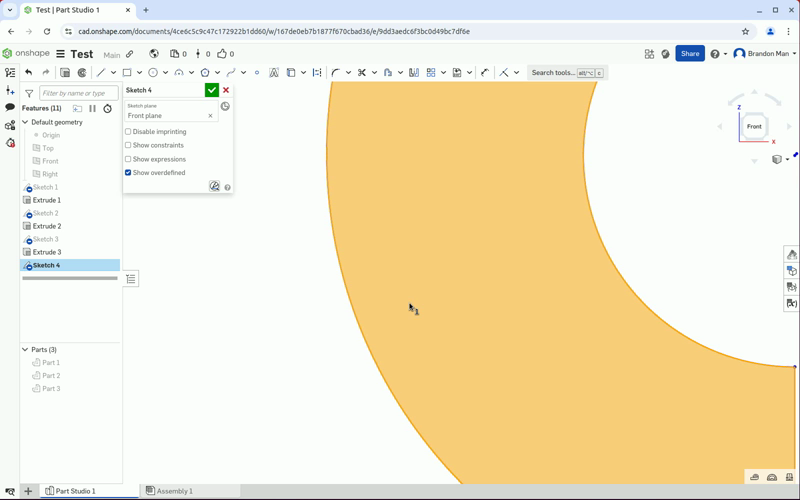
scroll(-6)
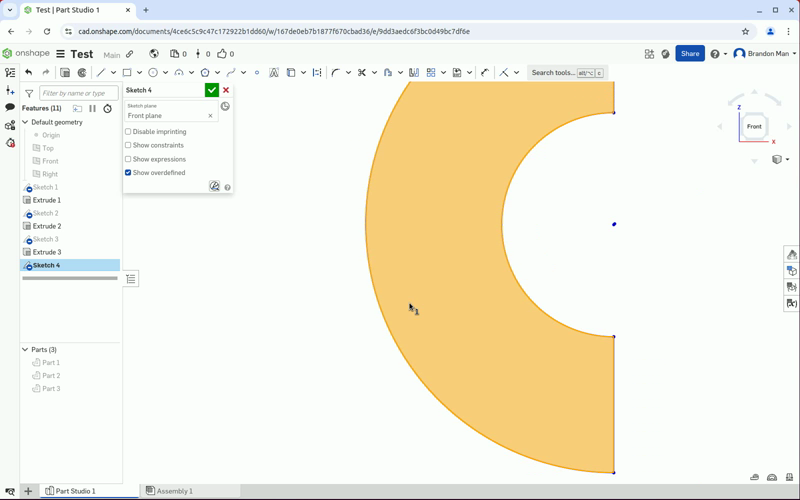
scroll(-6)
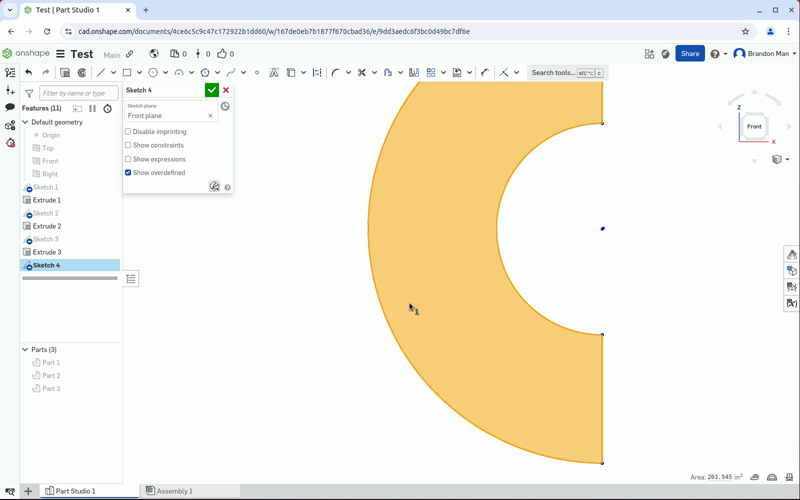
scroll(-6)
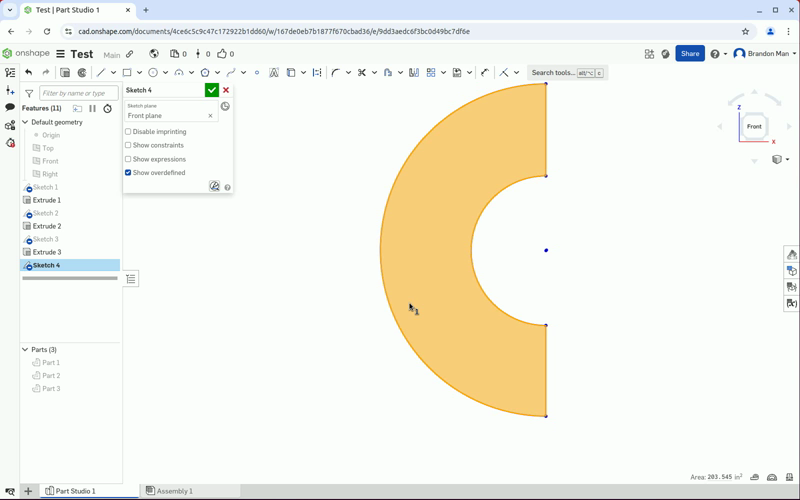
scroll(-6)
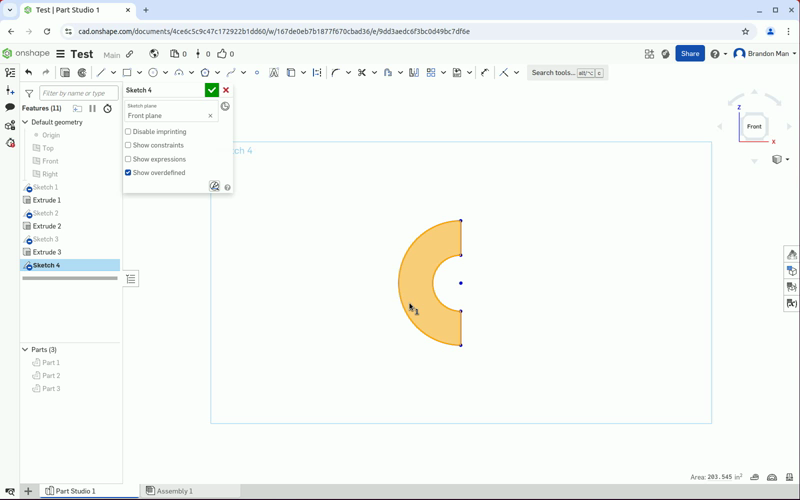
mouse_move(73, 352)
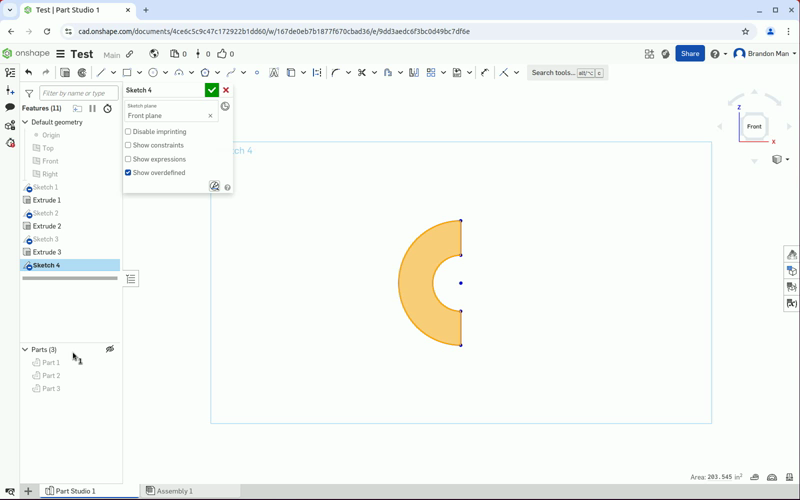
key(shift+y)
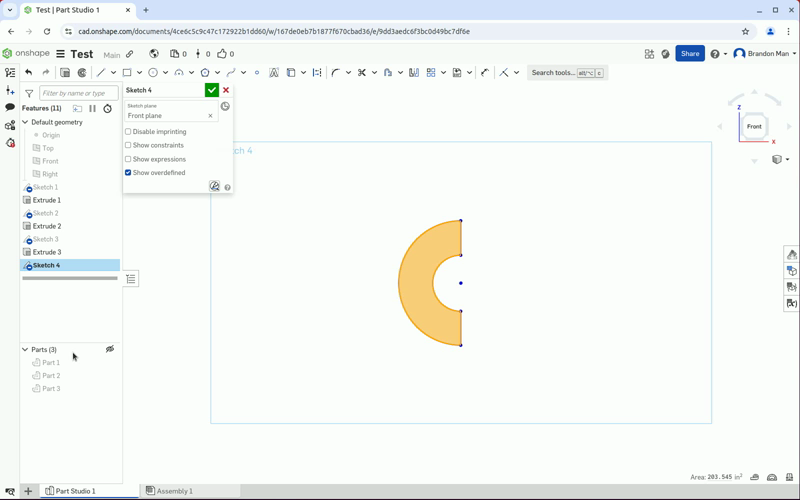
key(shift+e)
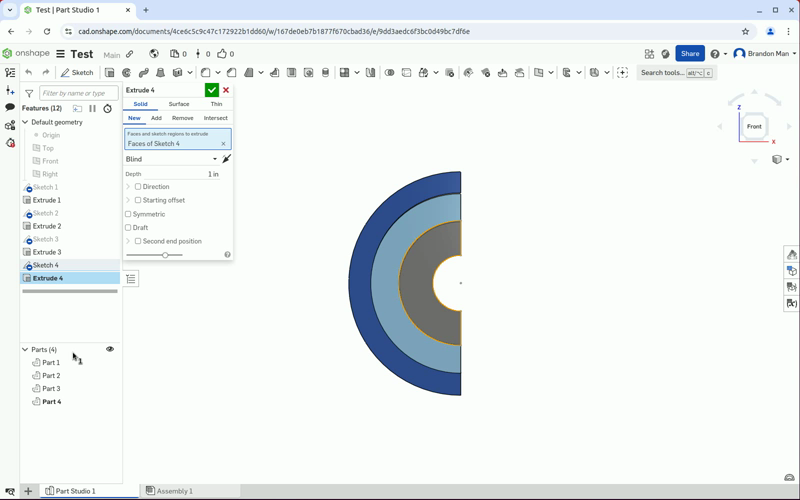
mouse_move(143, 106)
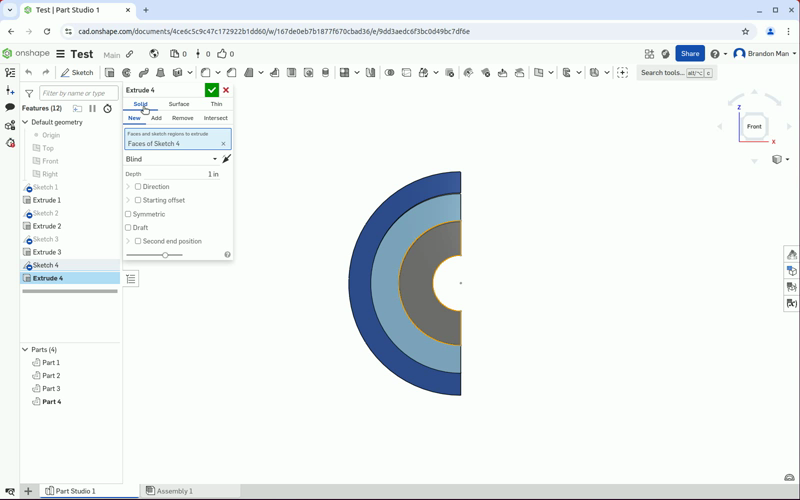
click(143, 106)
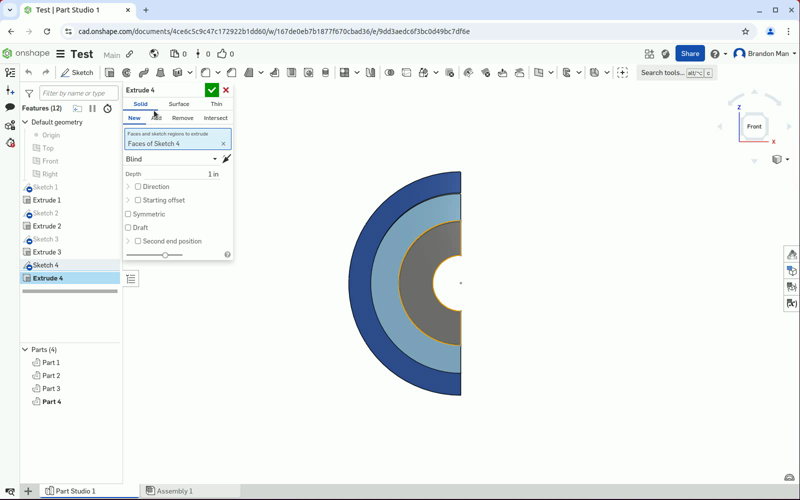
mouse_move(186, 120)
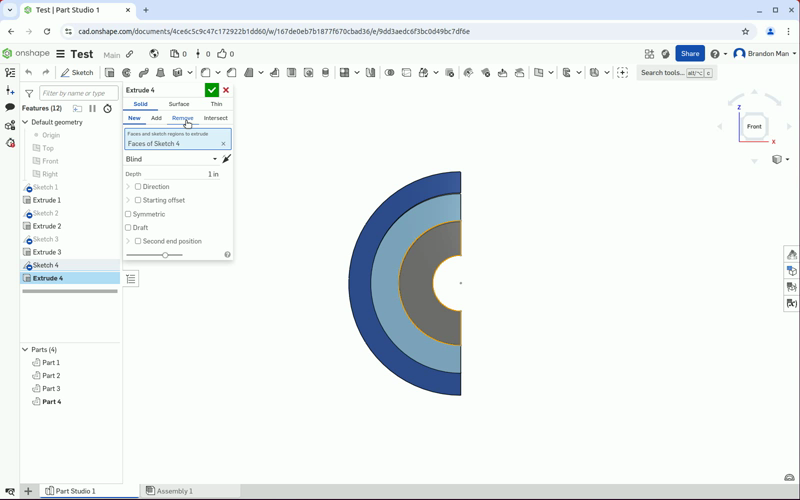
click(186, 120)
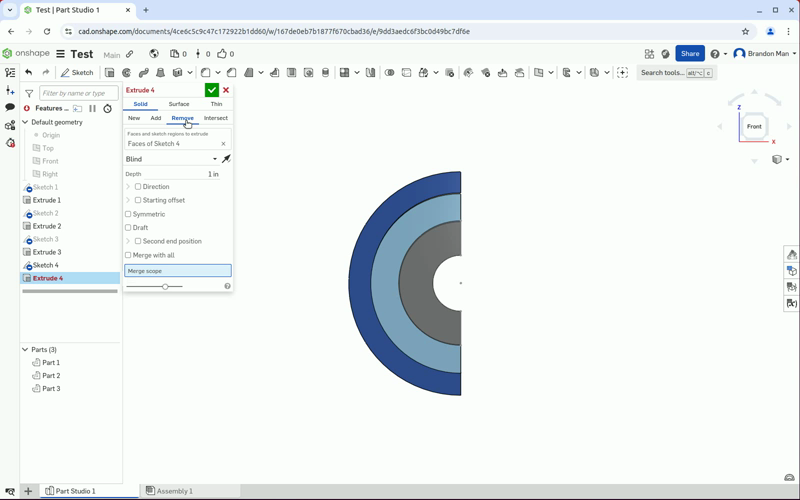
key(tab, 4)
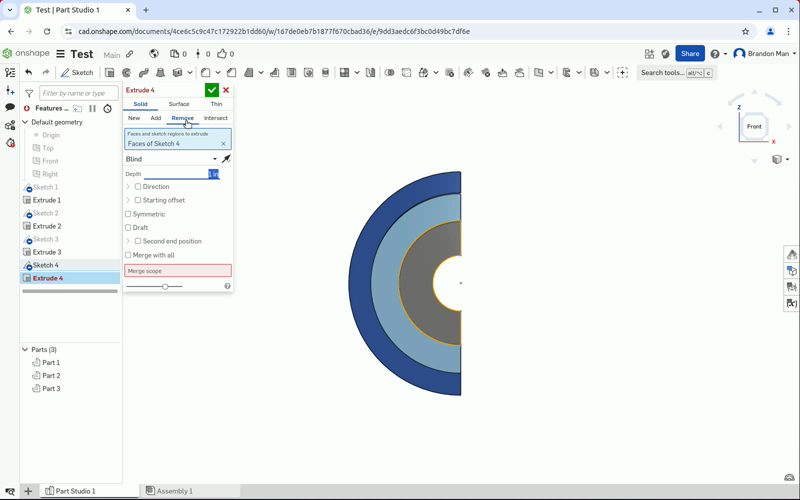
text(-6.981)
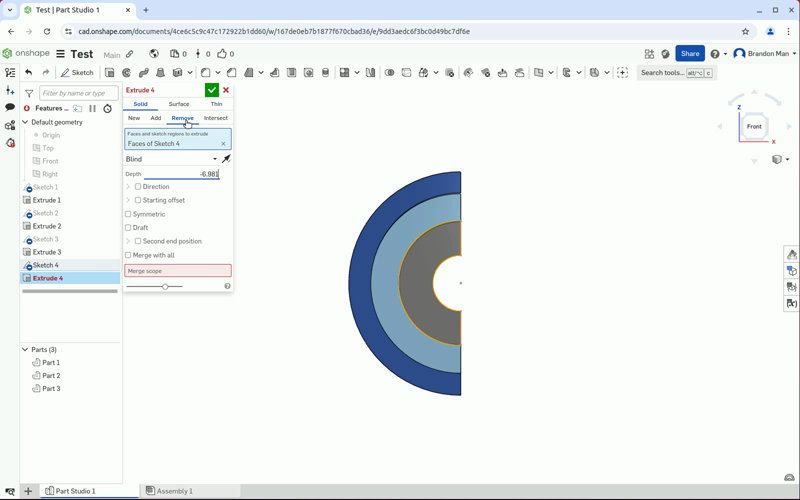
key(tab, 6)
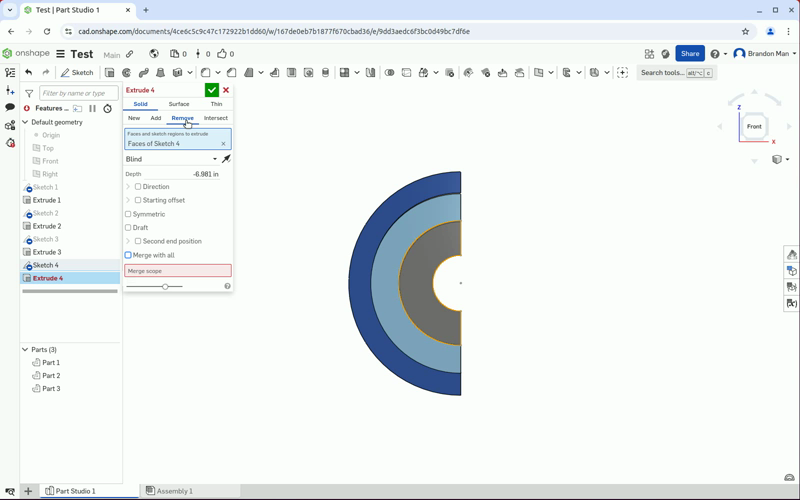
key(space)
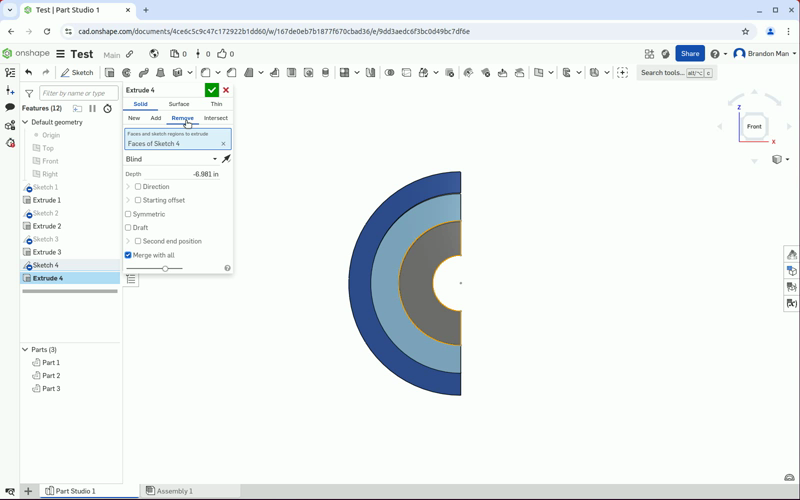
key(enter)
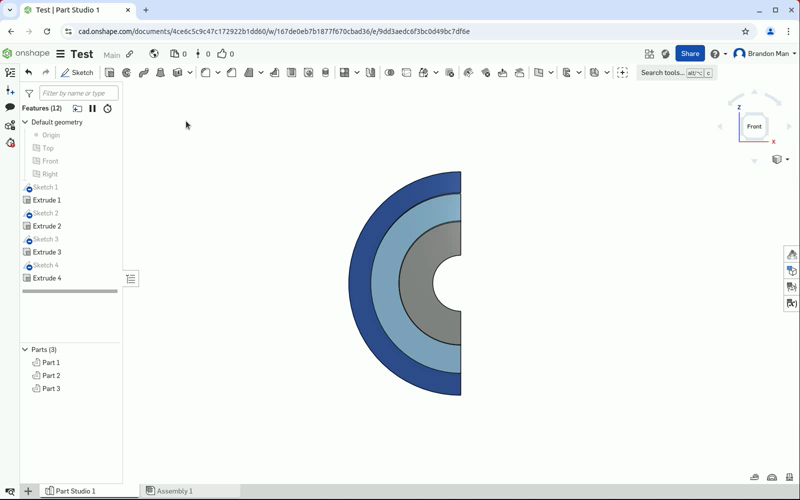
key(shift+h)
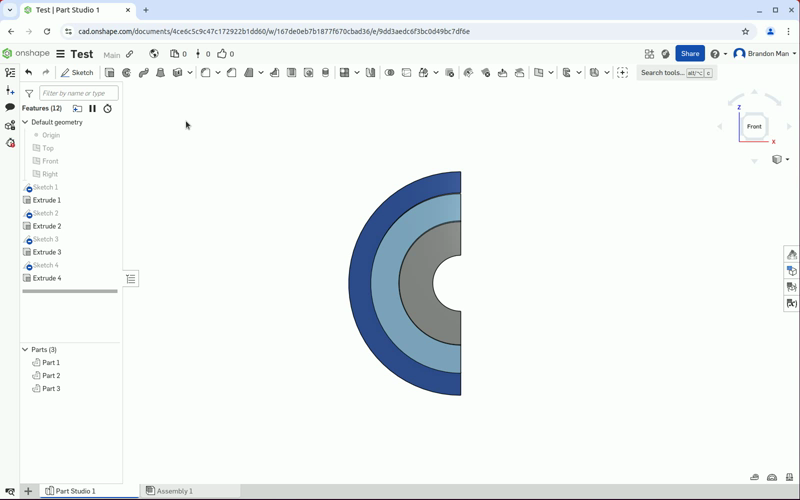
key(shift+h)
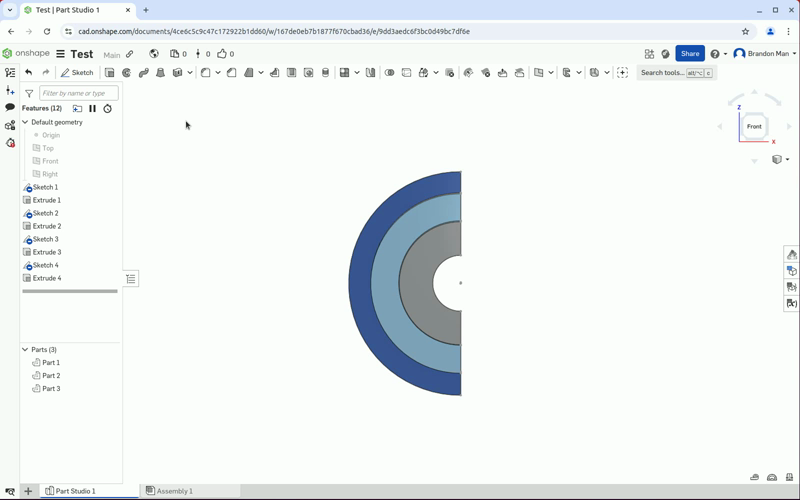
key(shift+7)
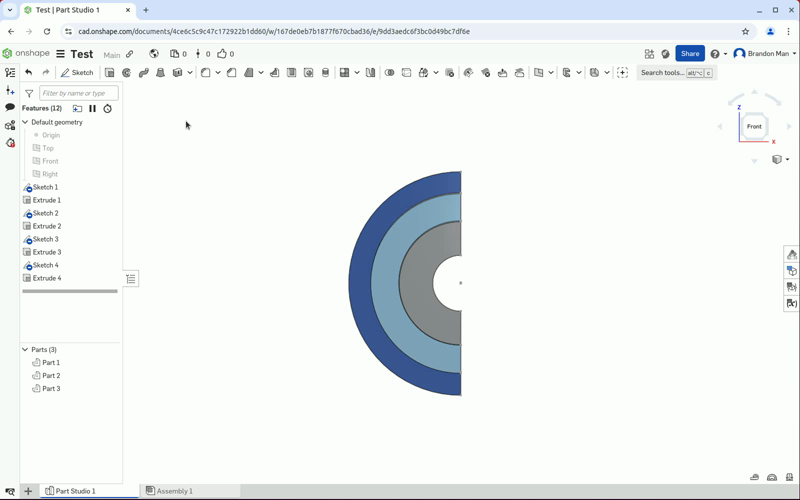
key(left, 2)
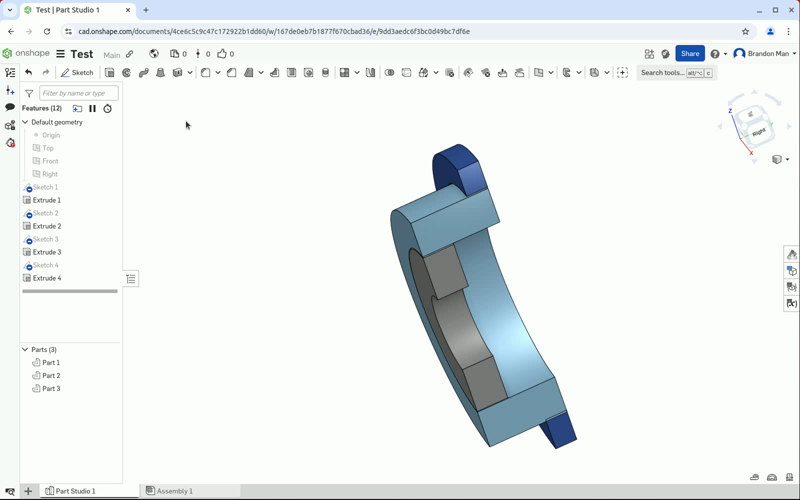
key(down, 2)
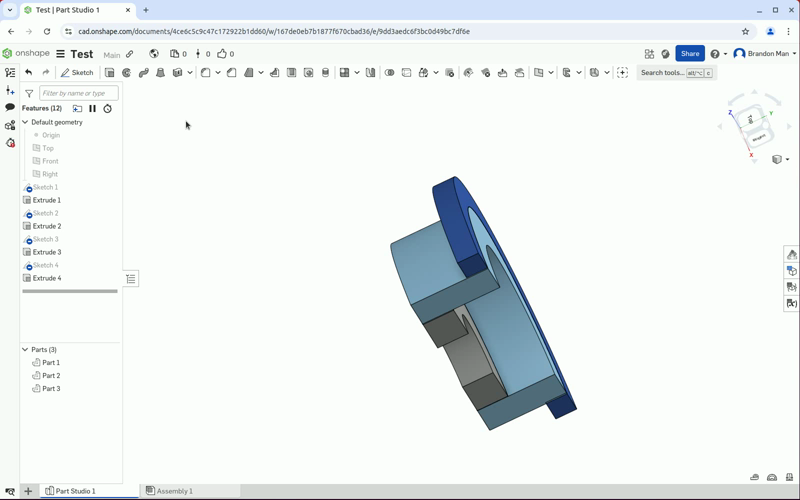
key(up, 2)
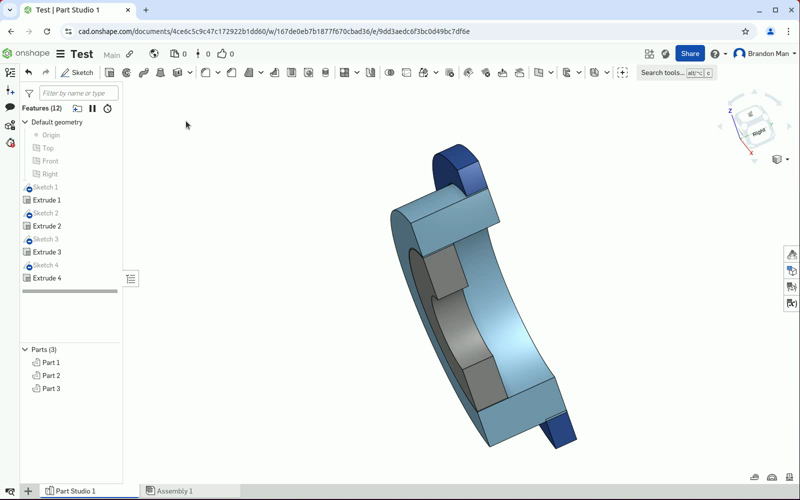
key(right, 2)
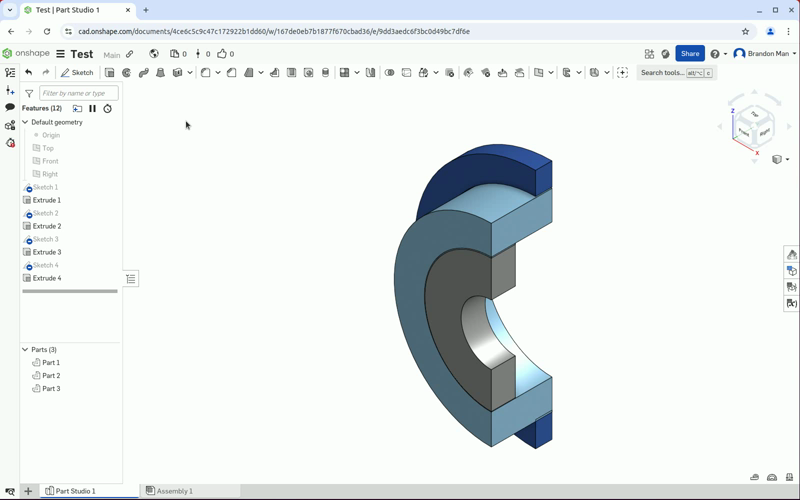
mouse_move(73, 189)
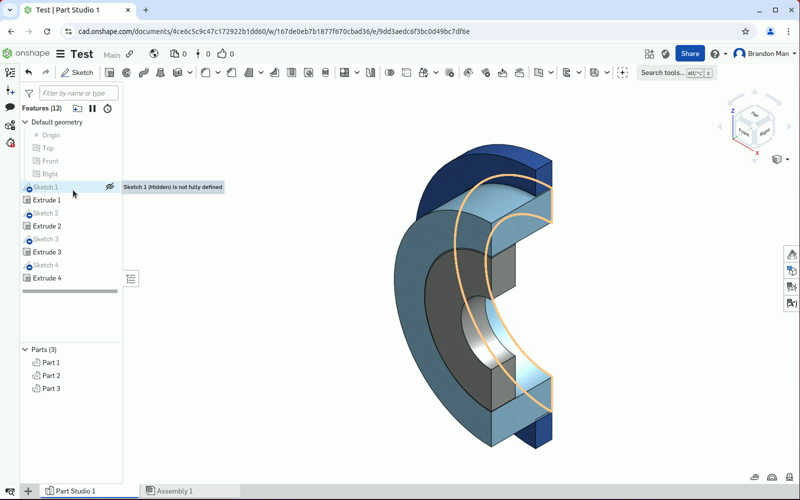
click(73, 189)